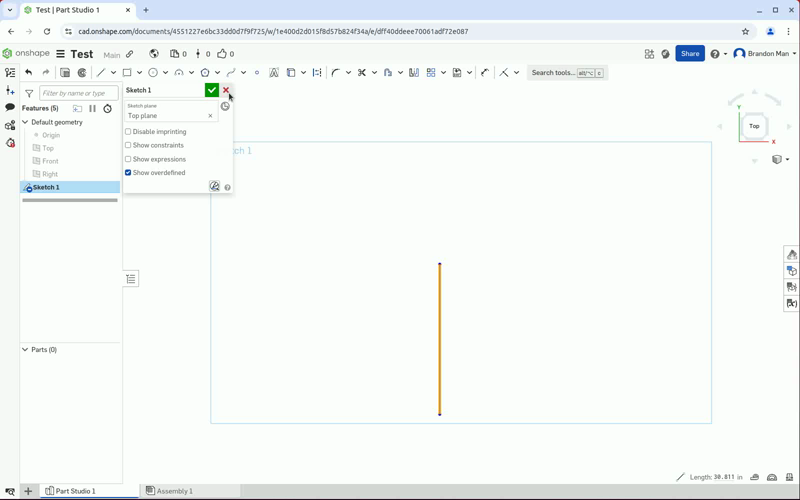
key(shift+h)
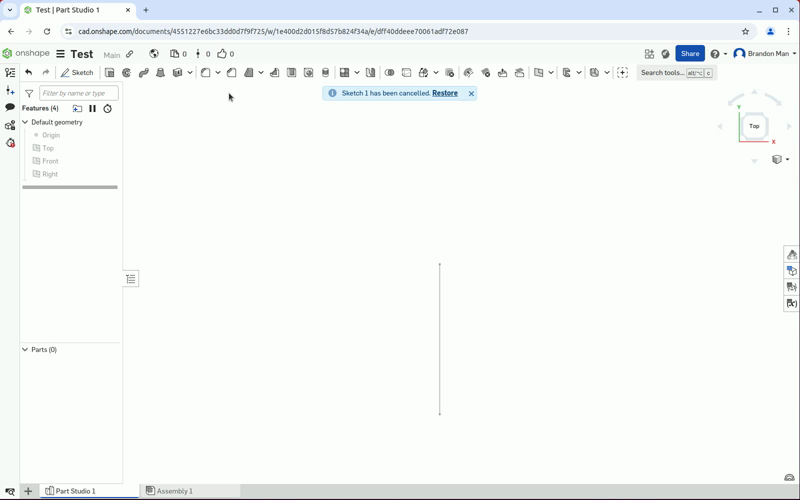
mouse_move(73, 352)
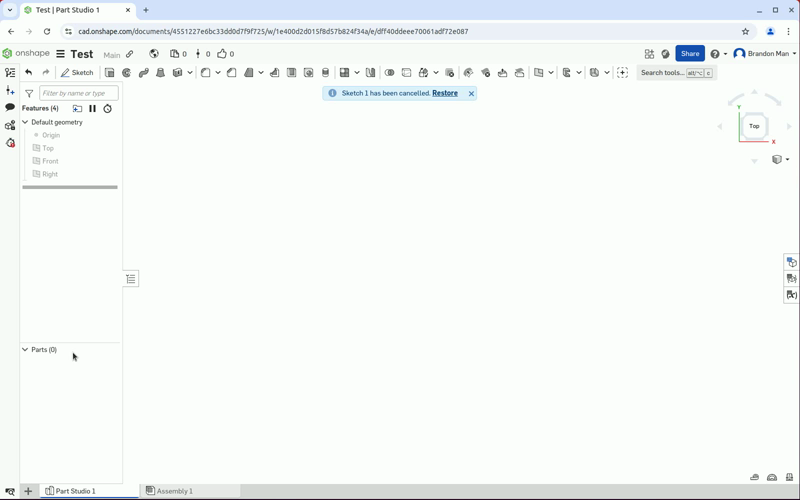
key(y)
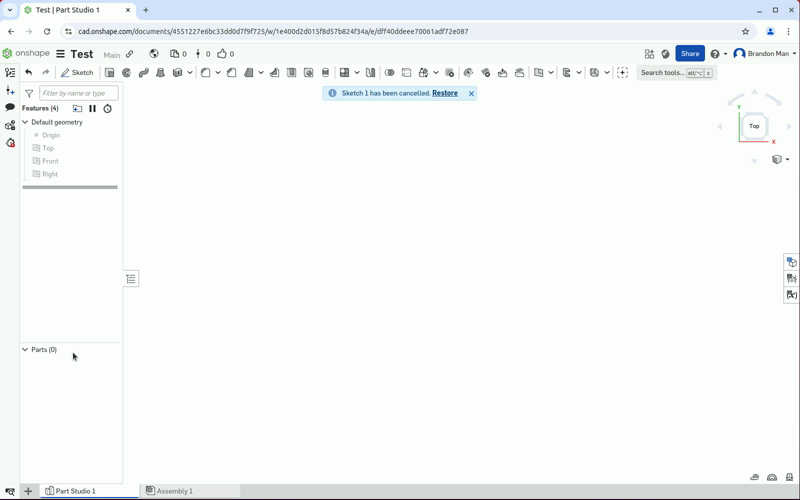
key(shift+p)
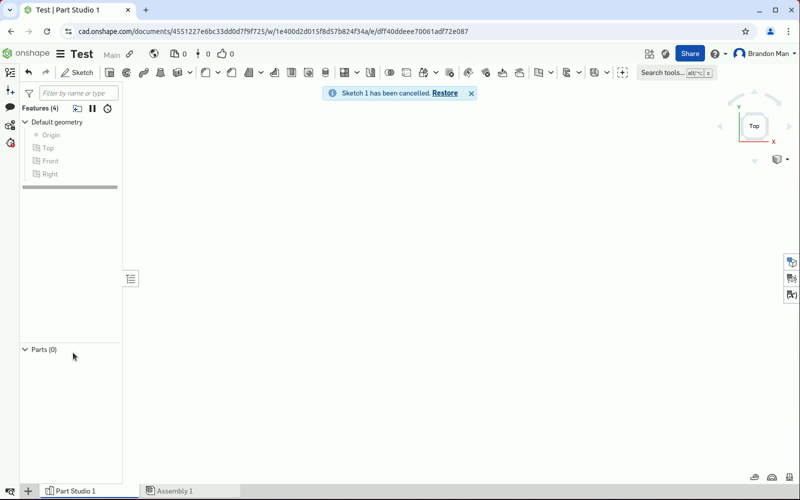
key(space)
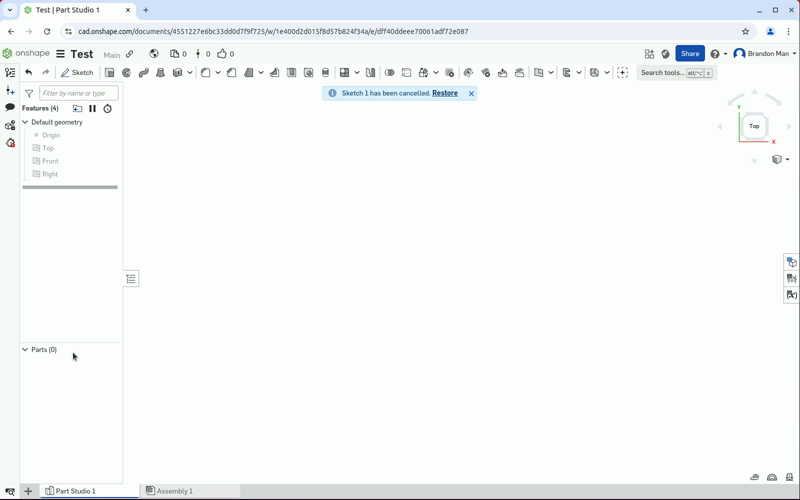
key_down(shift)
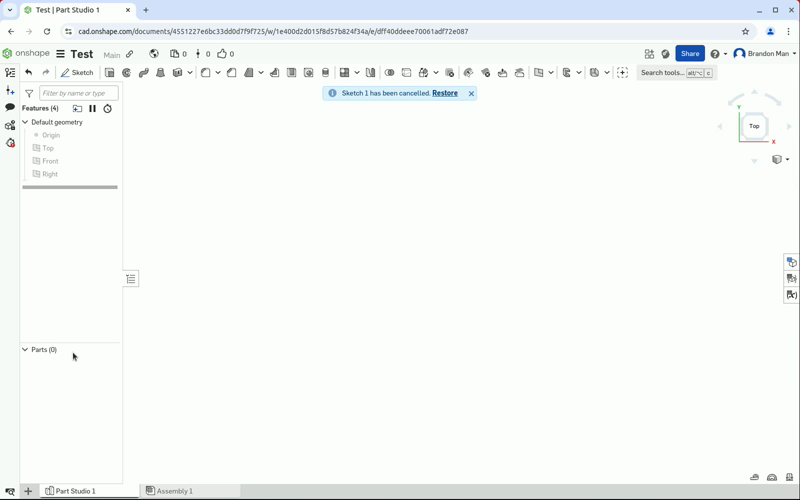
key(up)
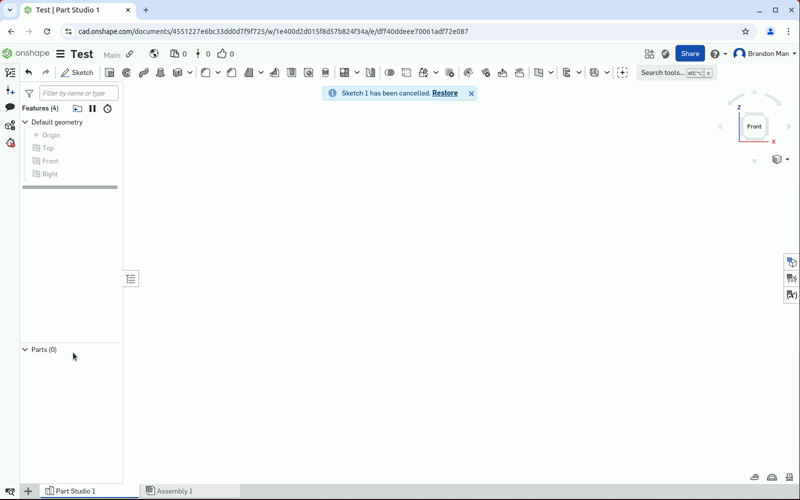
key_up(shift)
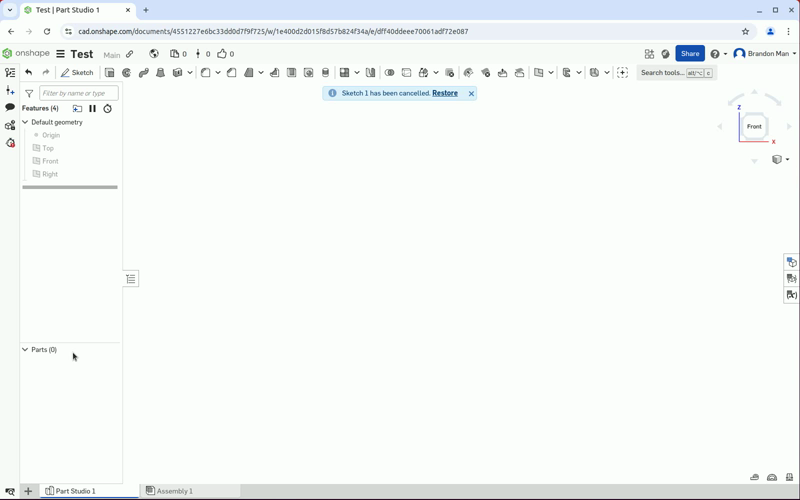
key(space)
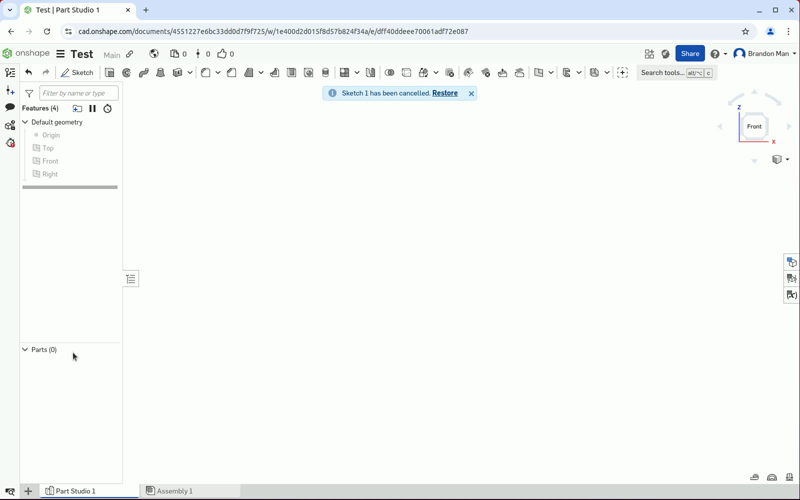
key_down(shift)
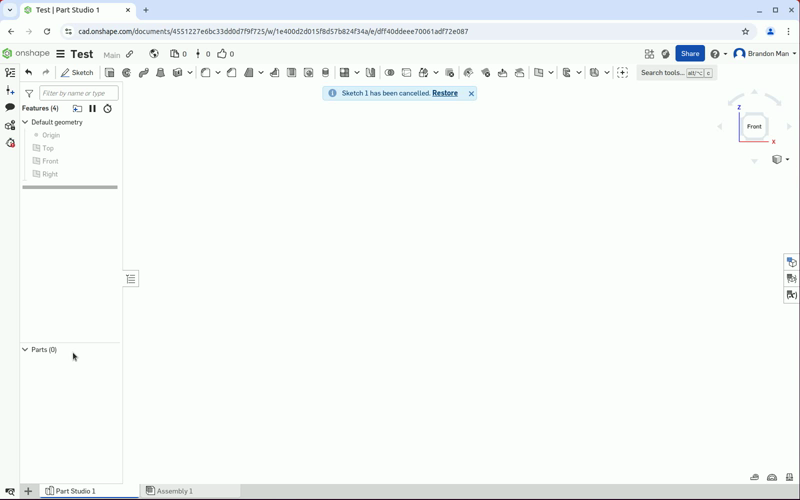
key(left)
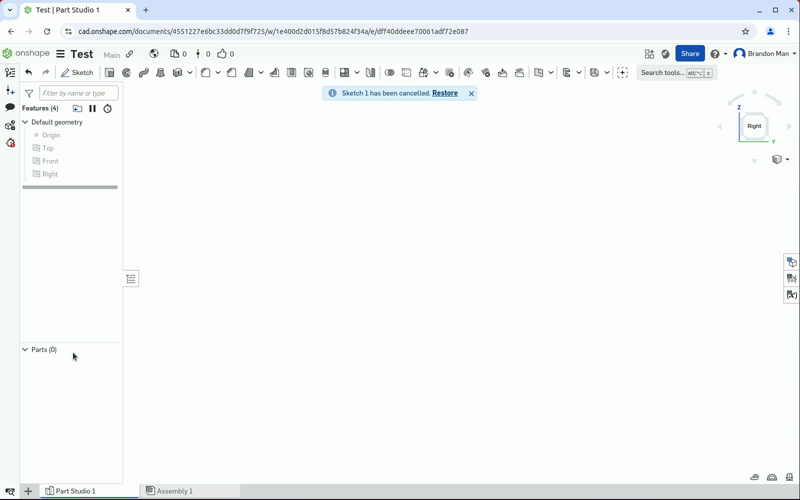
key_up(shift)
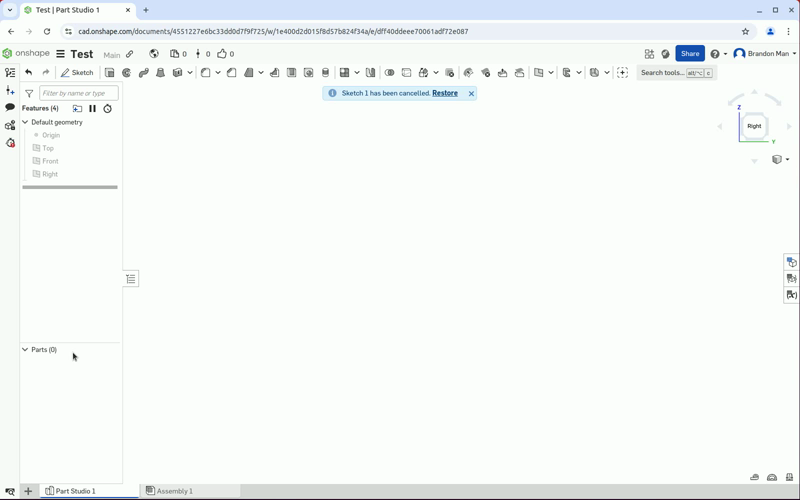
mouse_move(73, 352)
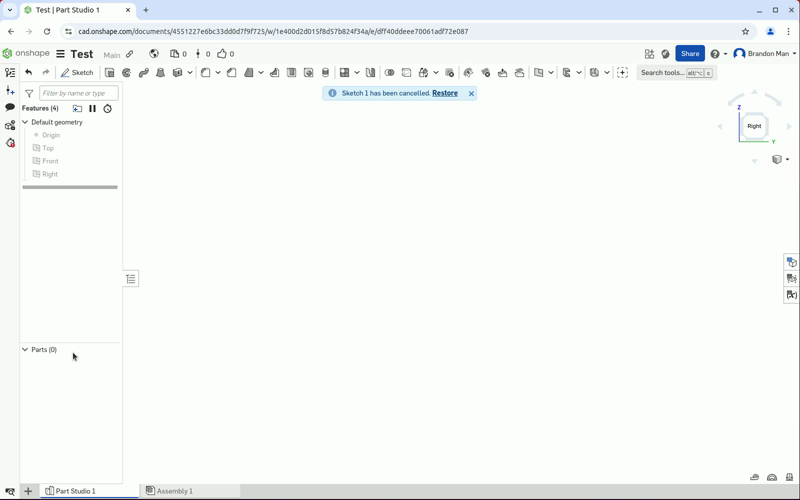
key(shift+y)
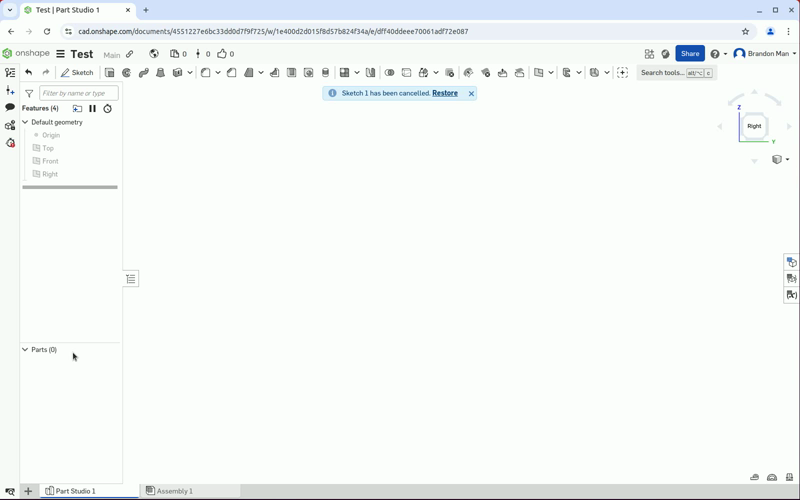
key(shift+s)
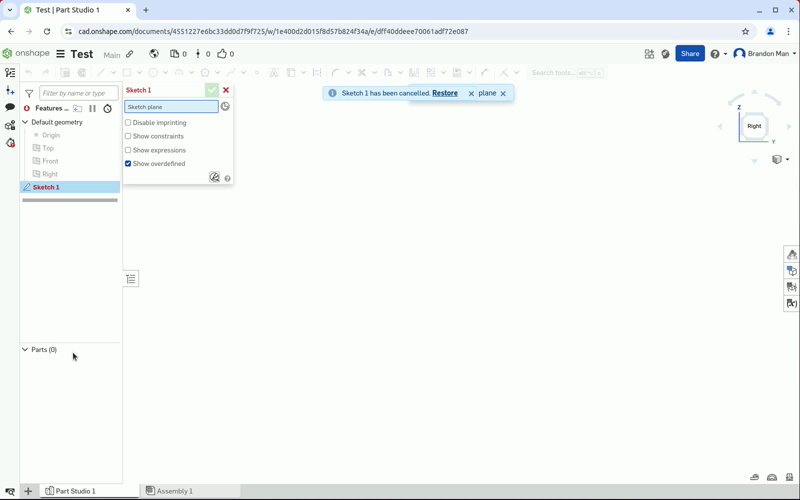
mouse_move(73, 176)
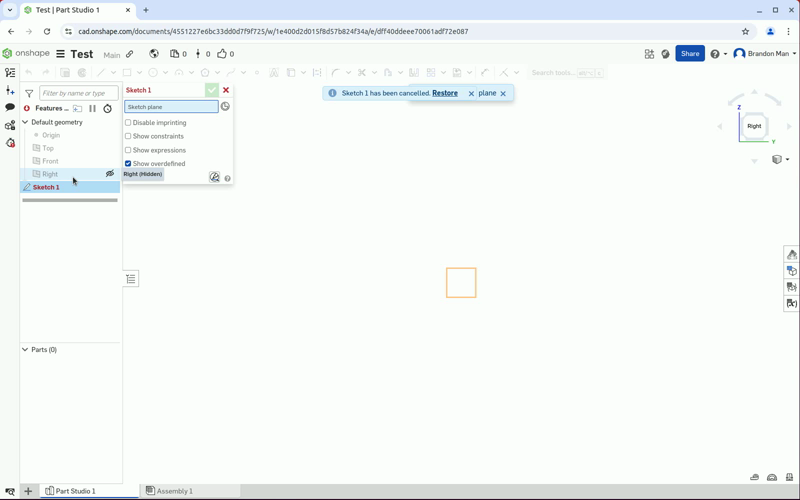
click(73, 176)
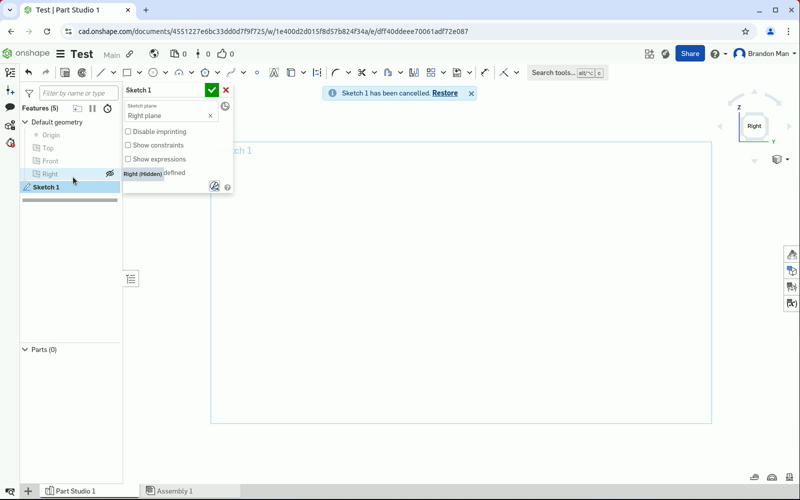
mouse_move(73, 352)
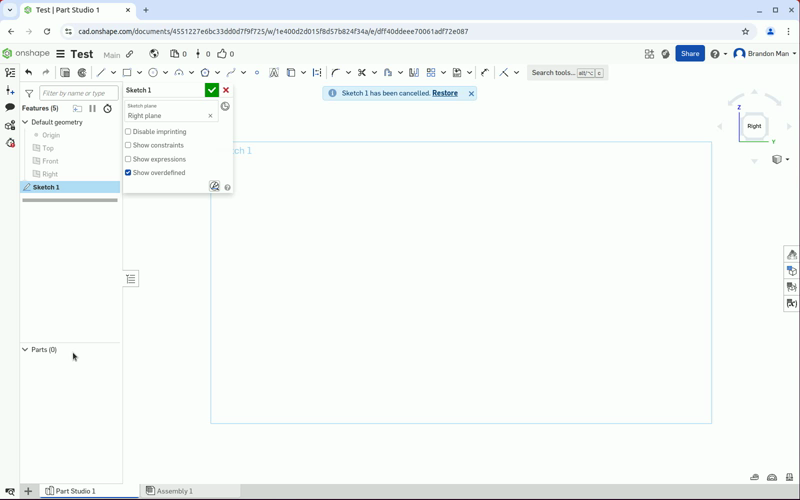
key(y)
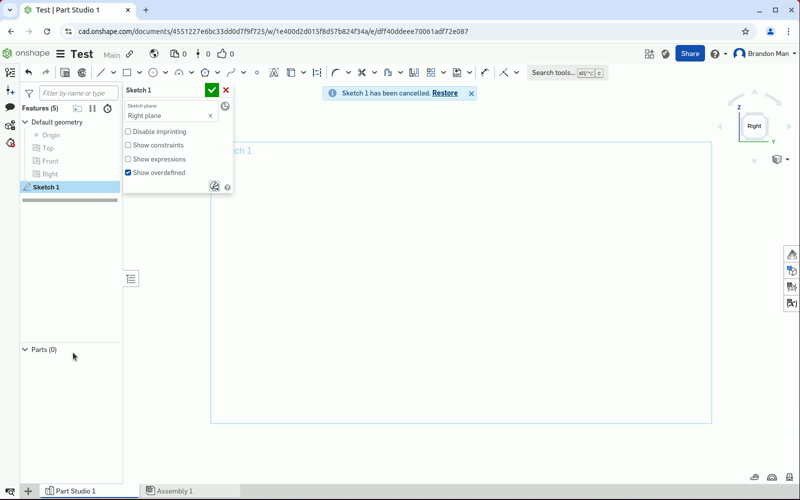
key(l)
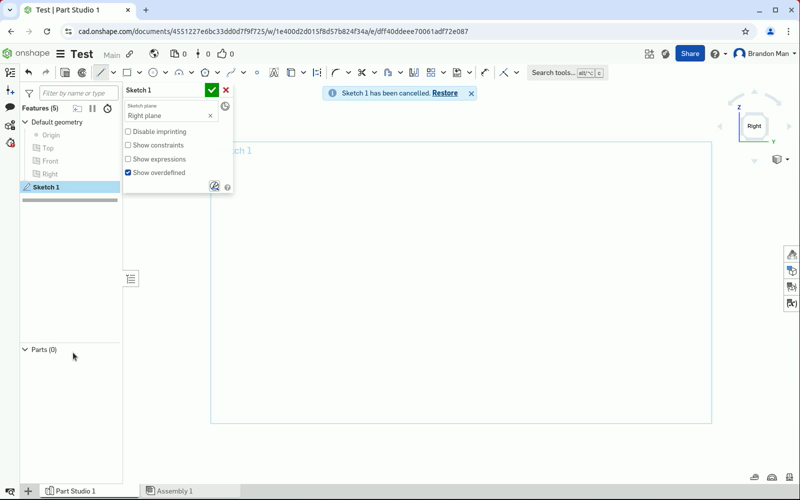
key_down(shift)
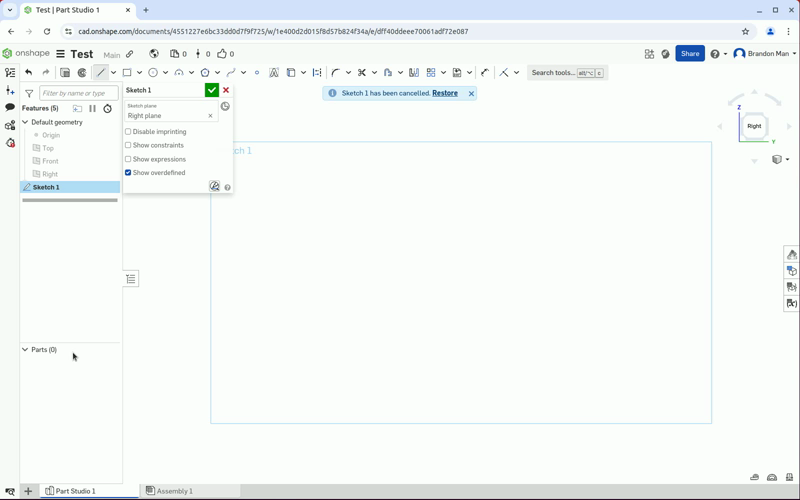
mouse_move(460, 282)
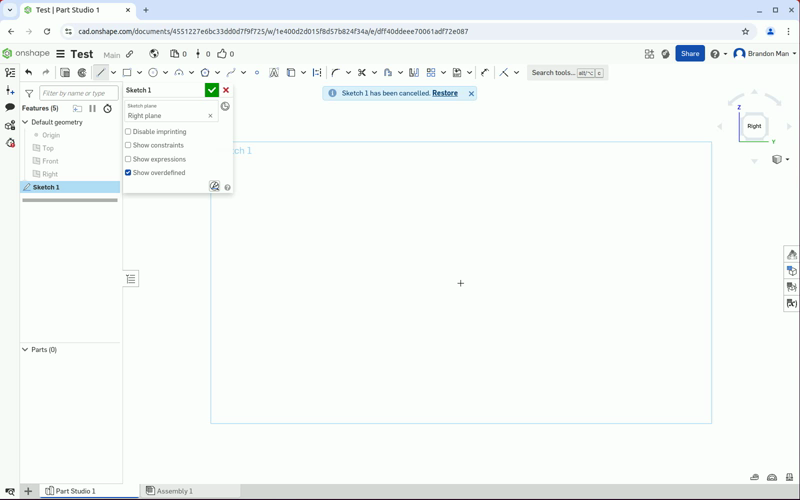
click(460, 282)
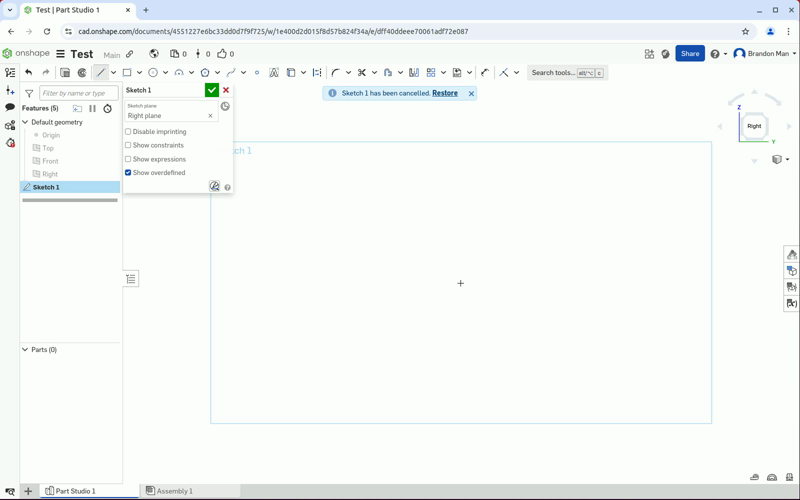
key_up(shift)
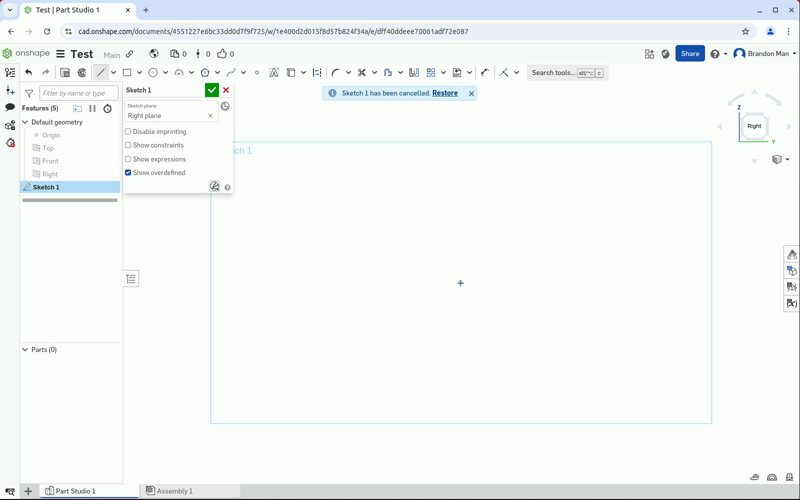
key_down(shift)
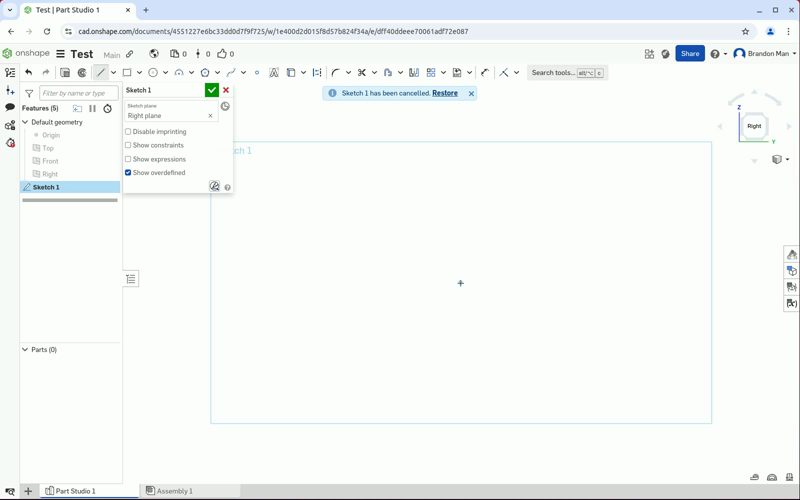
mouse_move(543, 282)
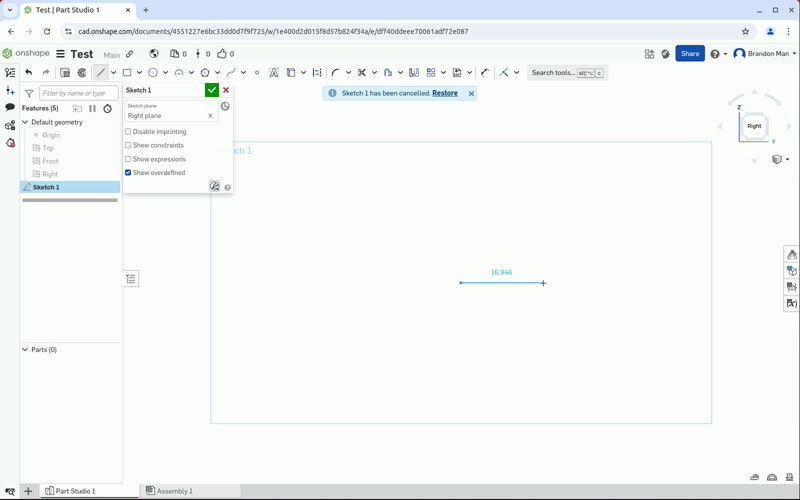
click(543, 282)
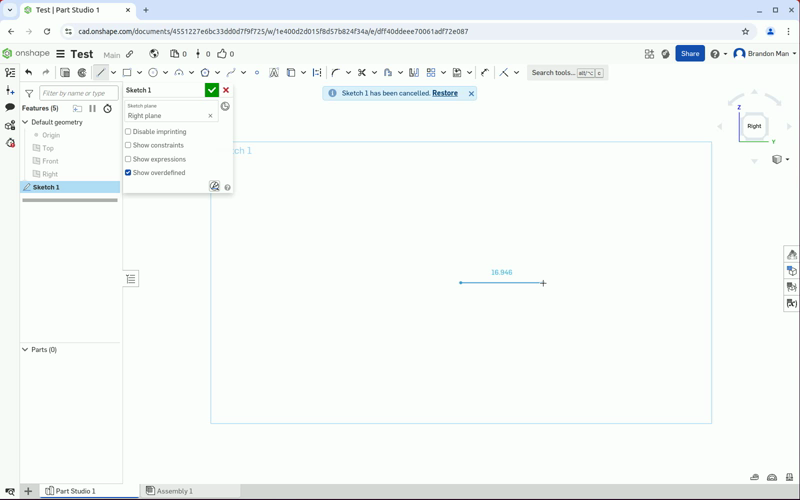
key_up(shift)
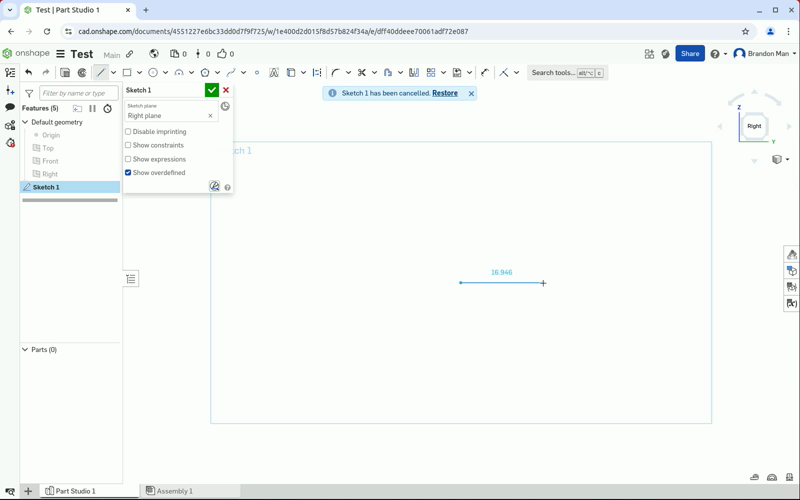
key_down(shift)
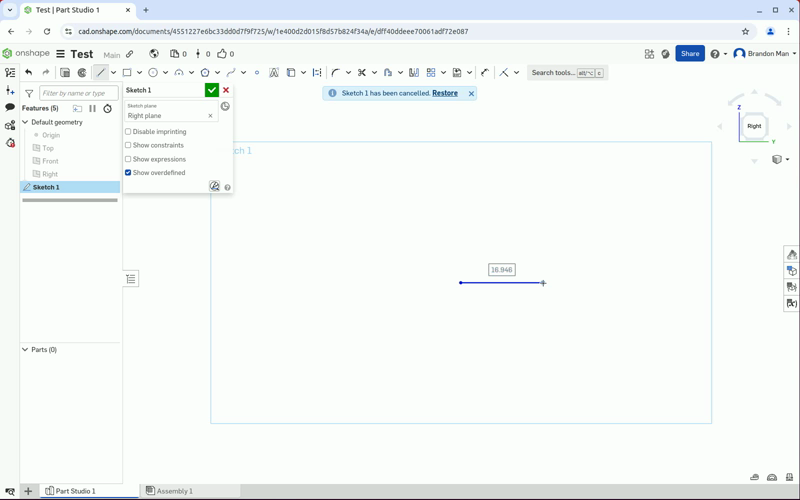
mouse_move(543, 221)
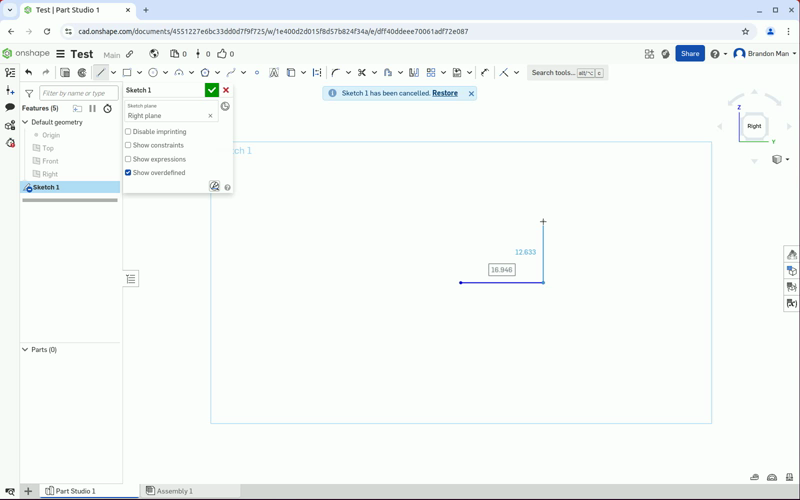
click(543, 221)
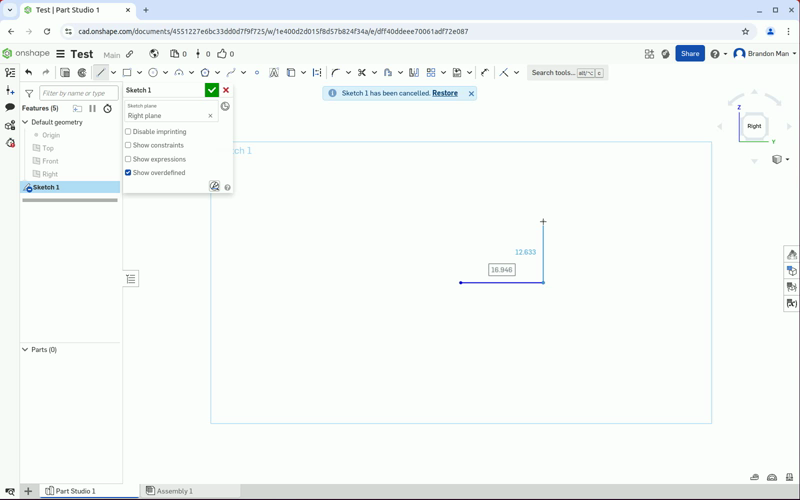
key_up(shift)
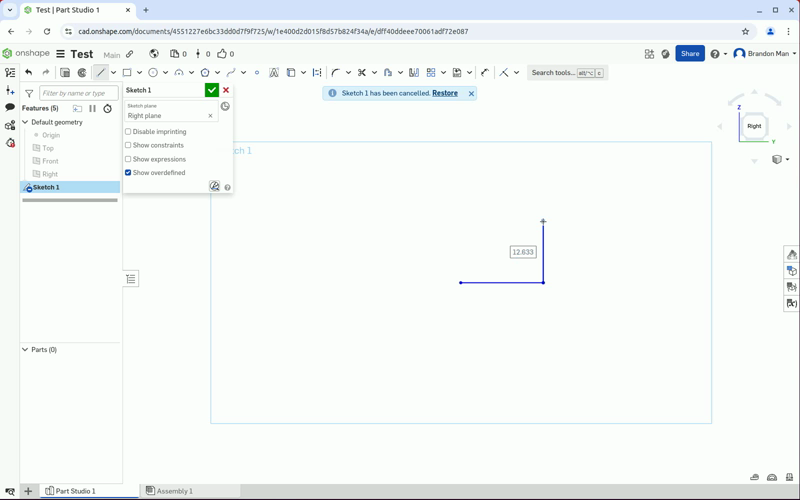
key_down(shift)
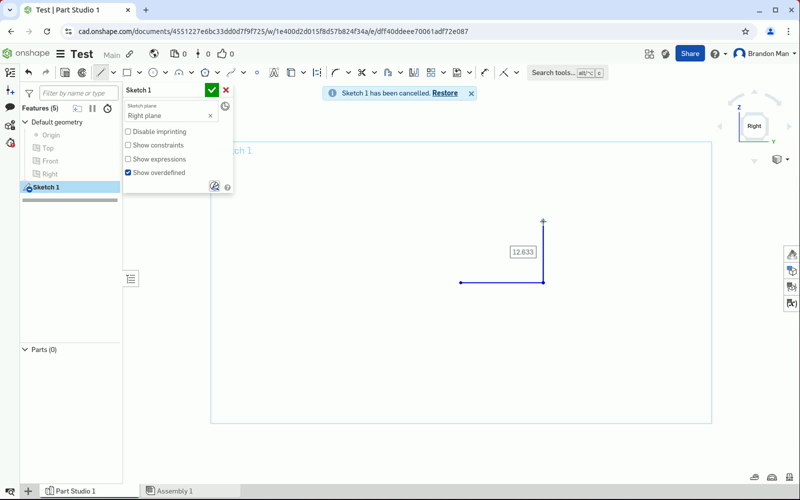
mouse_move(573, 221)
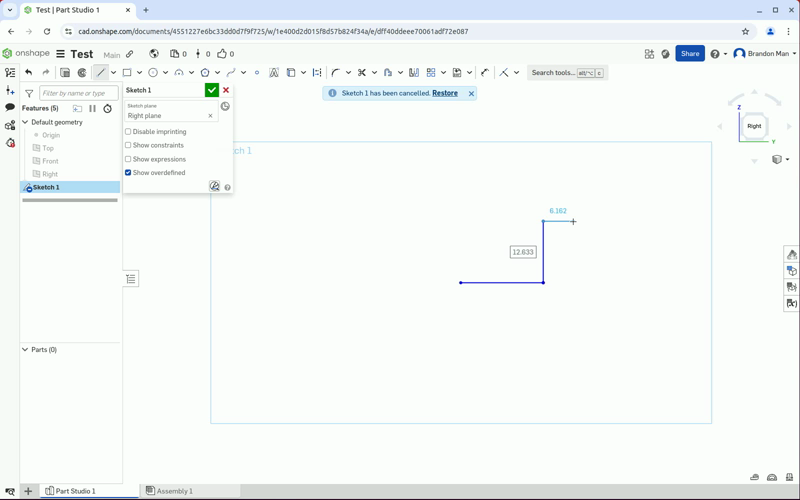
mouse_move(522, 200)
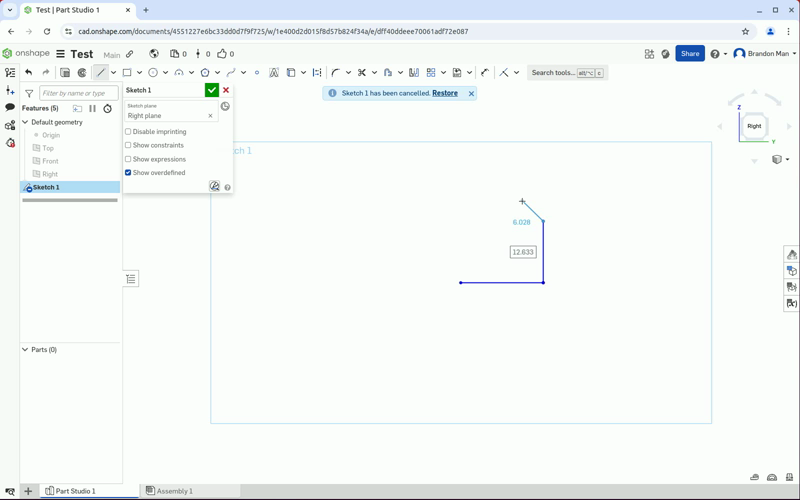
click(522, 200)
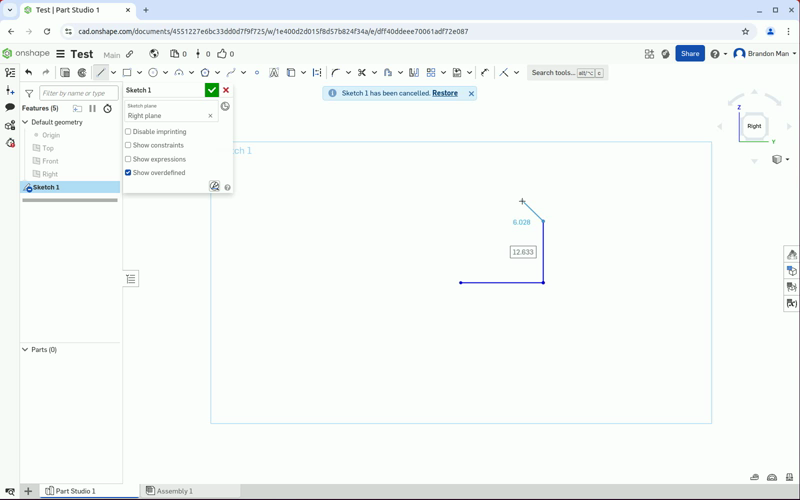
key_up(shift)
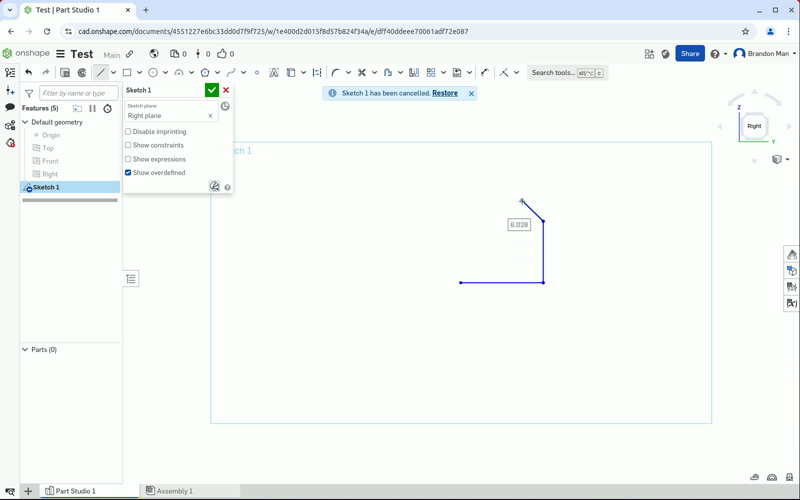
key_down(shift)
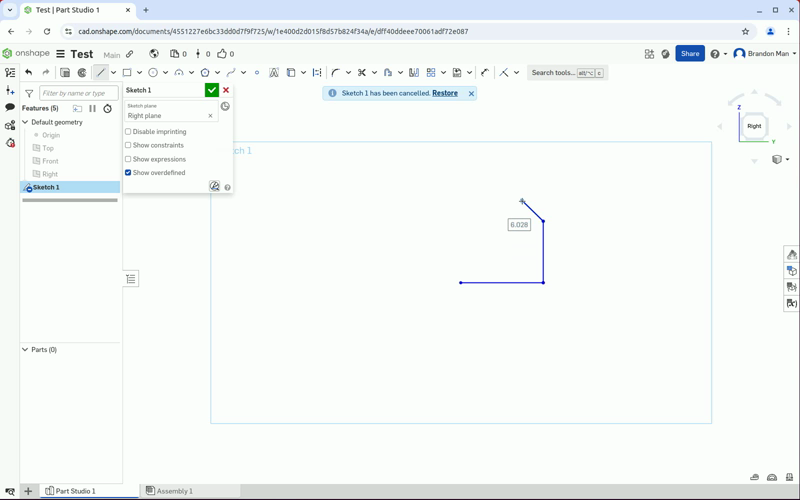
mouse_move(552, 200)
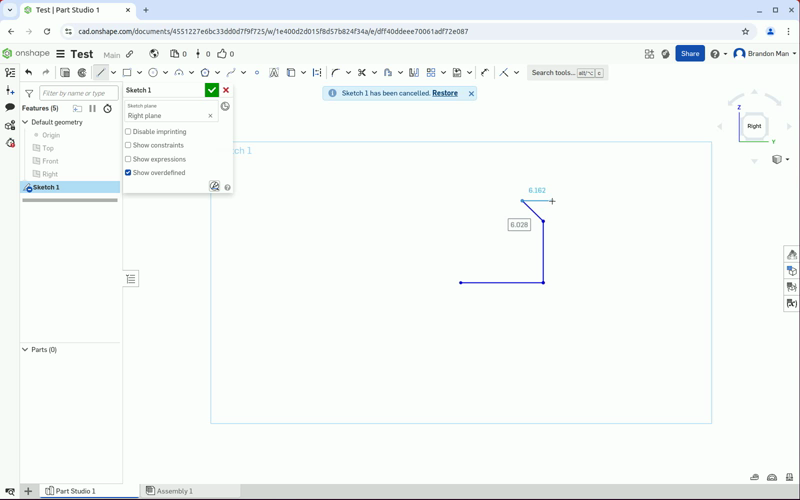
mouse_move(481, 200)
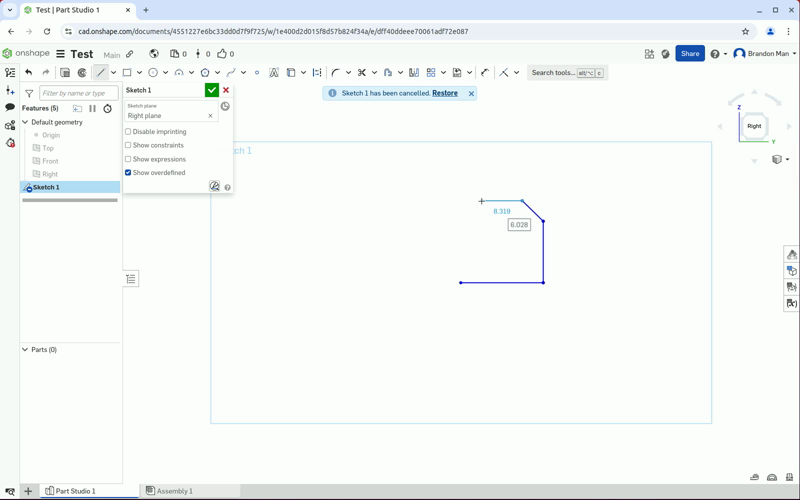
click(481, 200)
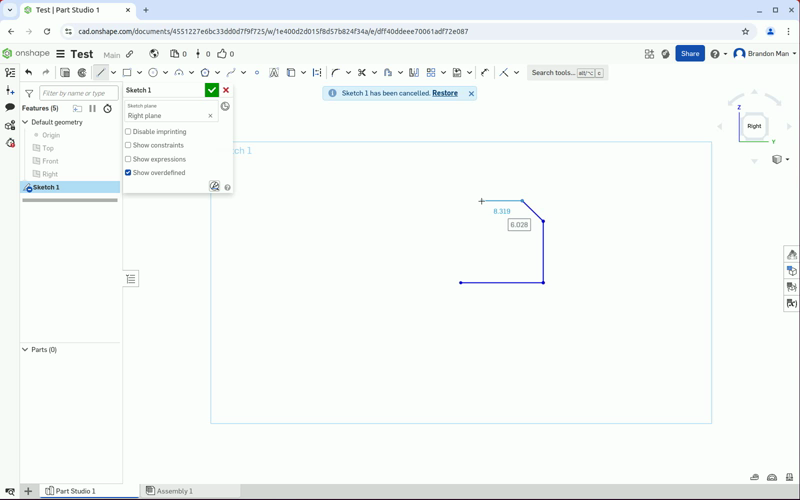
key_up(shift)
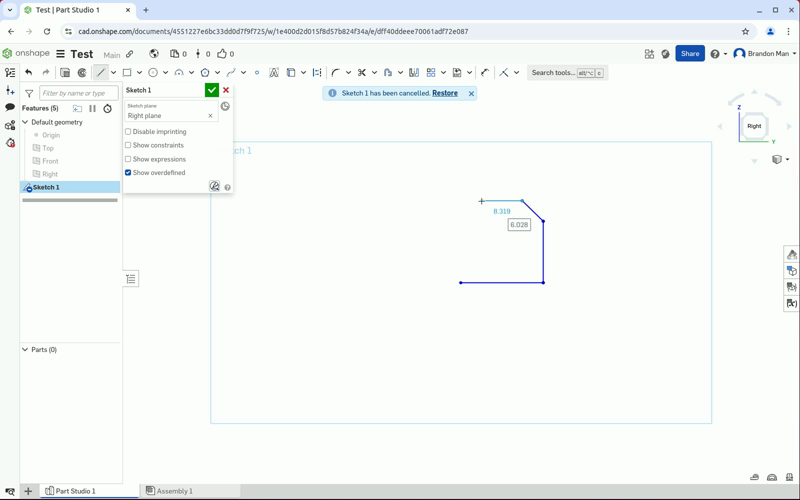
key_down(shift)
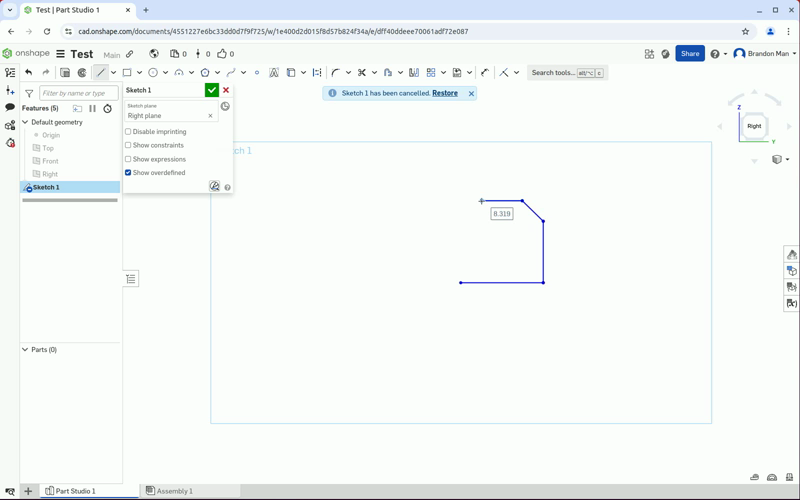
mouse_move(511, 200)
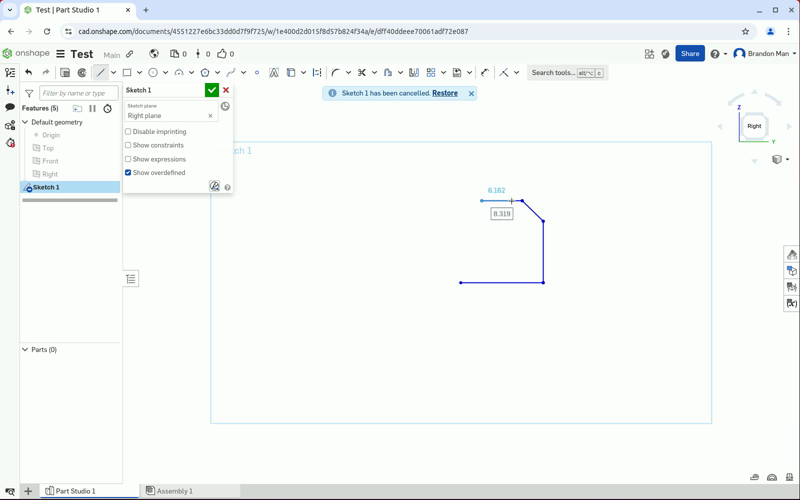
mouse_move(460, 221)
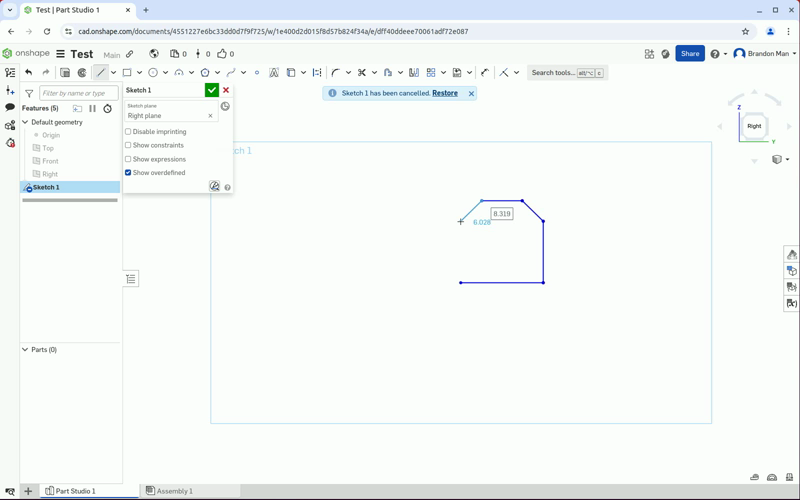
click(460, 221)
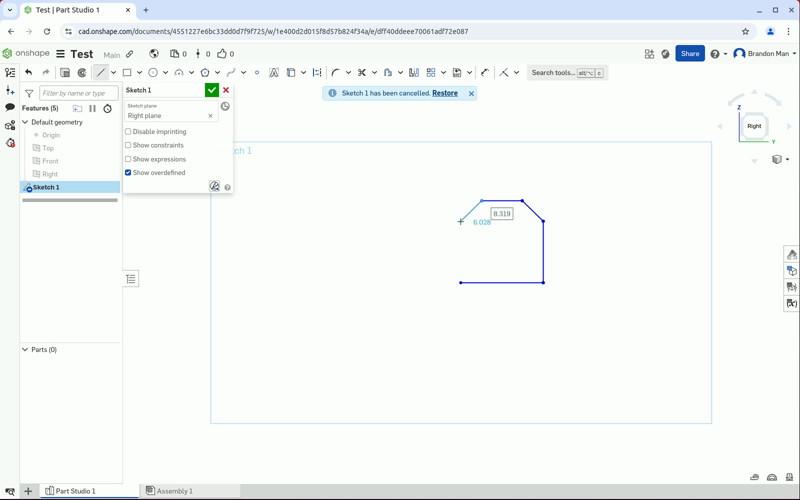
key_up(shift)
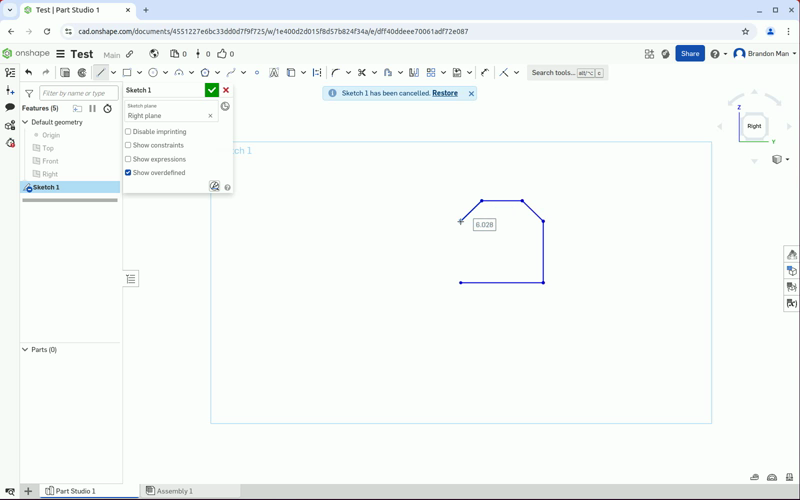
key_down(shift)
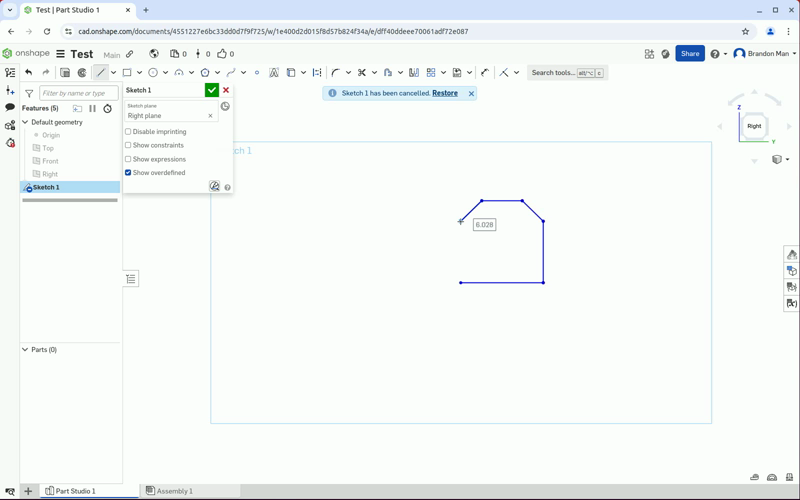
mouse_move(460, 282)
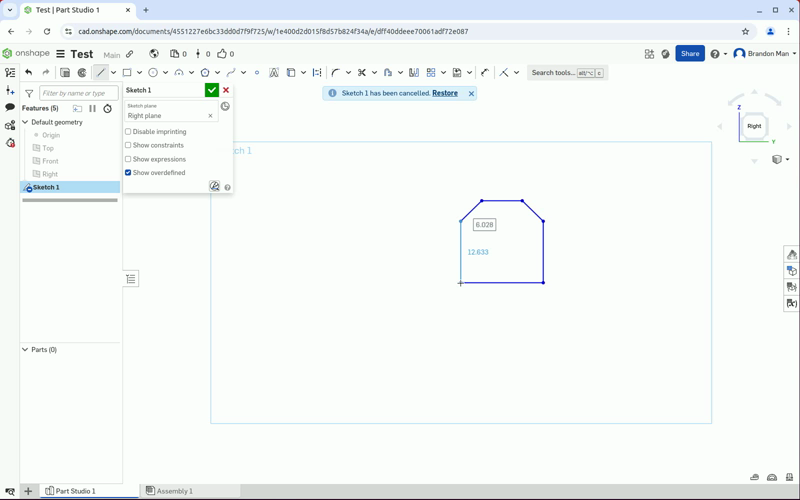
key_up(shift)
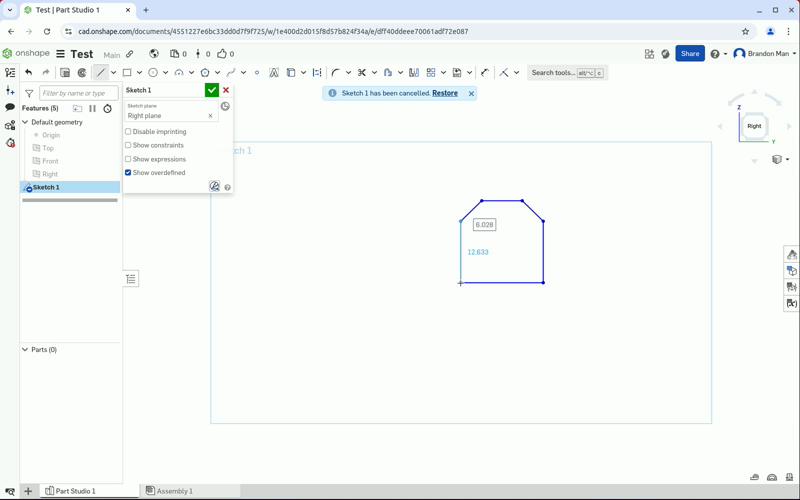
click(460, 282)
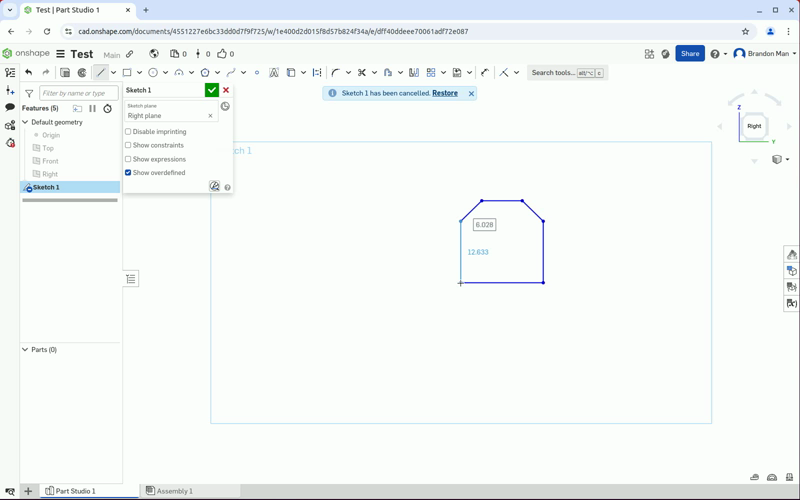
key(esc)
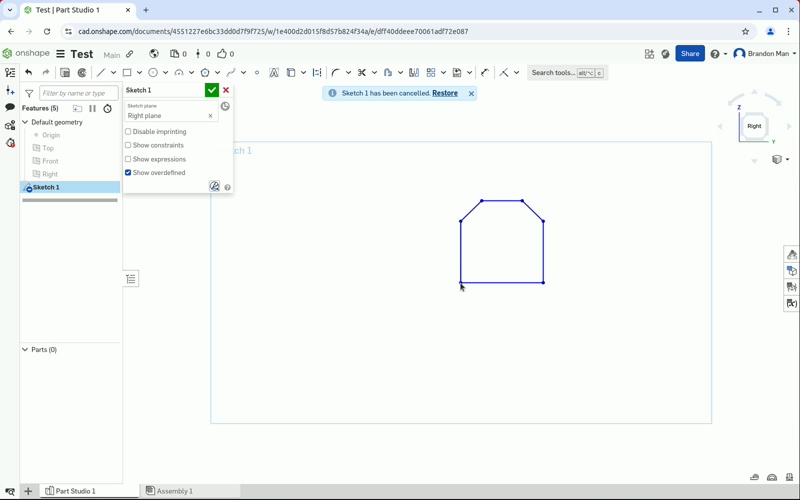
mouse_move(466, 253)
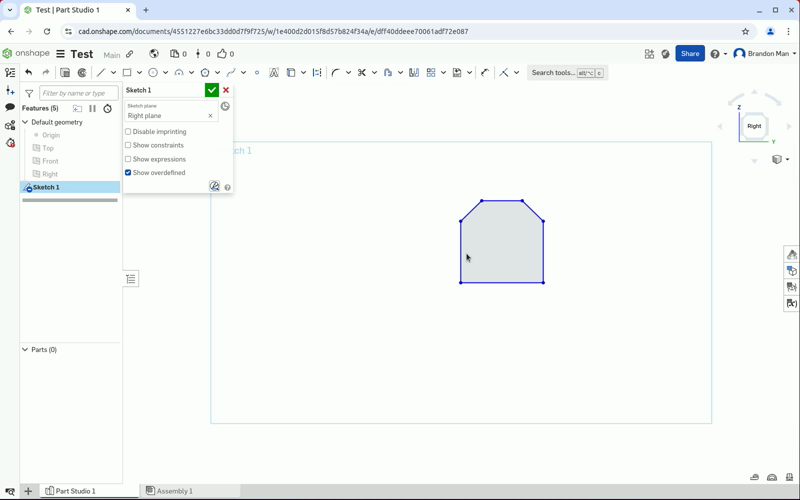
click(466, 253)
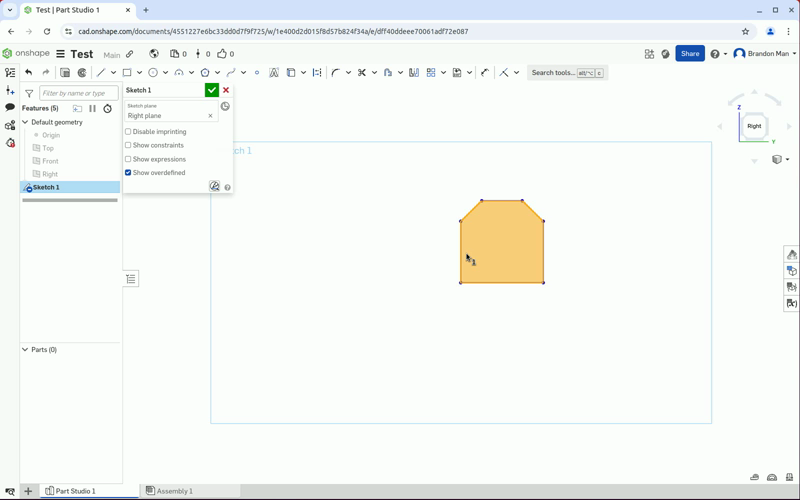
mouse_move(73, 352)
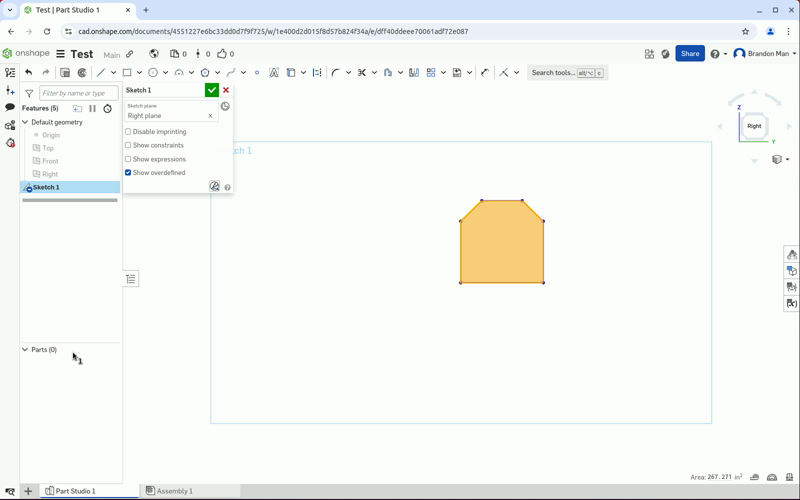
key(shift+y)
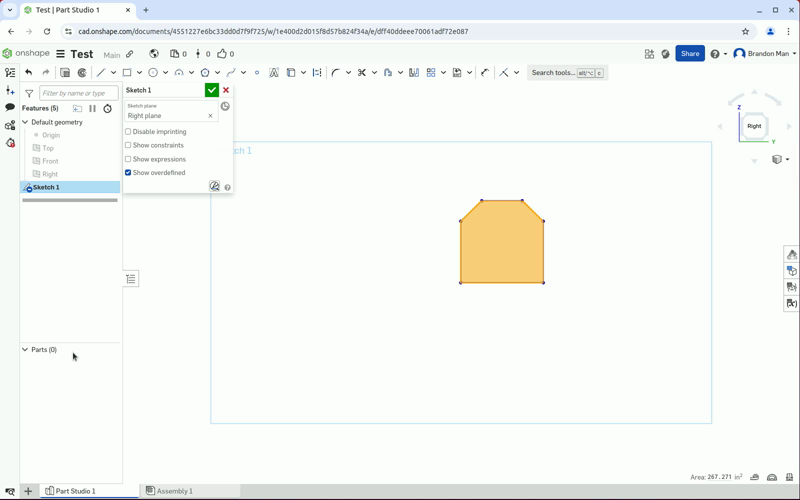
key(shift+e)
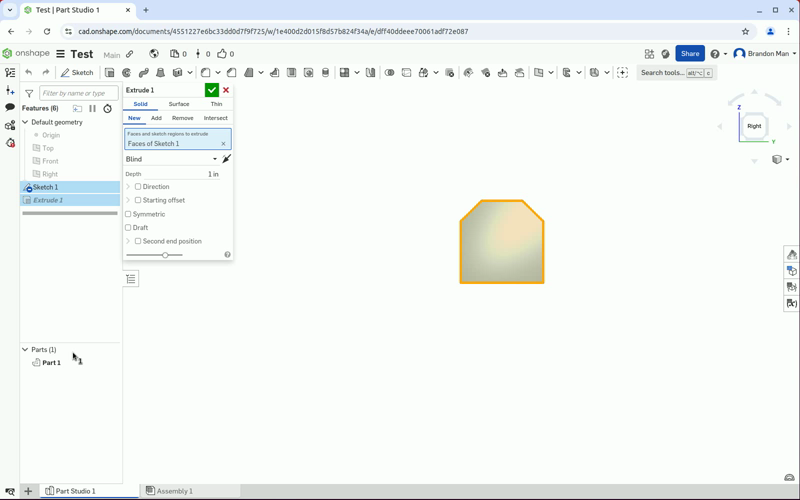
mouse_move(143, 106)
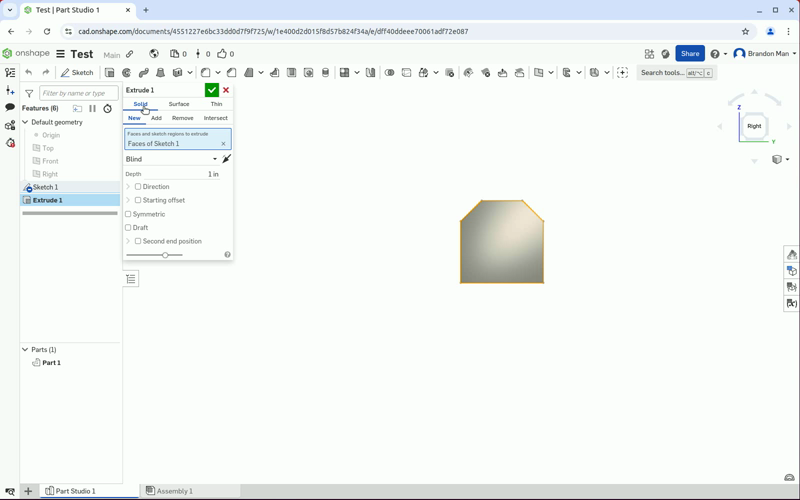
click(143, 106)
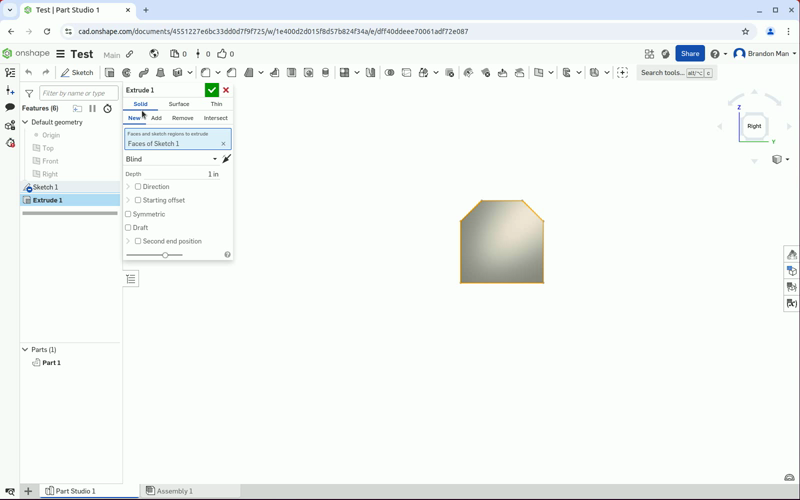
mouse_move(137, 120)
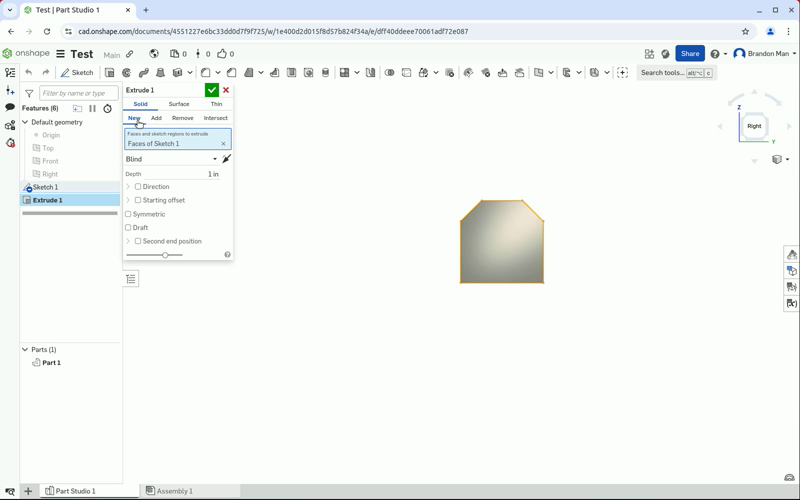
click(137, 120)
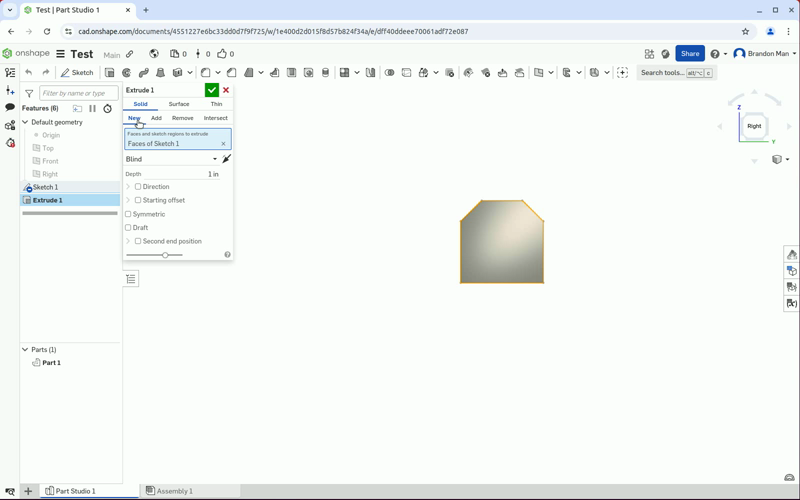
key(tab, 4)
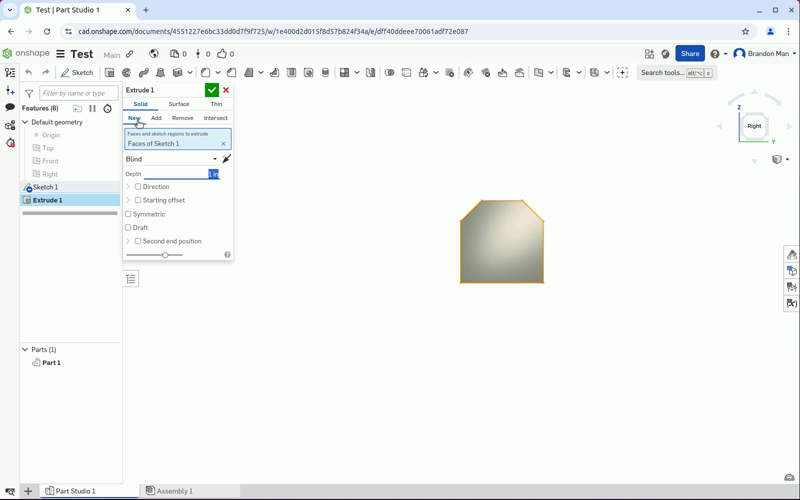
text(8.425)
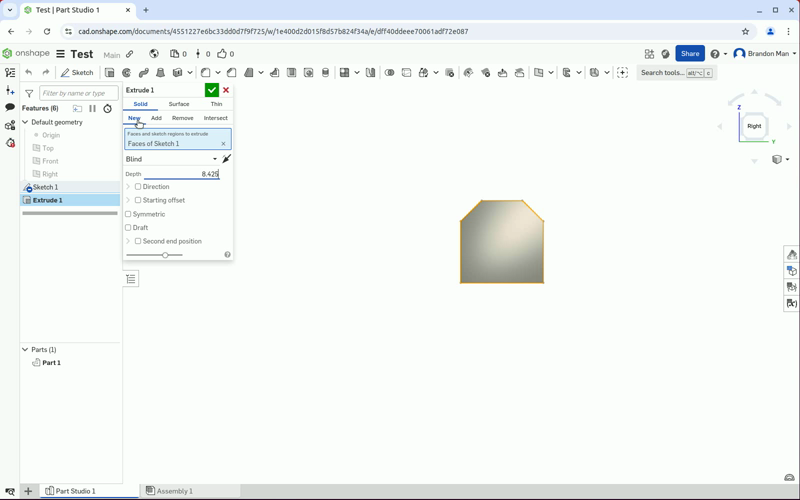
key(enter)
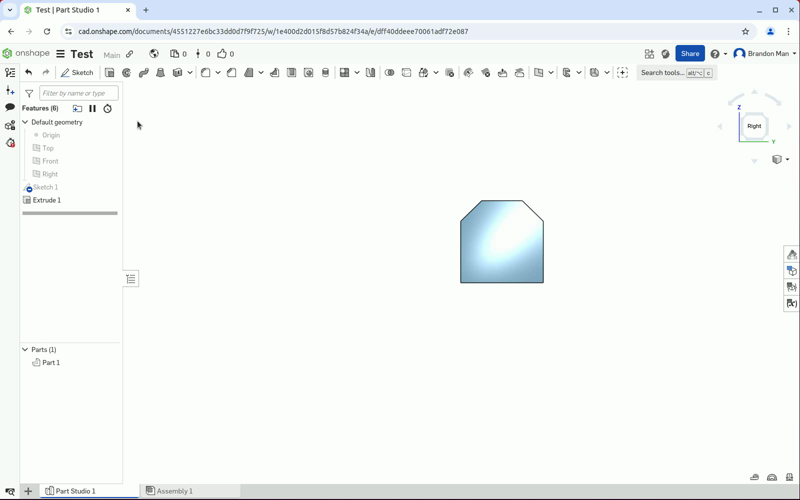
key(shift+h)
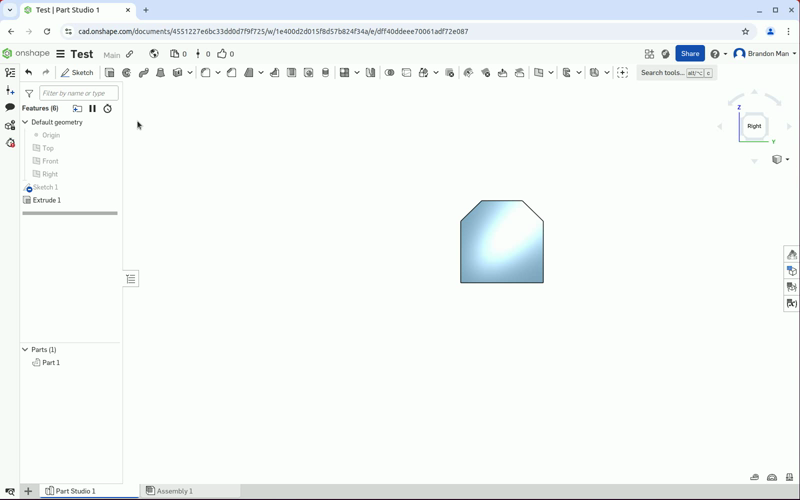
key(shift+h)
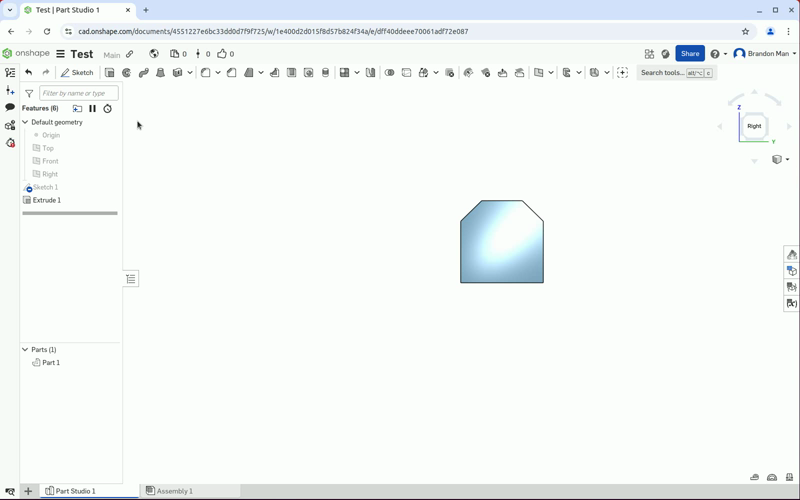
mouse_move(73, 189)
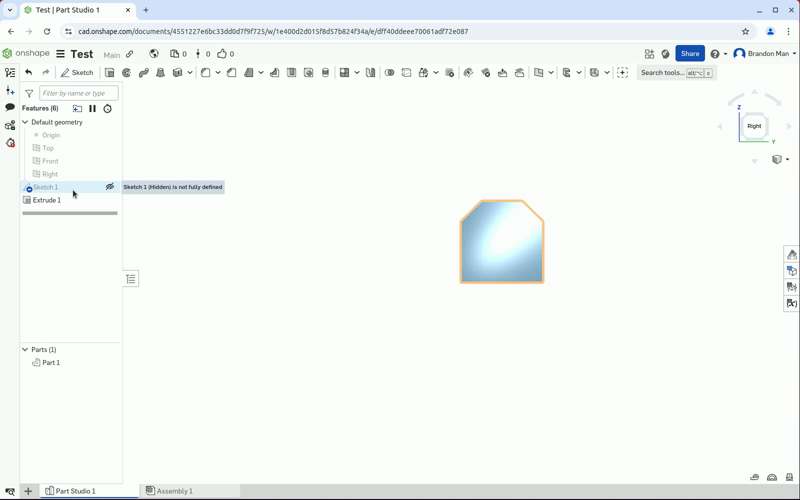
click(73, 189)
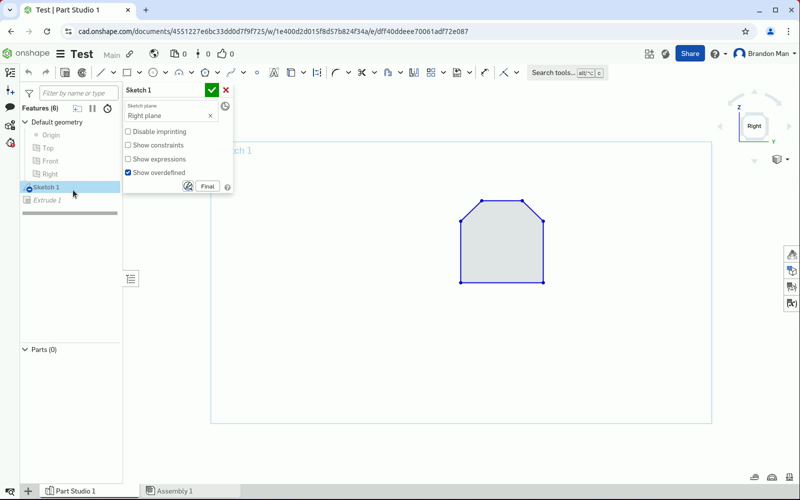
mouse_move(229, 92)
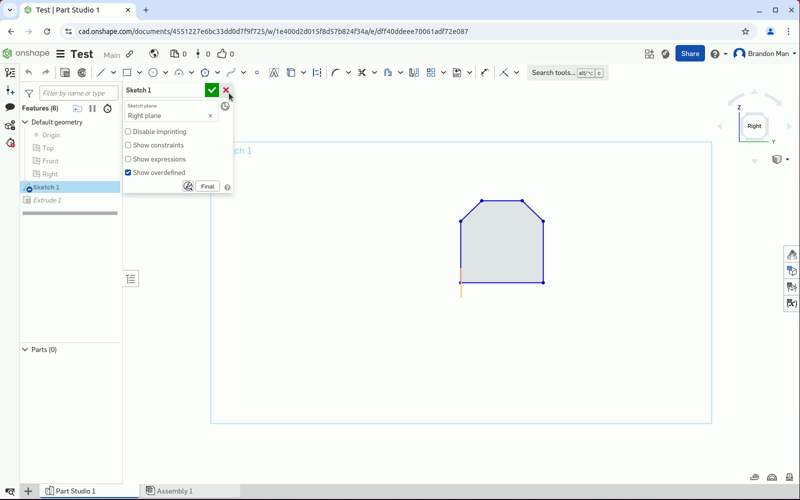
click(229, 92)
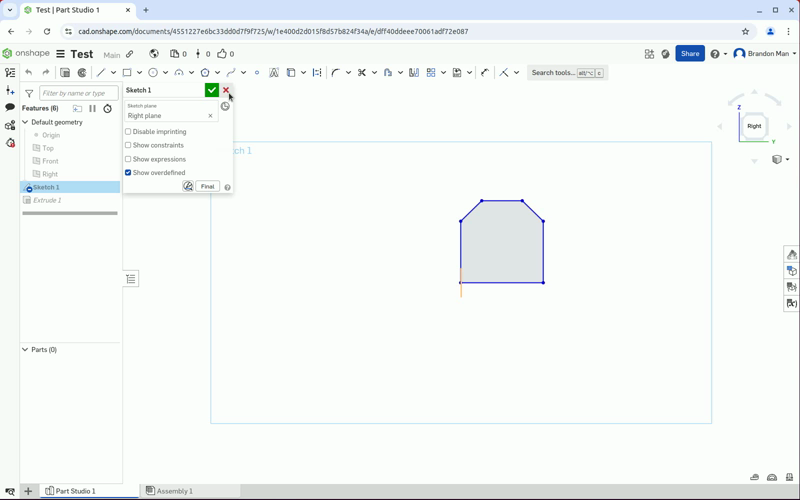
key(shift+s)
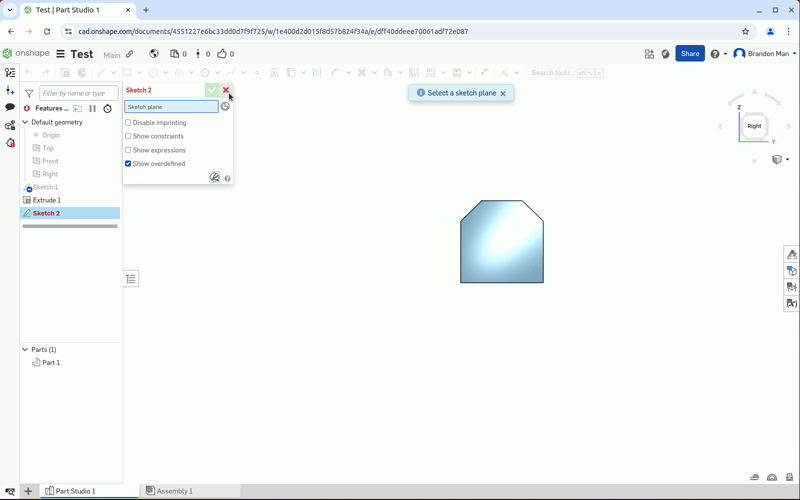
mouse_move(73, 176)
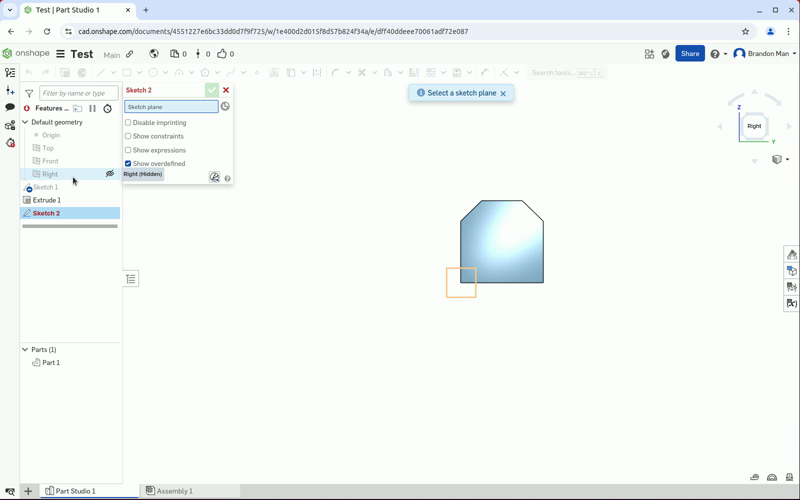
click(73, 176)
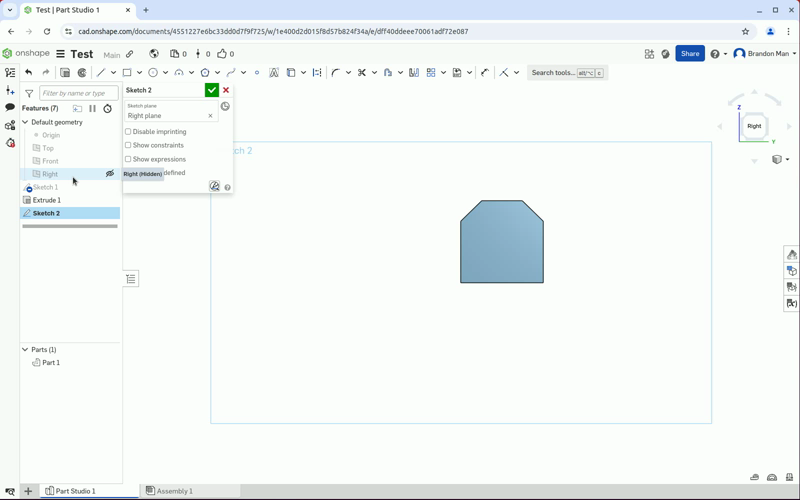
mouse_move(73, 352)
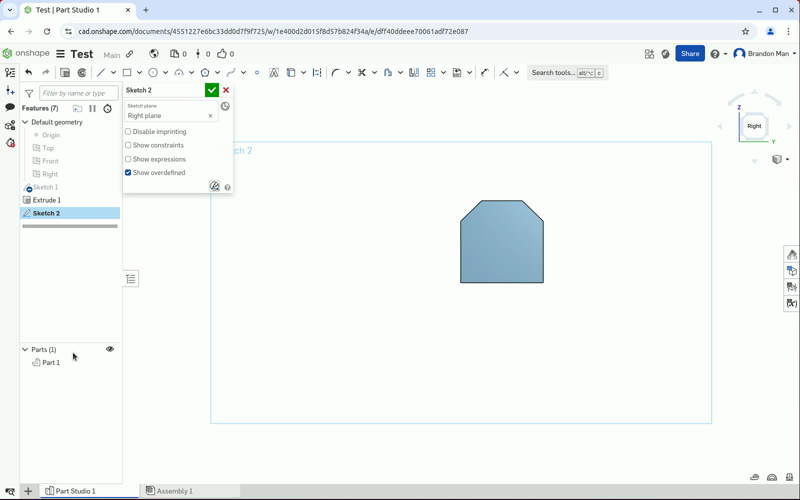
key(y)
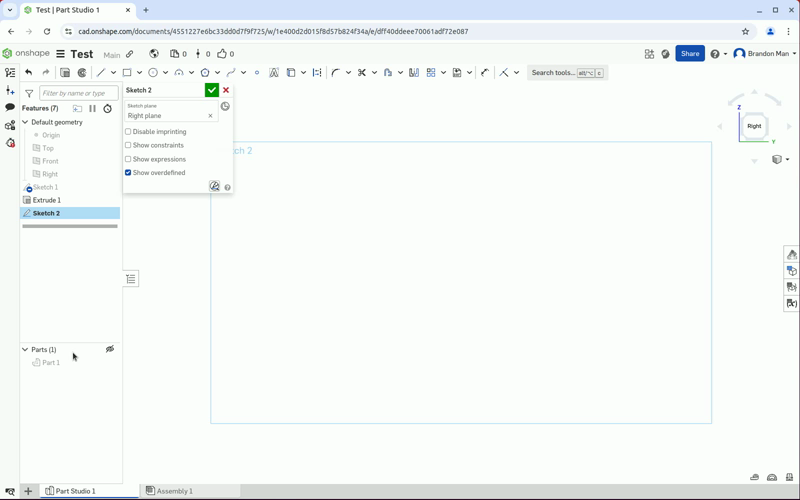
key(l)
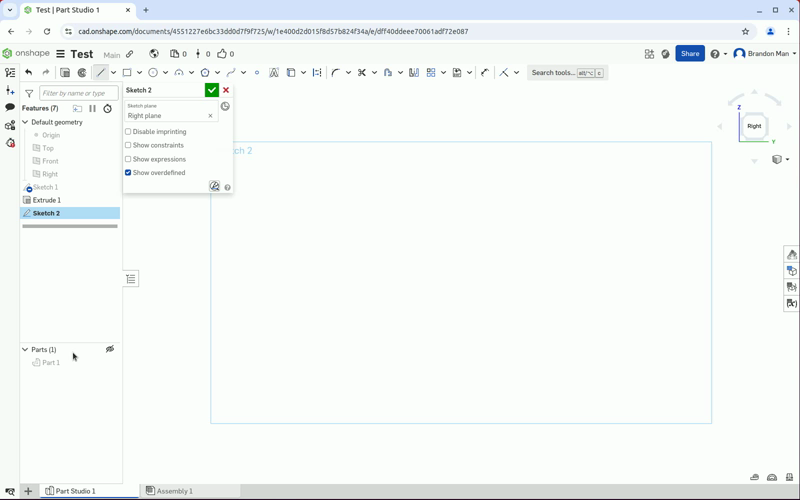
key_down(shift)
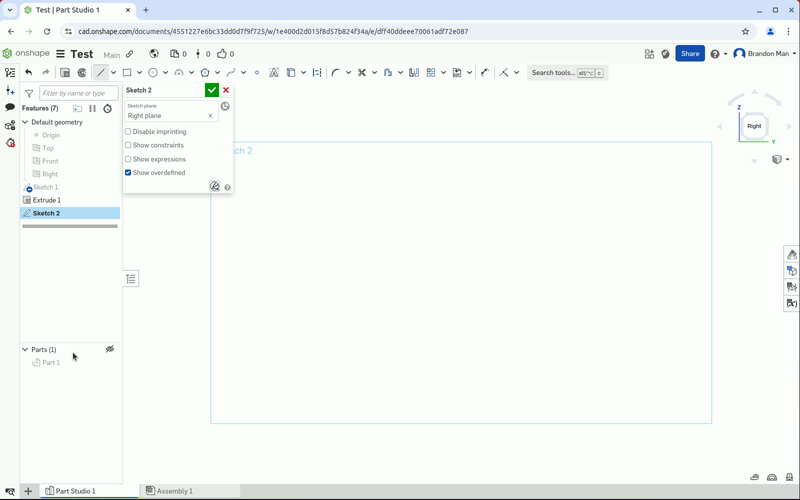
mouse_move(480, 282)
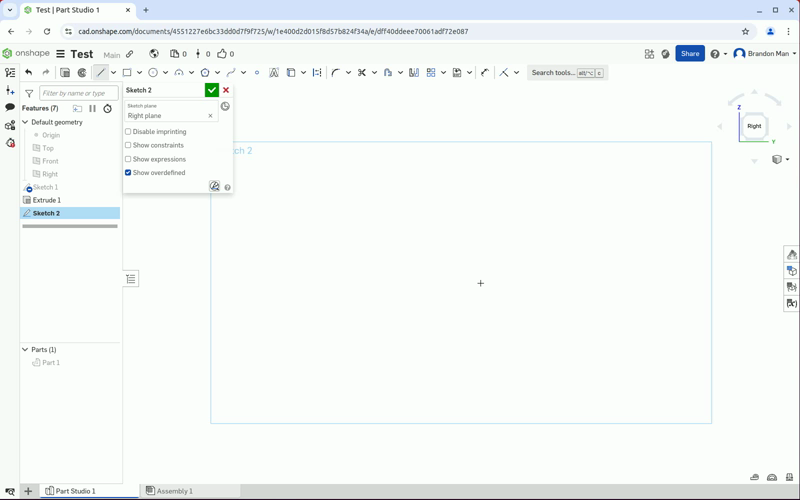
click(480, 282)
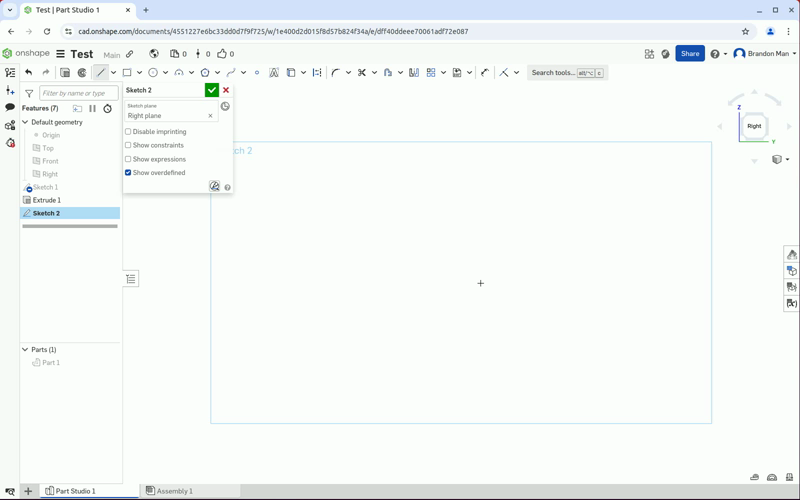
key_up(shift)
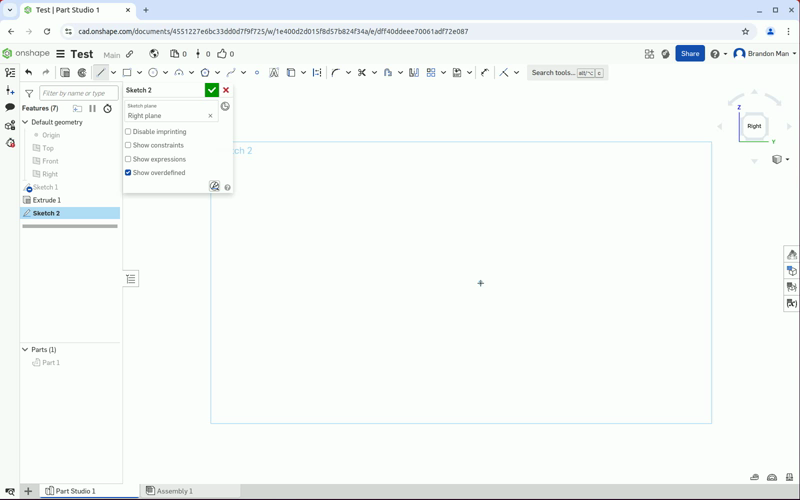
key_down(shift)
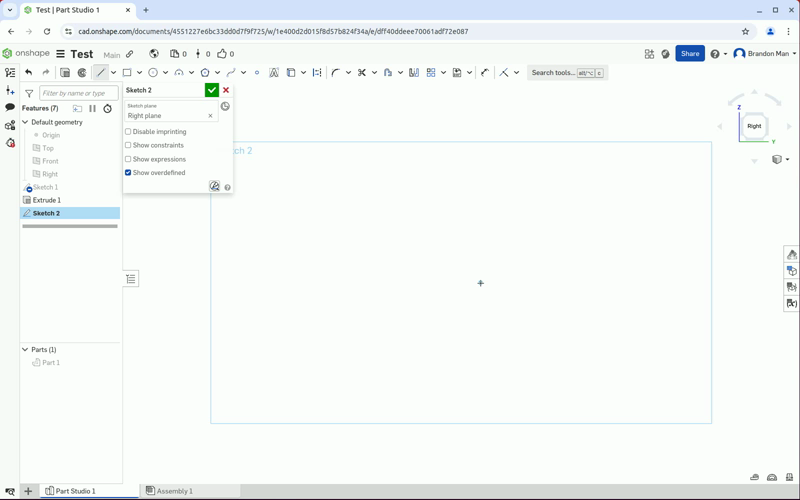
mouse_move(510, 282)
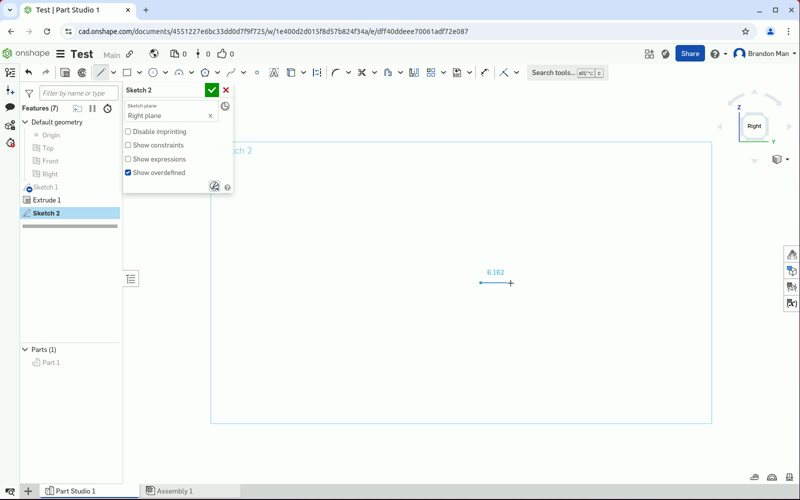
mouse_move(521, 282)
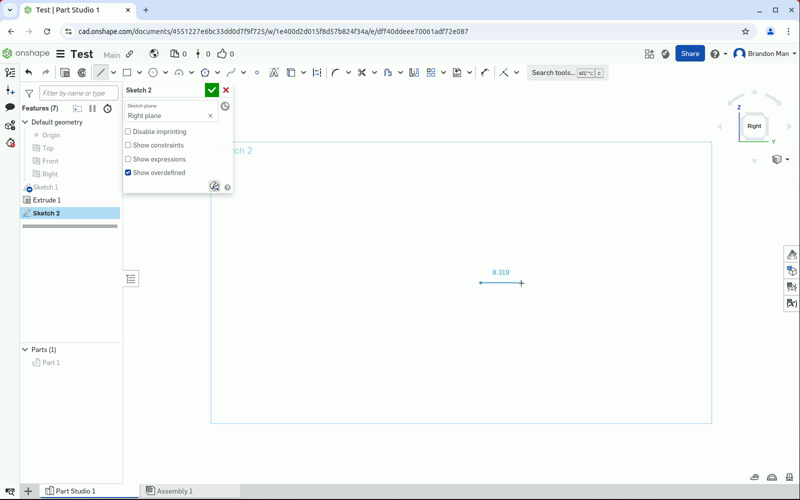
click(521, 282)
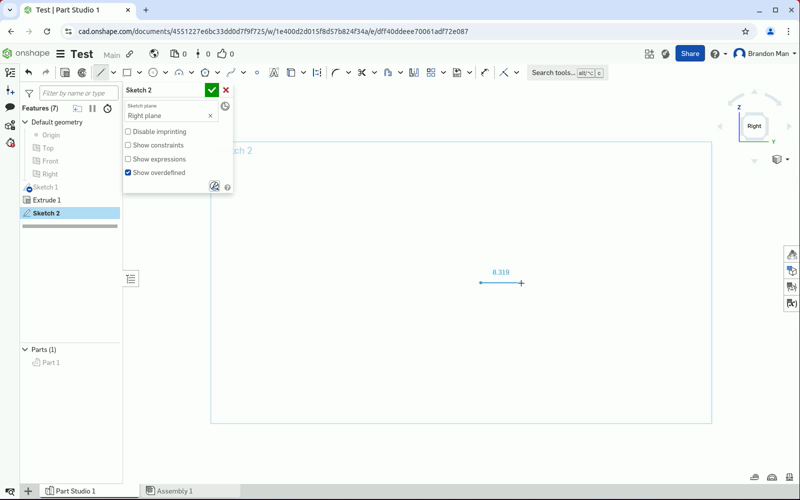
key_up(shift)
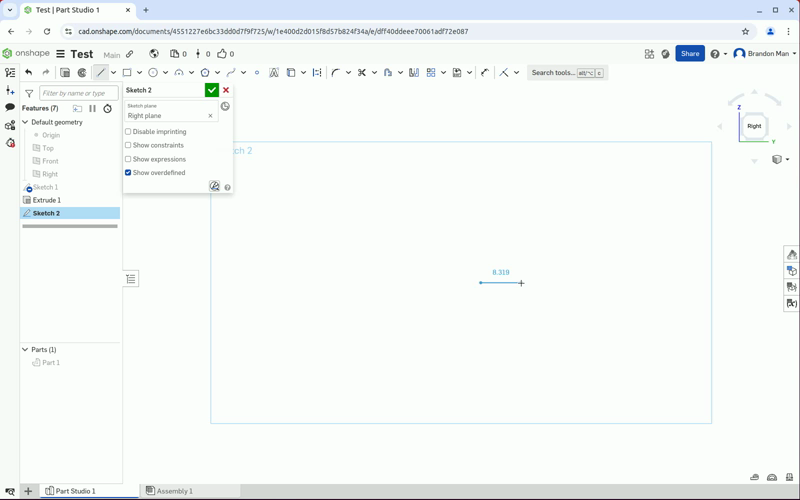
key_down(shift)
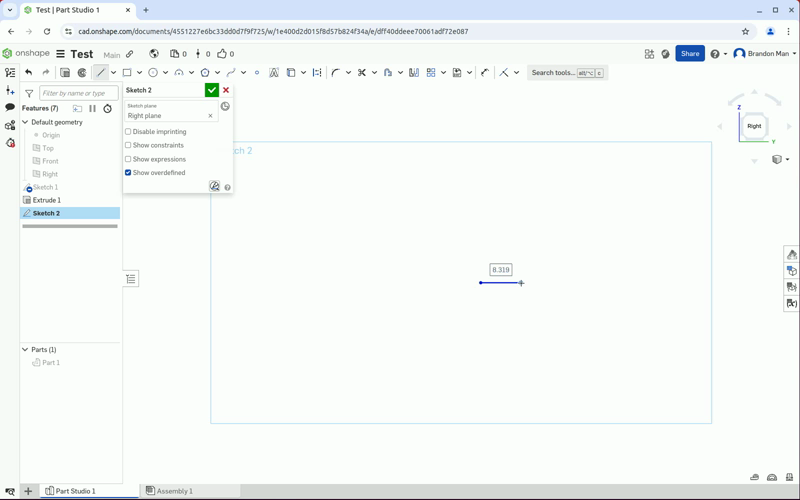
mouse_move(521, 221)
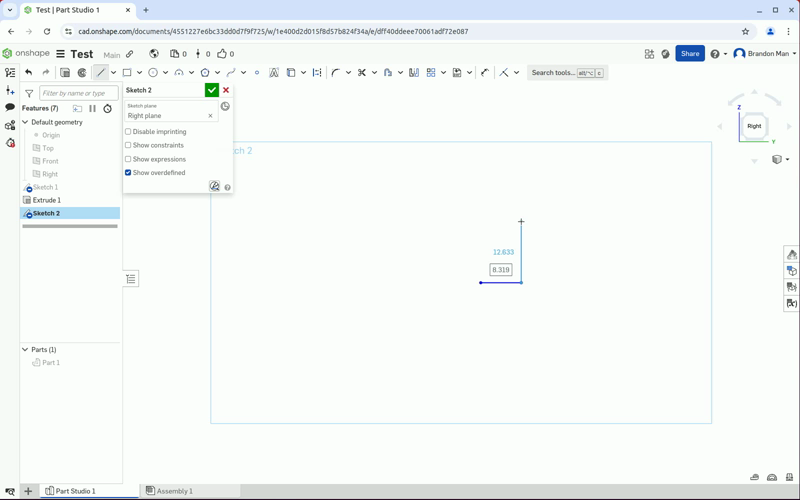
click(521, 221)
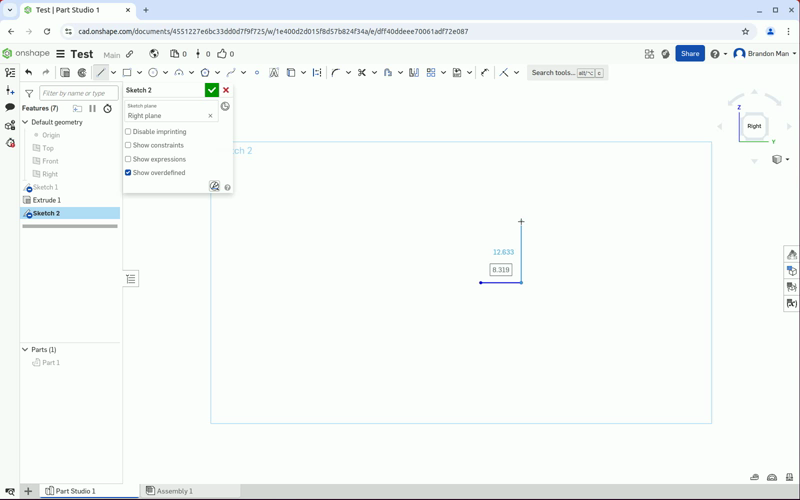
key_up(shift)
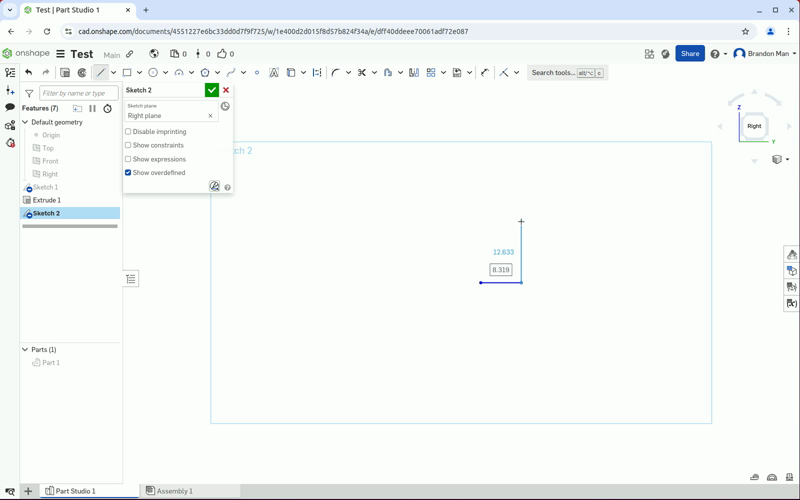
key_down(shift)
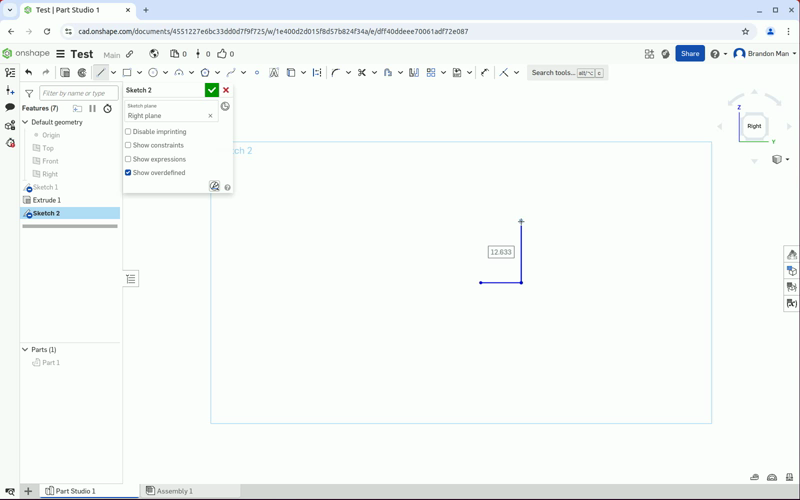
mouse_move(551, 221)
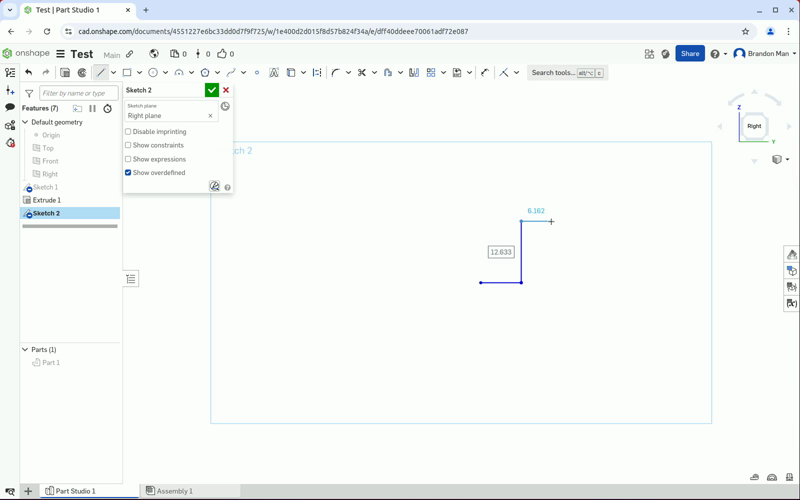
mouse_move(480, 221)
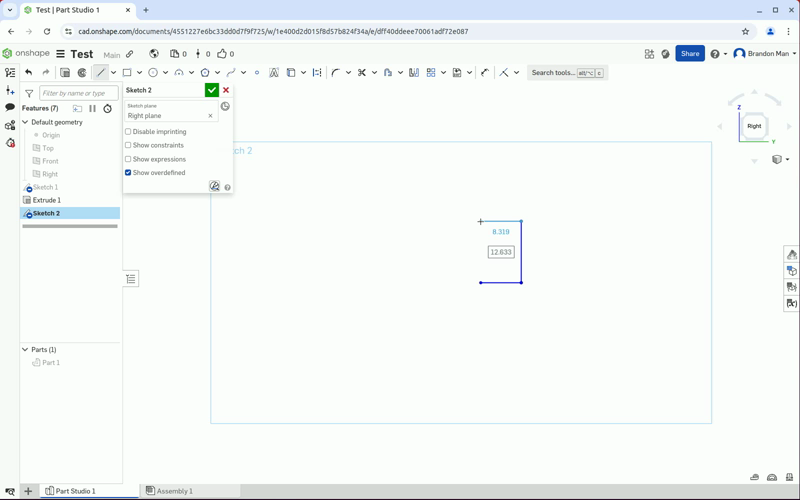
click(480, 221)
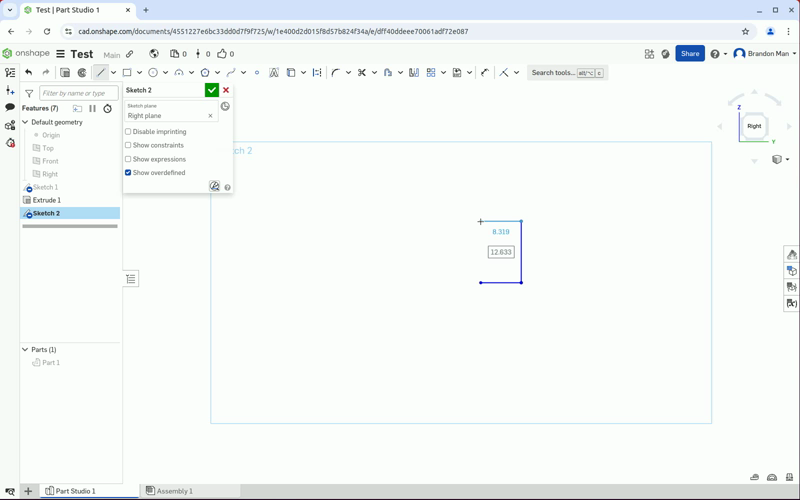
key_up(shift)
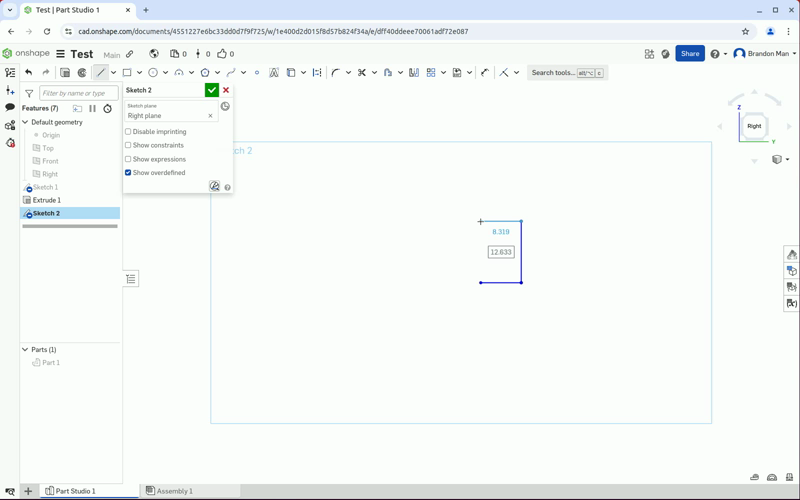
key_down(shift)
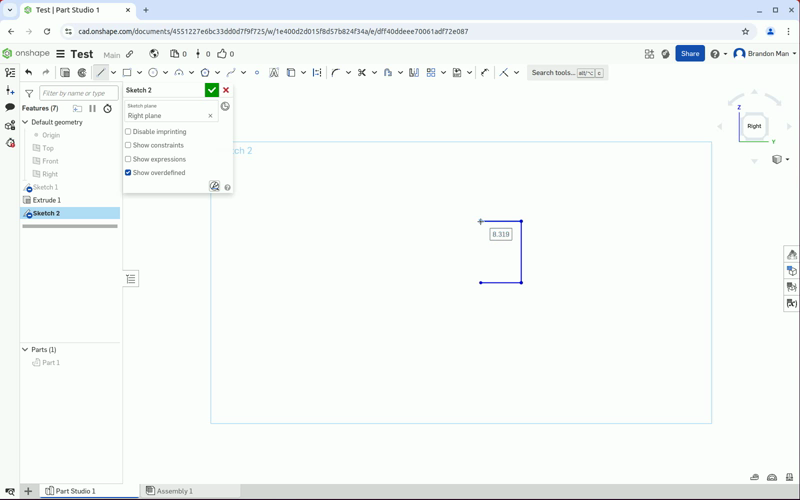
mouse_move(480, 282)
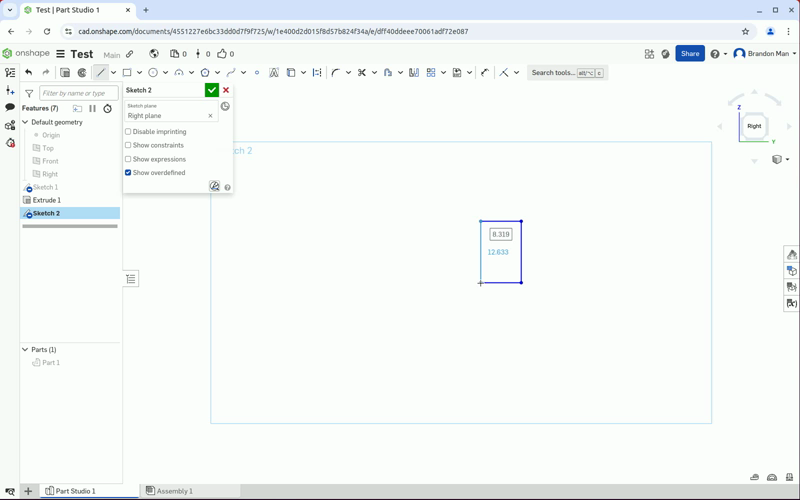
key_up(shift)
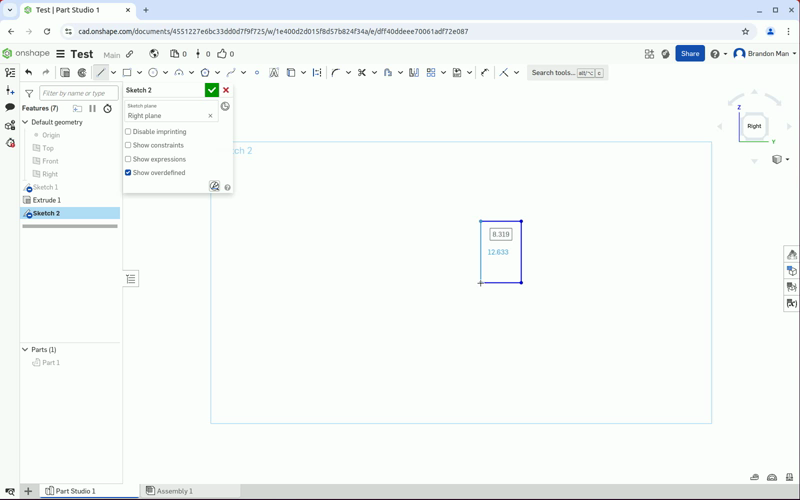
click(480, 282)
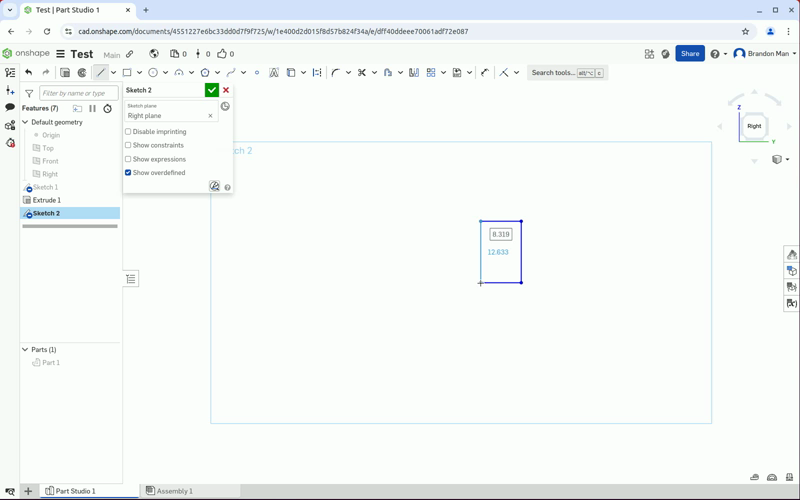
key(esc)
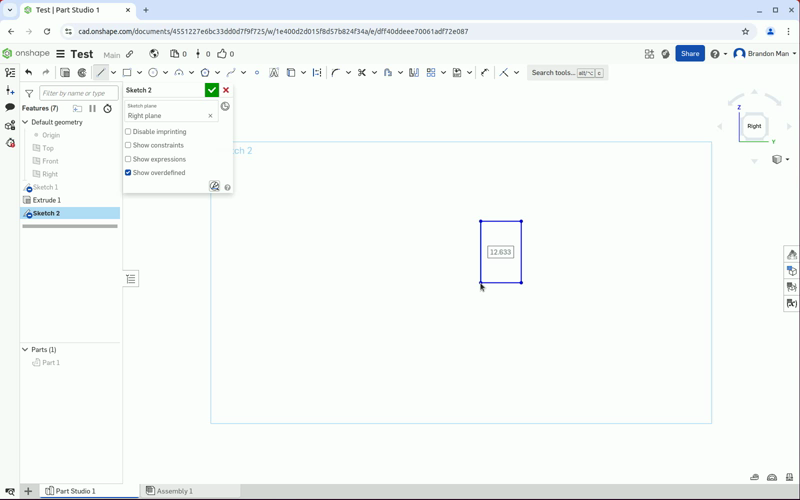
mouse_move(483, 262)
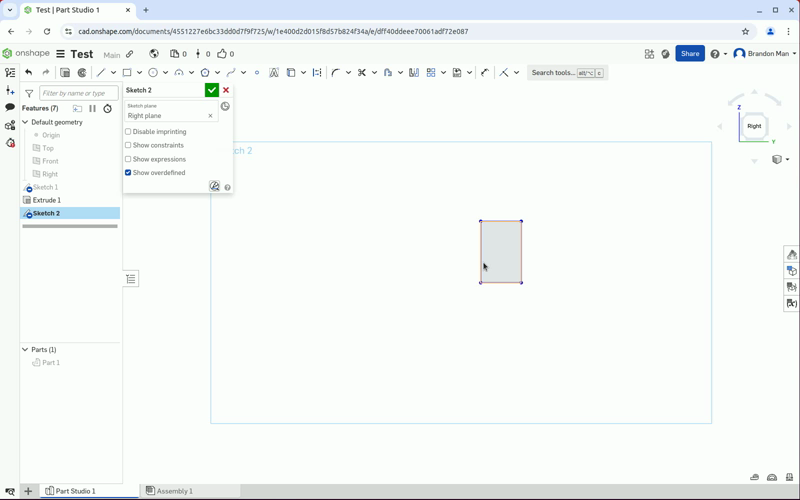
click(483, 262)
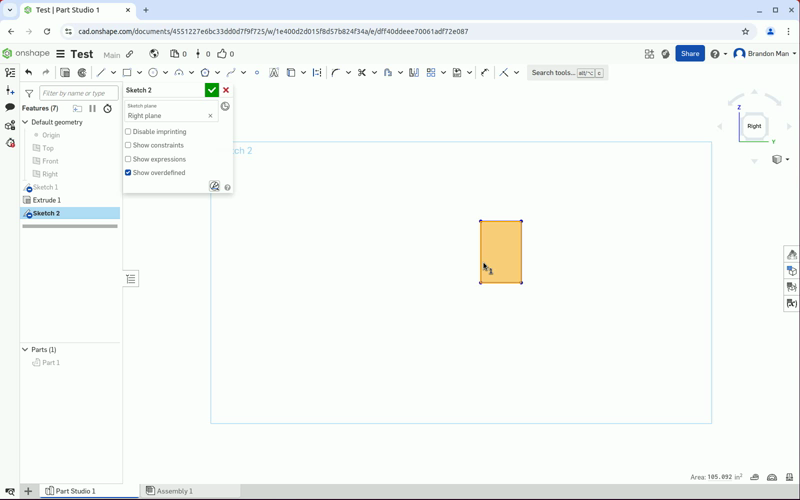
mouse_move(73, 352)
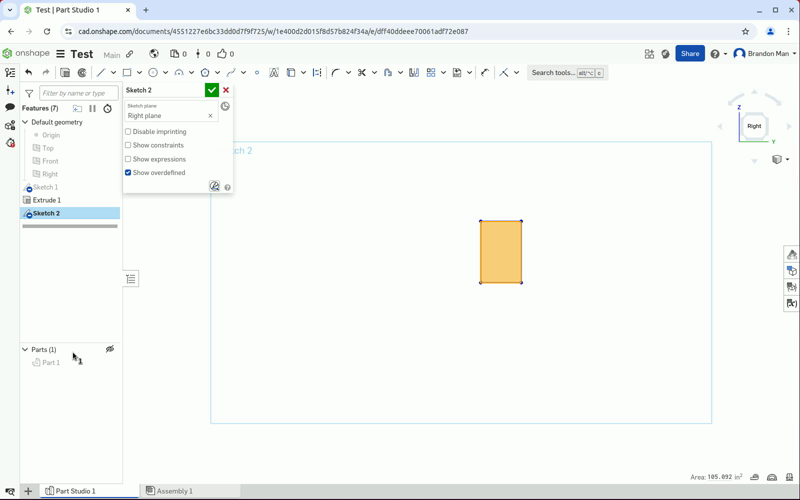
key(shift+y)
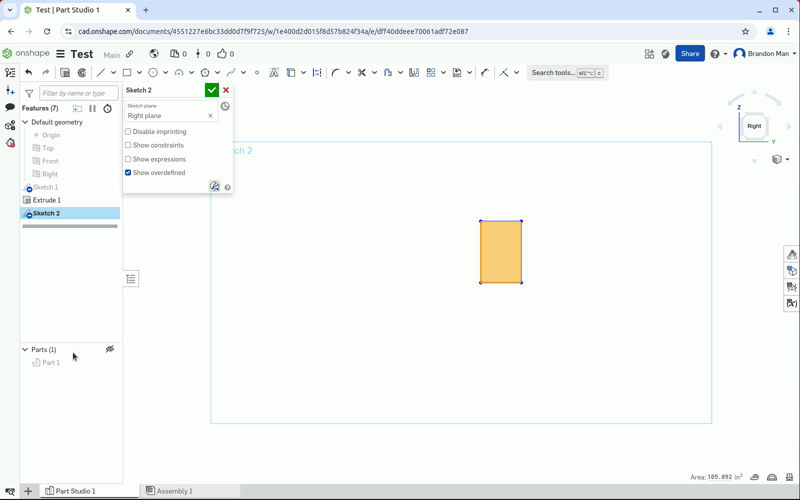
key(shift+e)
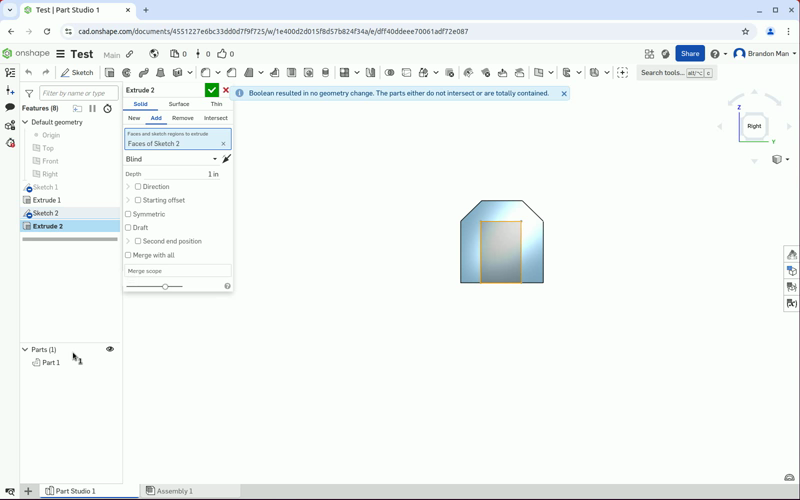
mouse_move(143, 106)
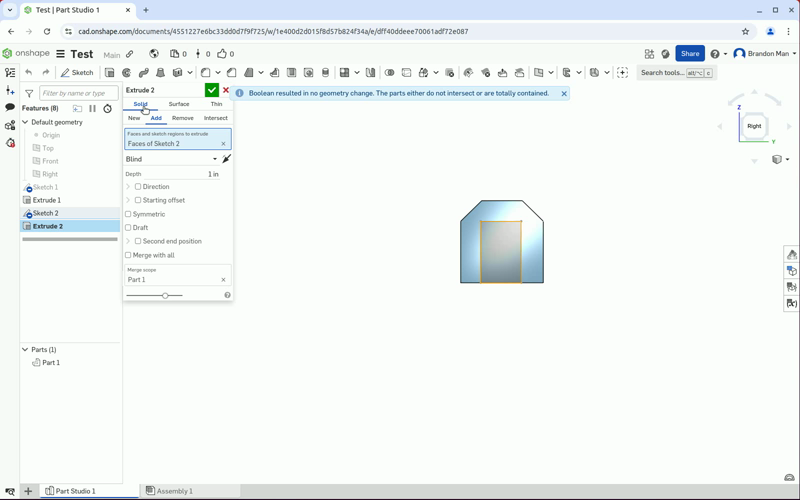
click(143, 106)
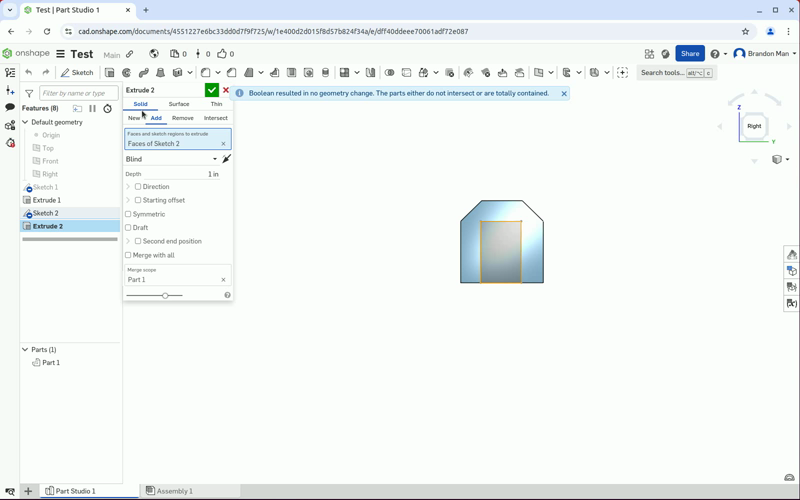
mouse_move(137, 120)
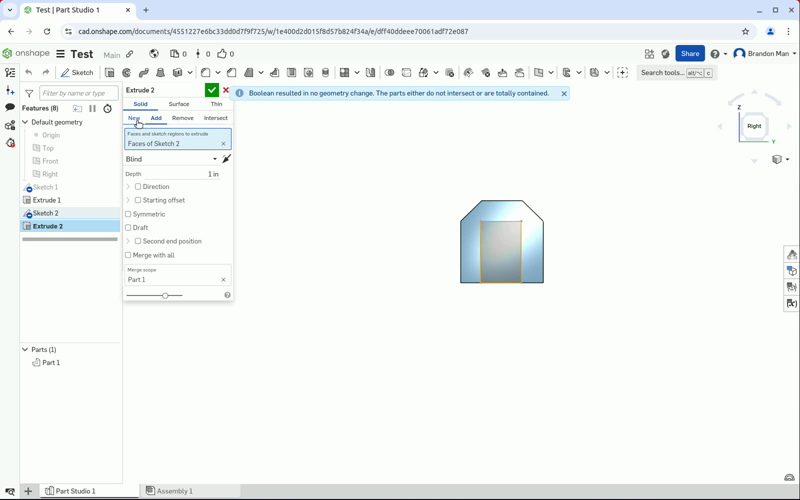
click(137, 120)
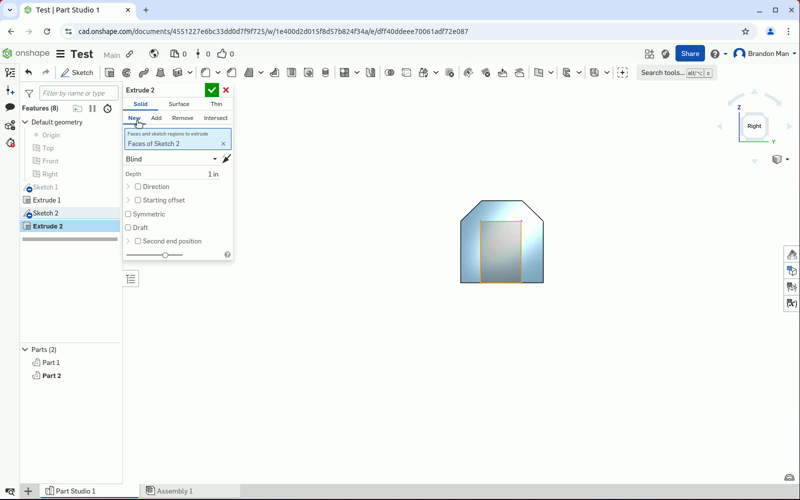
key(tab, 4)
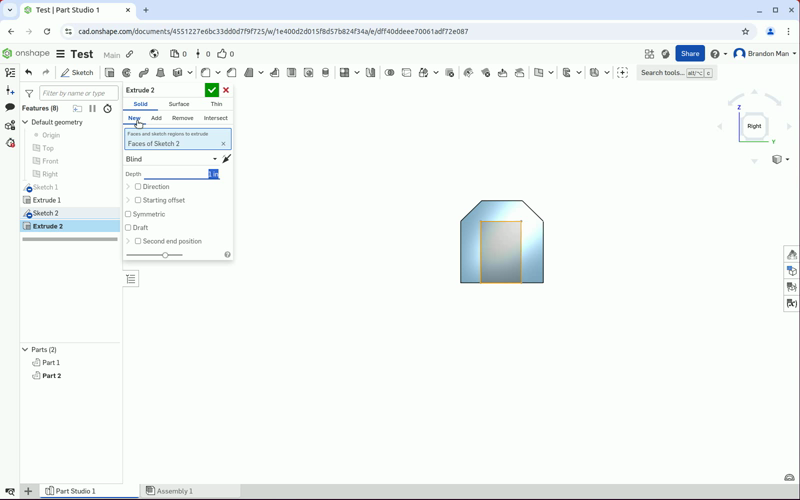
text(16.85)
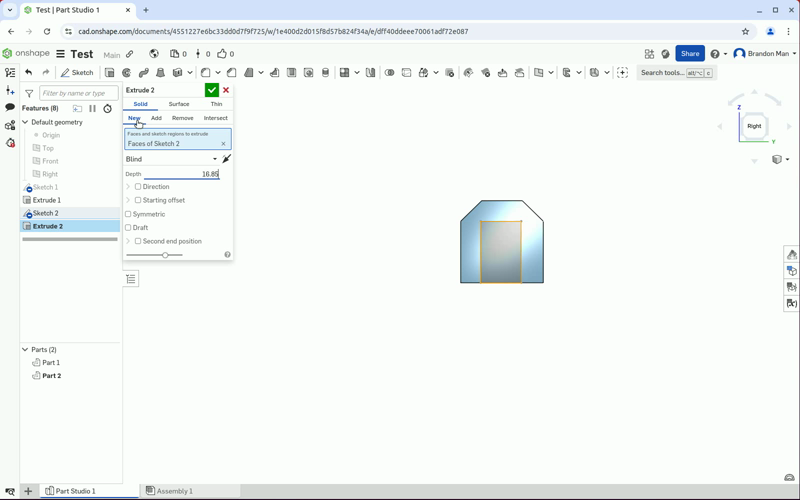
key(enter)
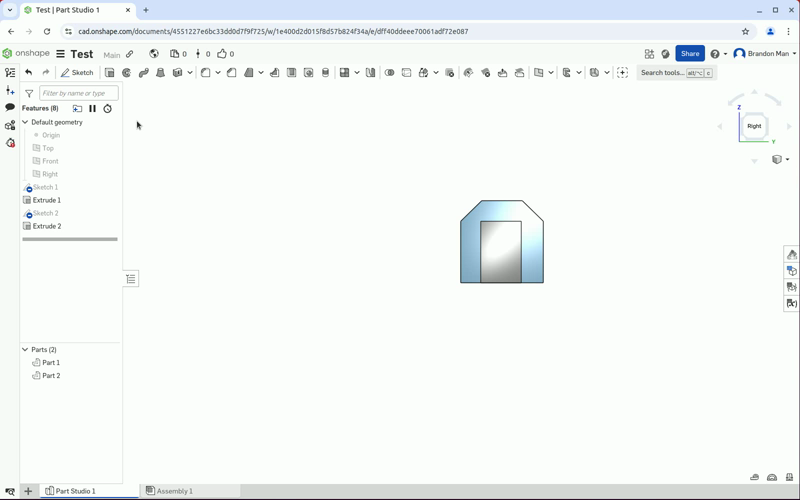
key(shift+h)
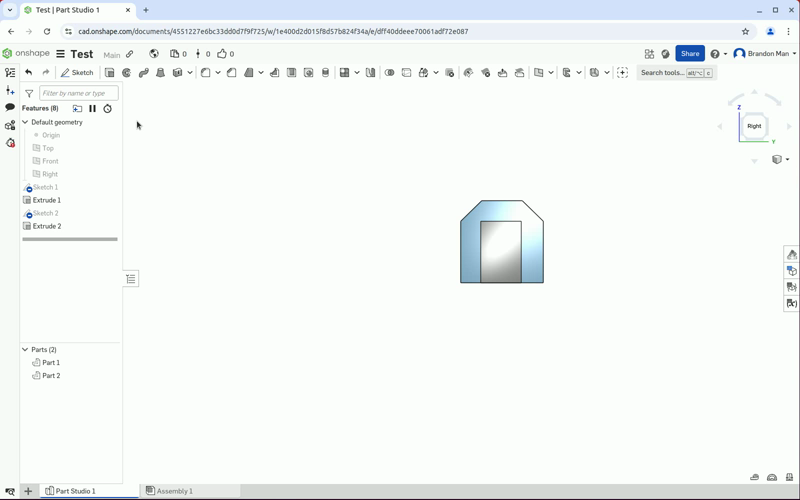
key(shift+h)
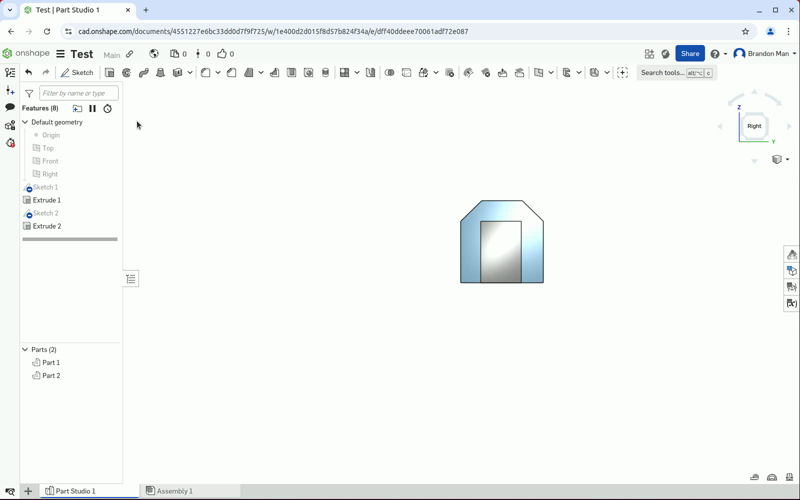
mouse_move(73, 189)
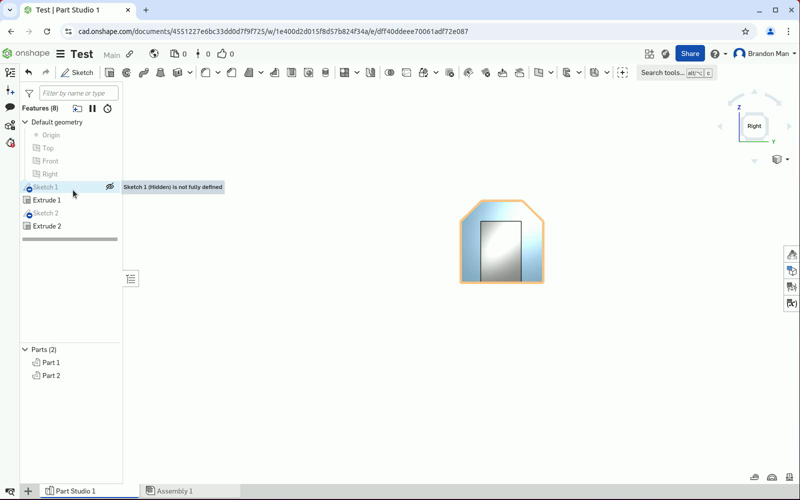
click(73, 189)
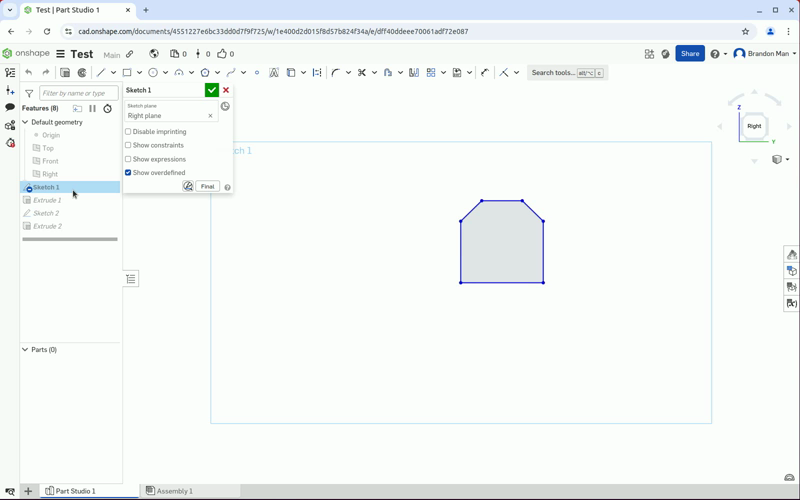
mouse_move(229, 92)
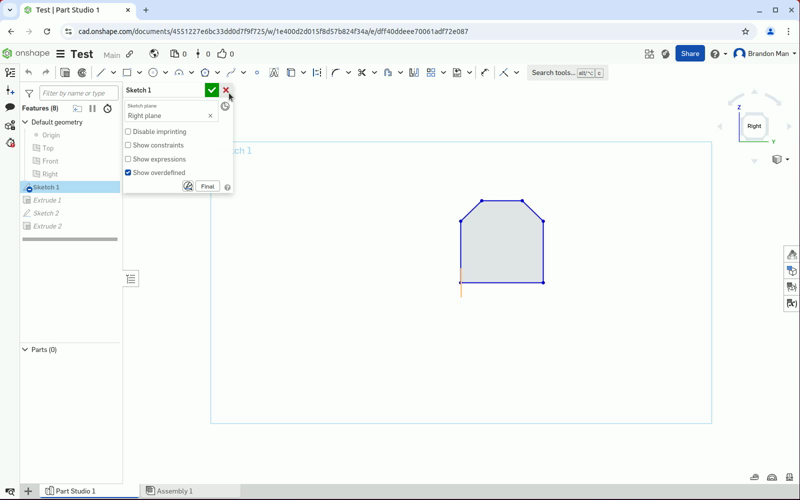
click(229, 92)
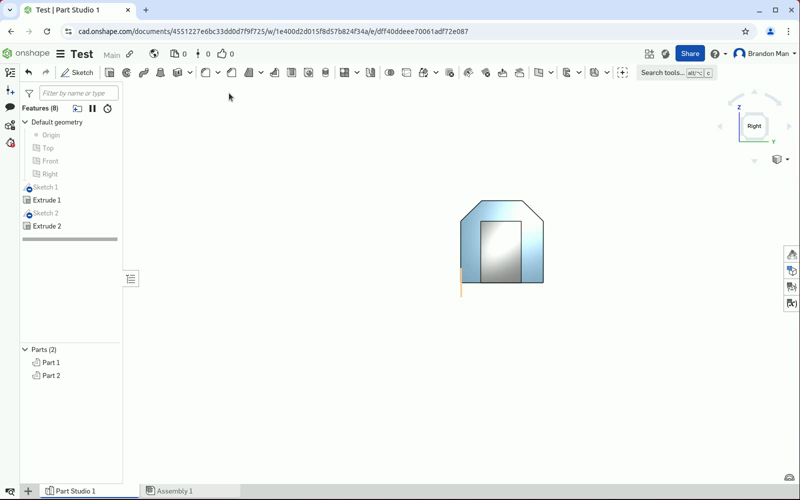
mouse_move(73, 352)
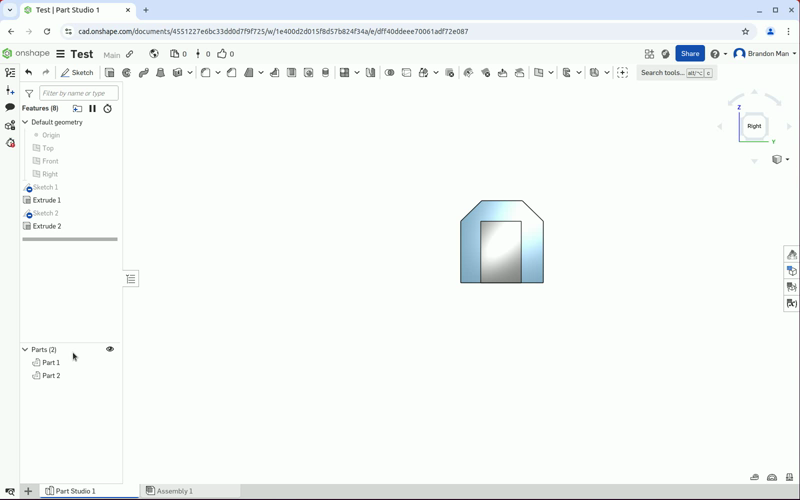
key(y)
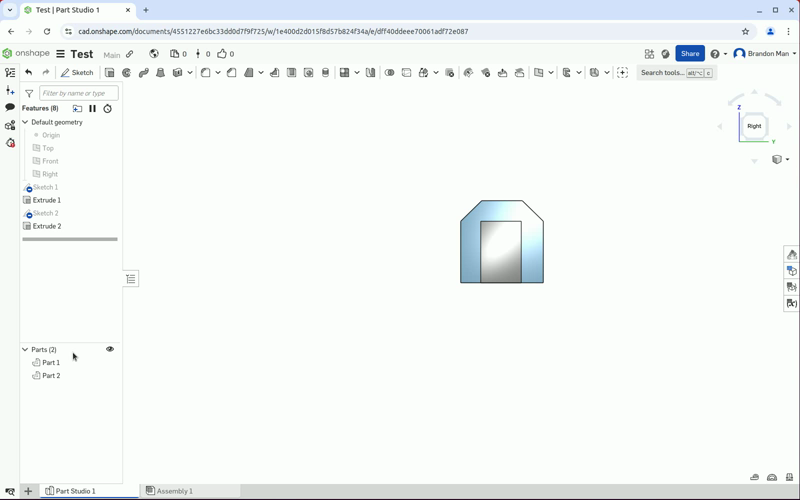
key(shift+p)
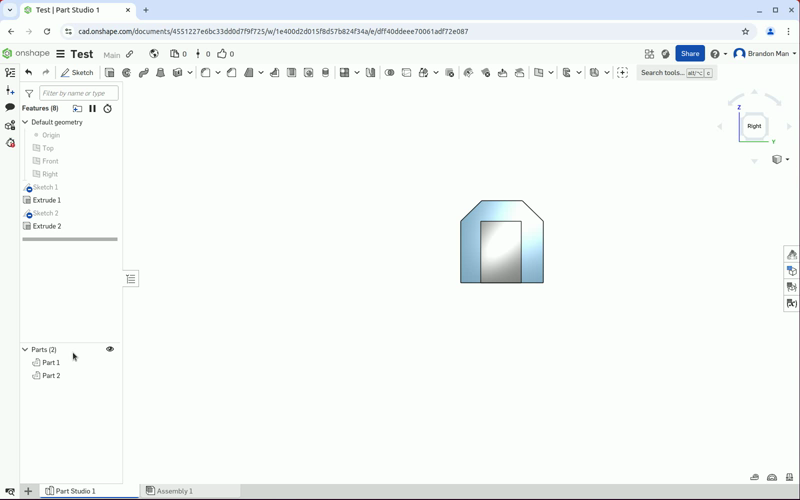
key(space)
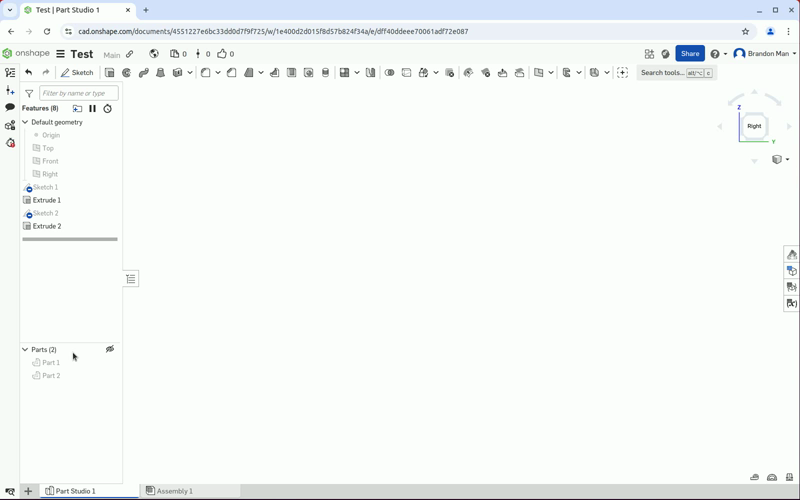
key_down(shift)
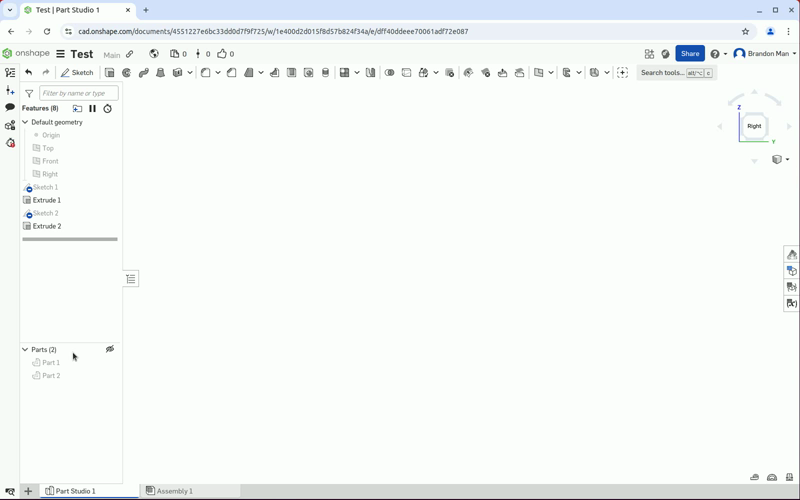
key(right)
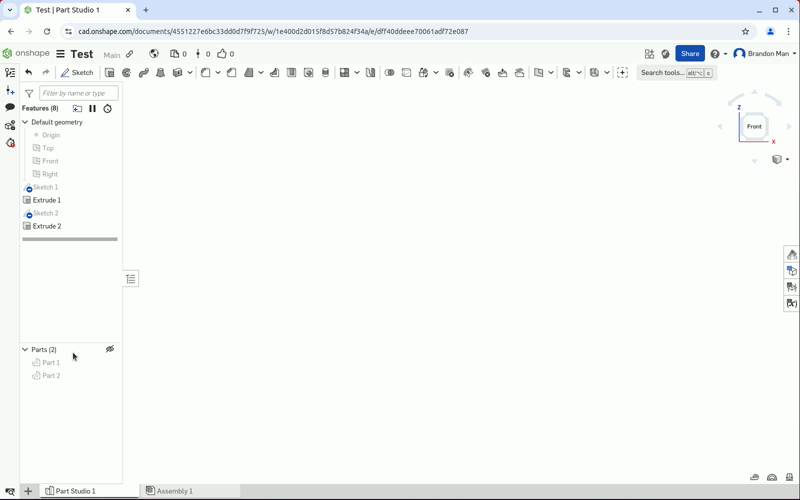
key_up(shift)
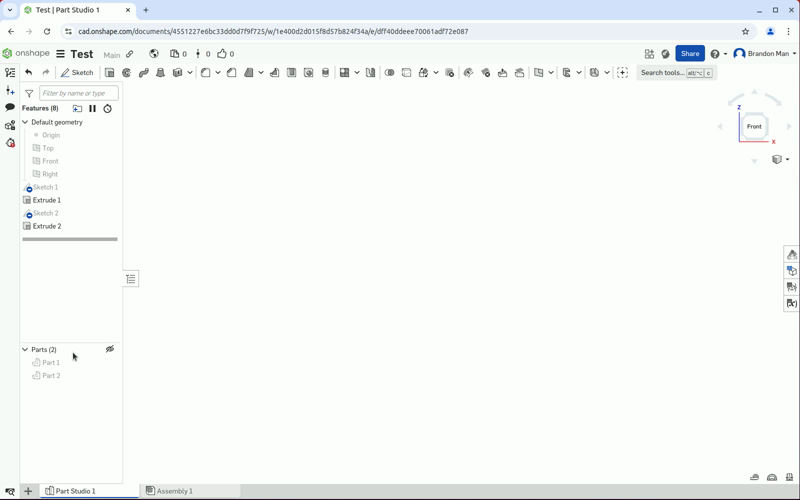
mouse_move(73, 352)
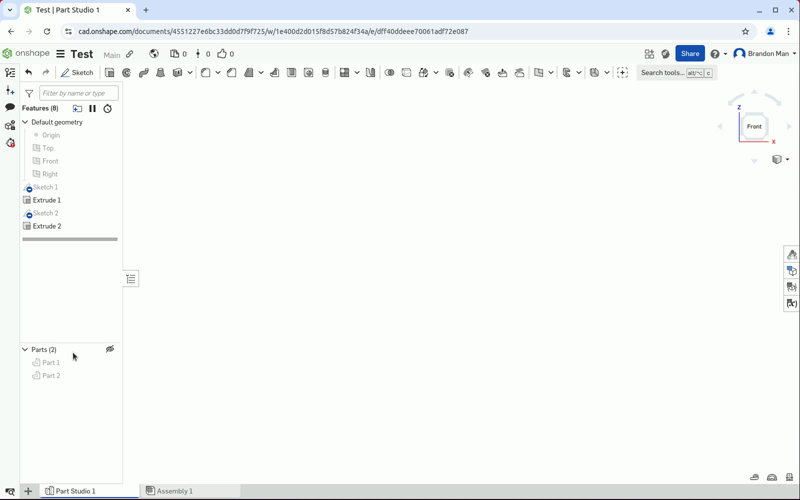
key(shift+y)
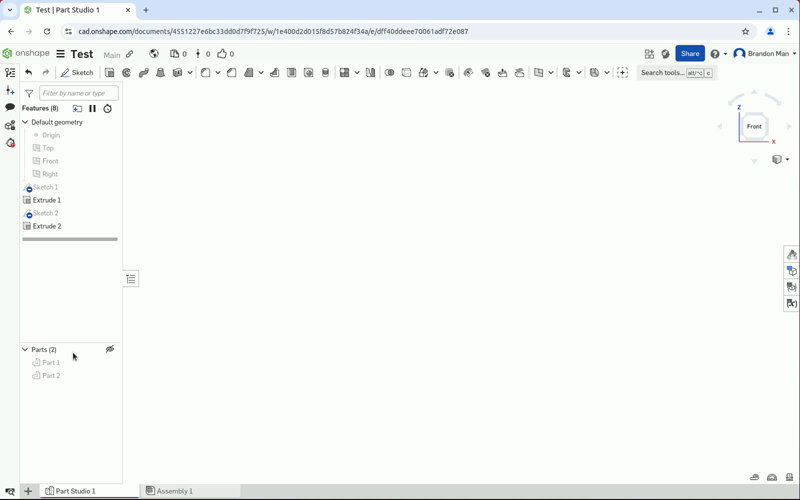
key(shift+s)
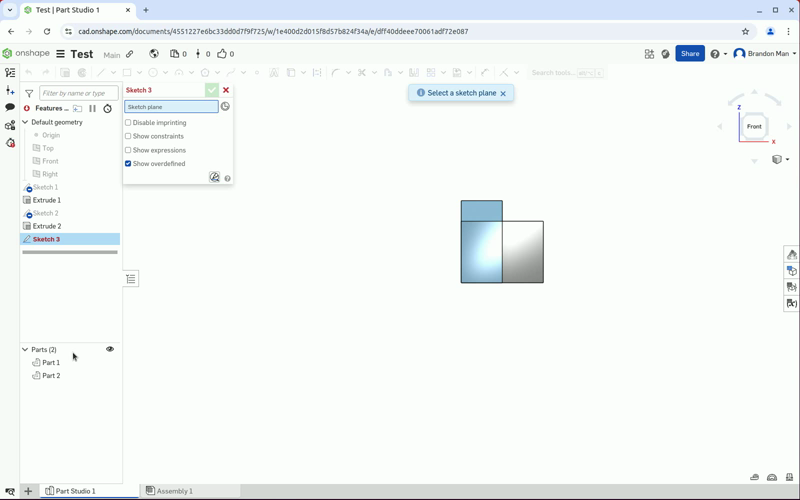
mouse_move(73, 163)
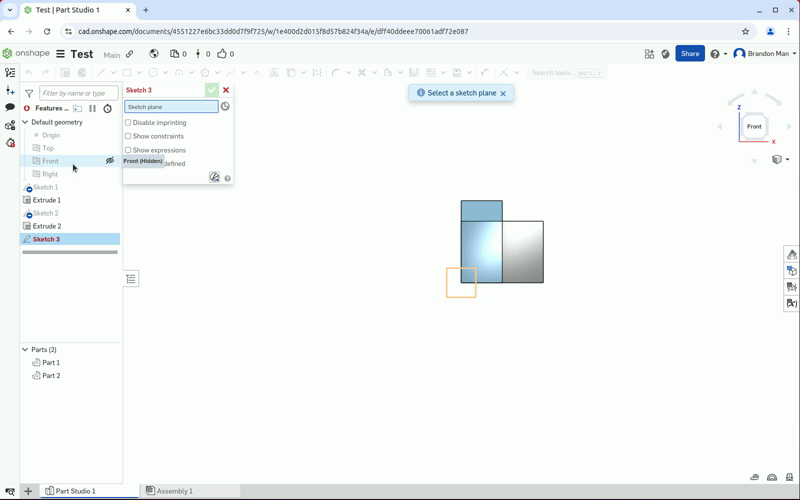
click(73, 163)
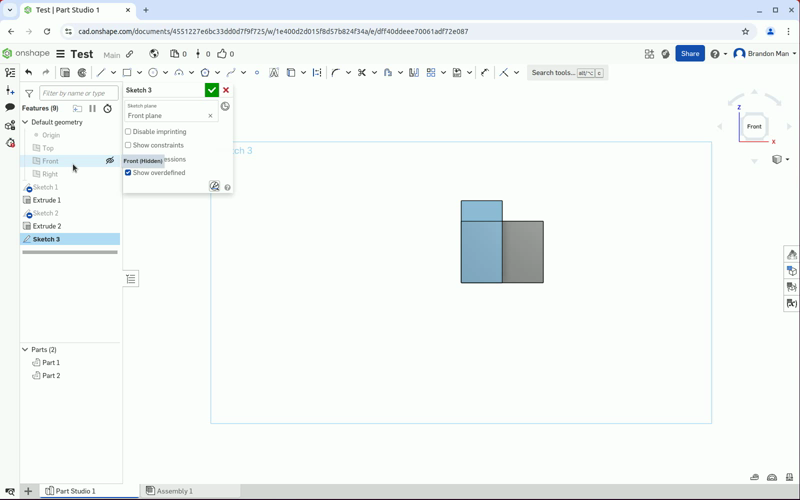
mouse_move(73, 352)
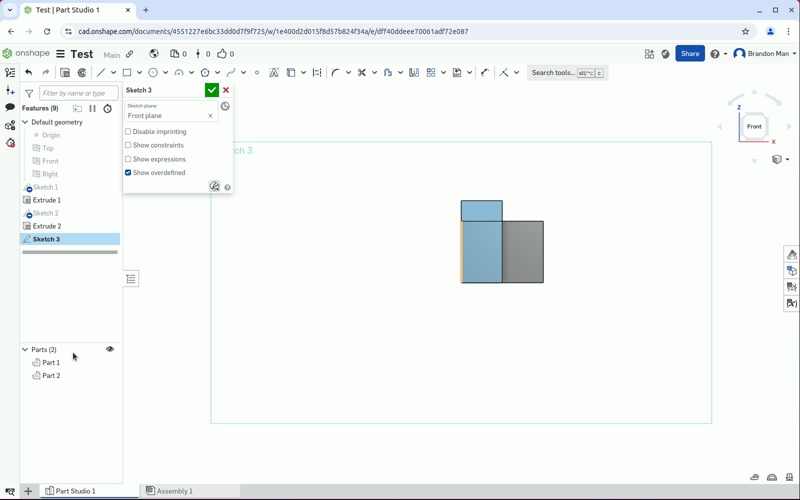
key(y)
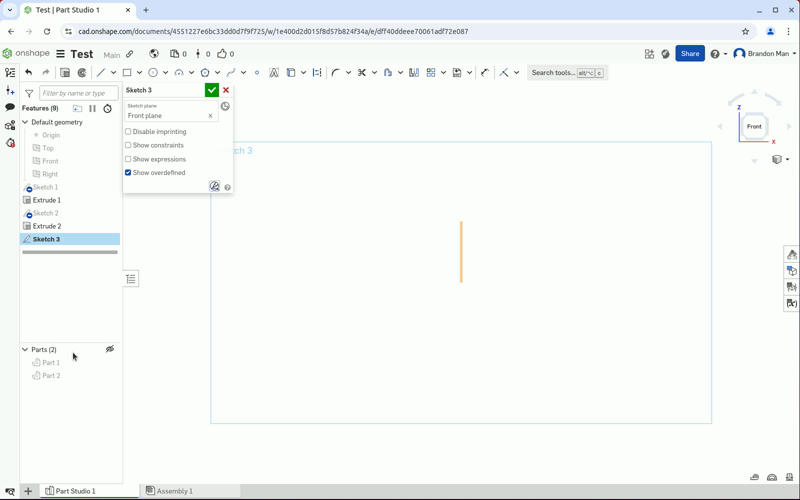
key(c)
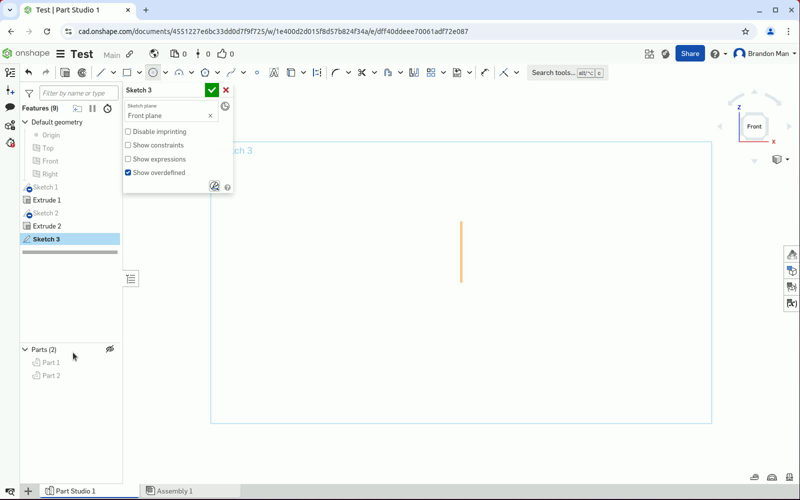
key_down(shift)
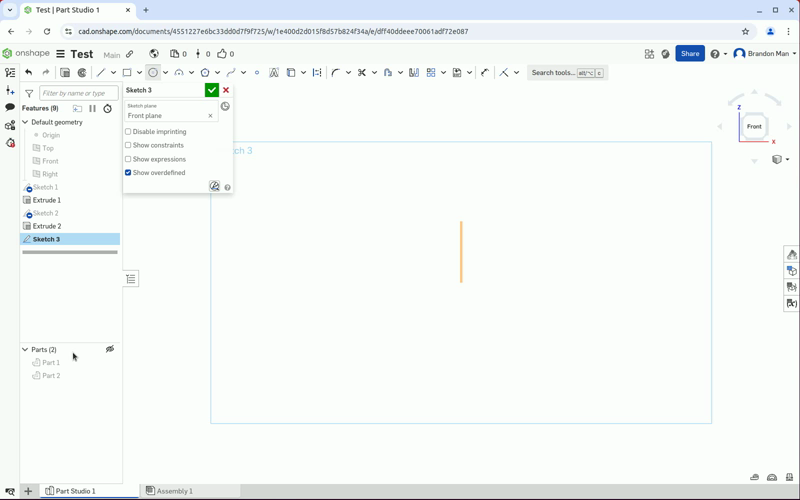
mouse_move(543, 252)
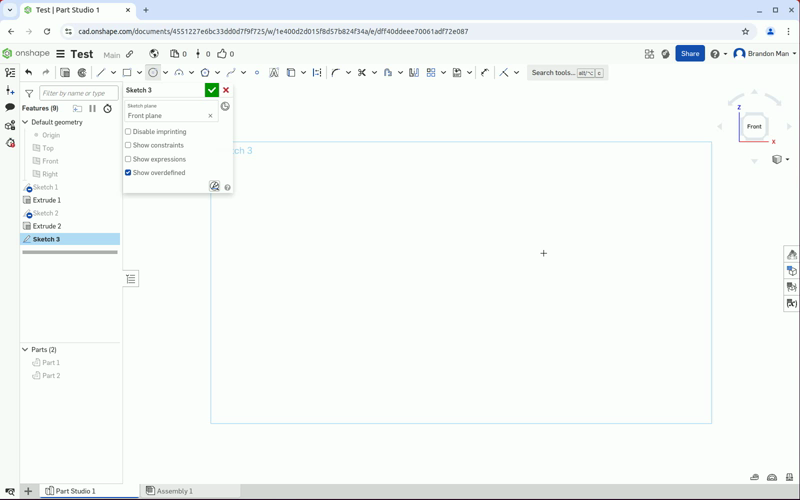
click(543, 252)
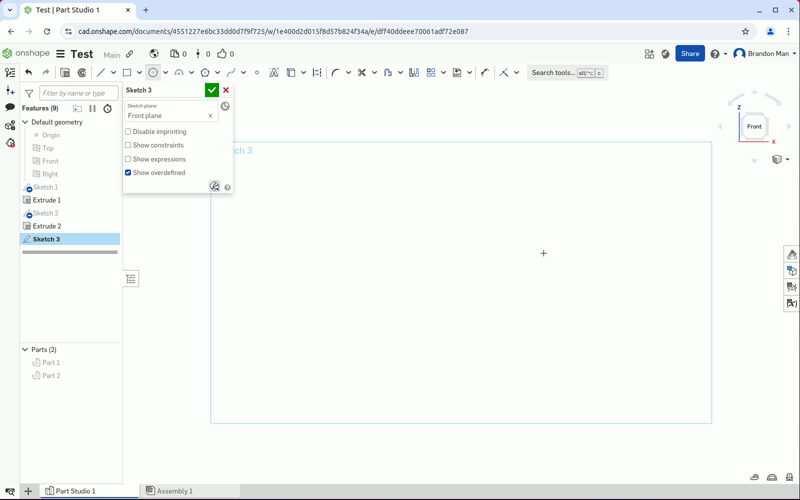
key_up(shift)
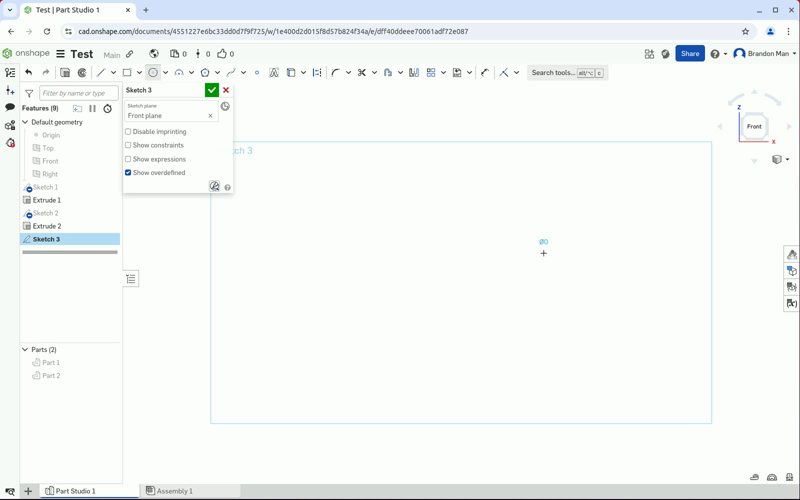
mouse_move(574, 252)
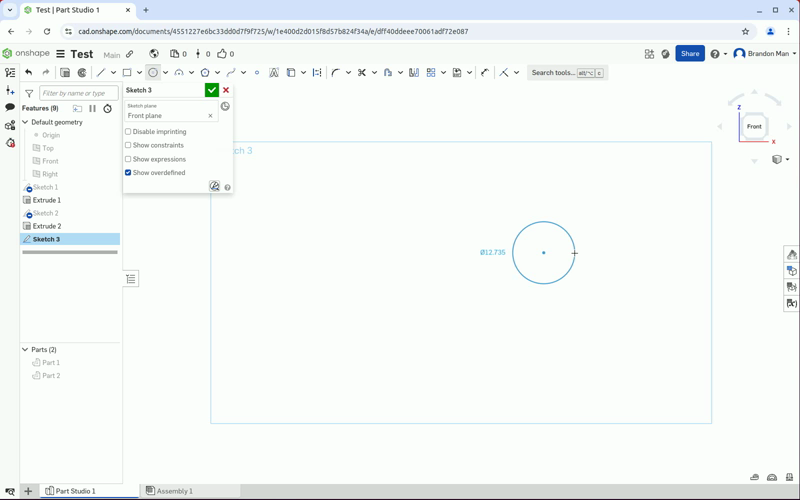
click(574, 252)
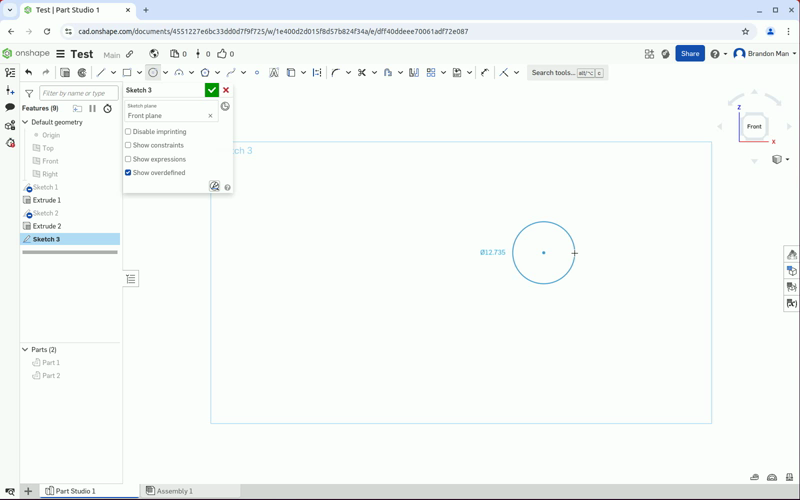
key(esc)
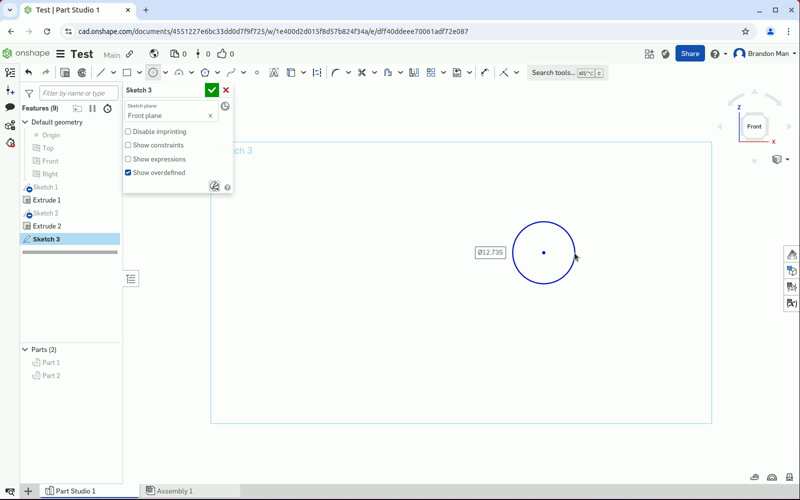
mouse_move(536, 270)
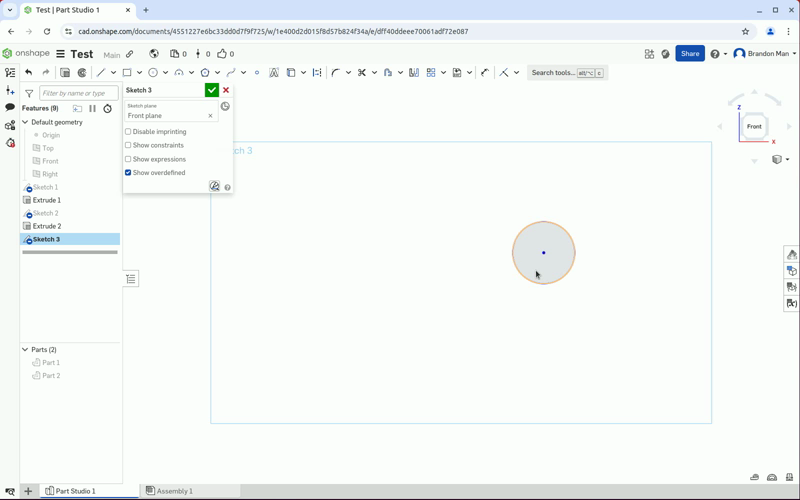
click(536, 270)
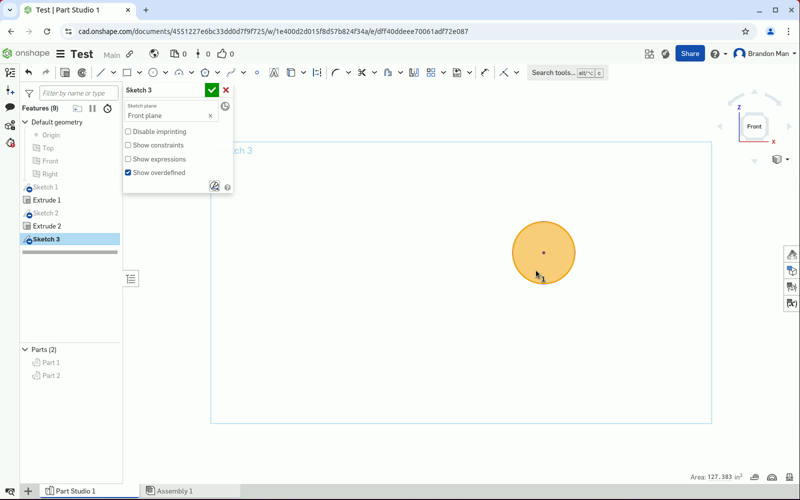
mouse_move(73, 352)
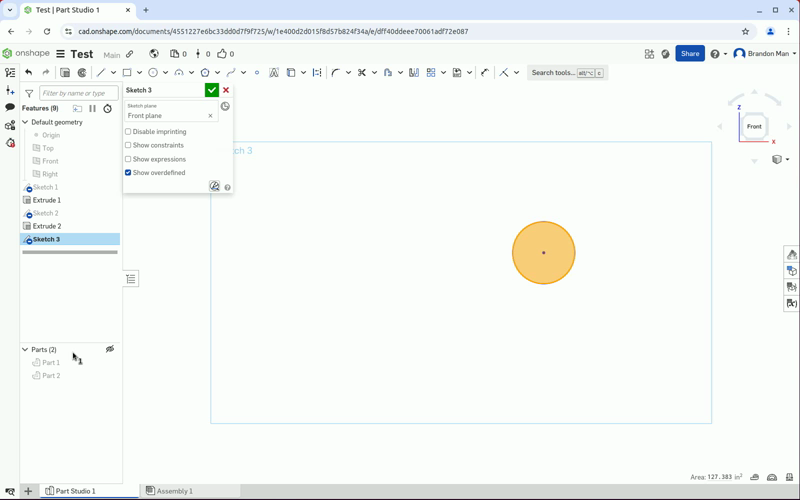
key(shift+y)
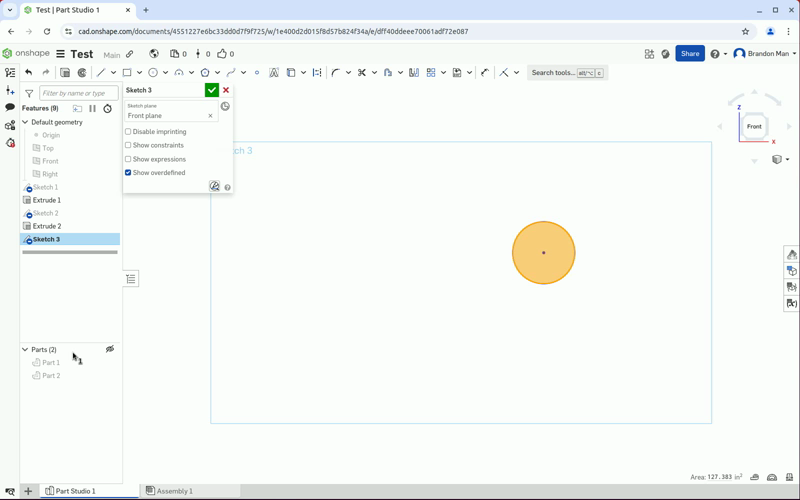
key(shift+e)
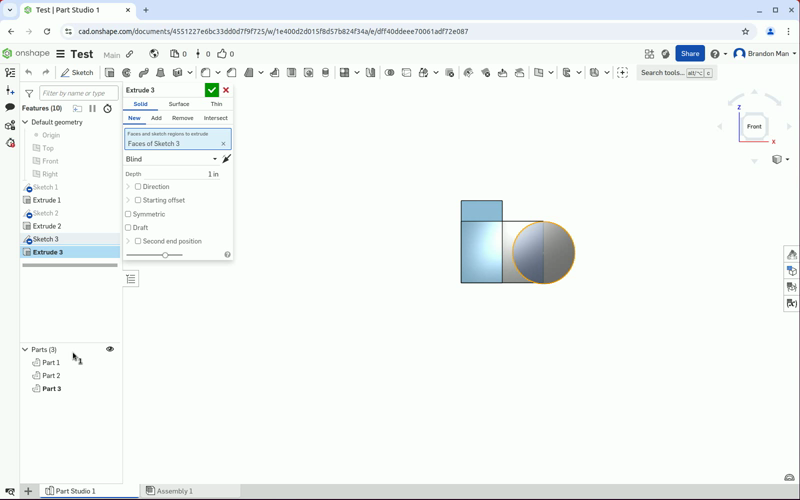
mouse_move(143, 106)
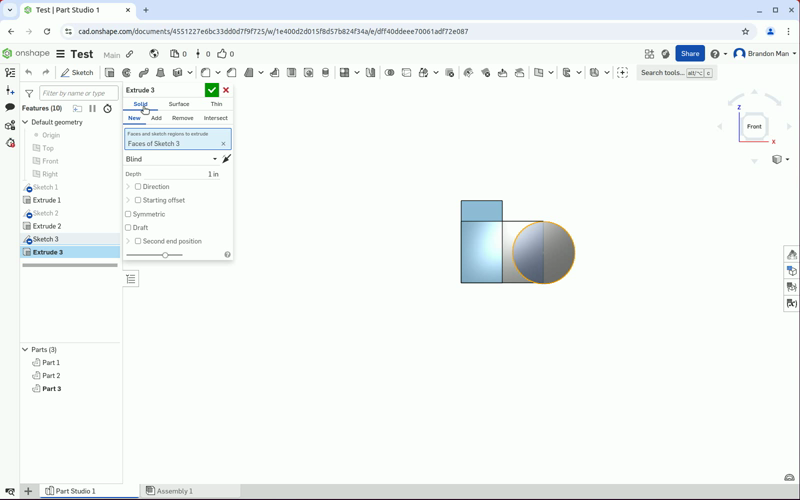
click(143, 106)
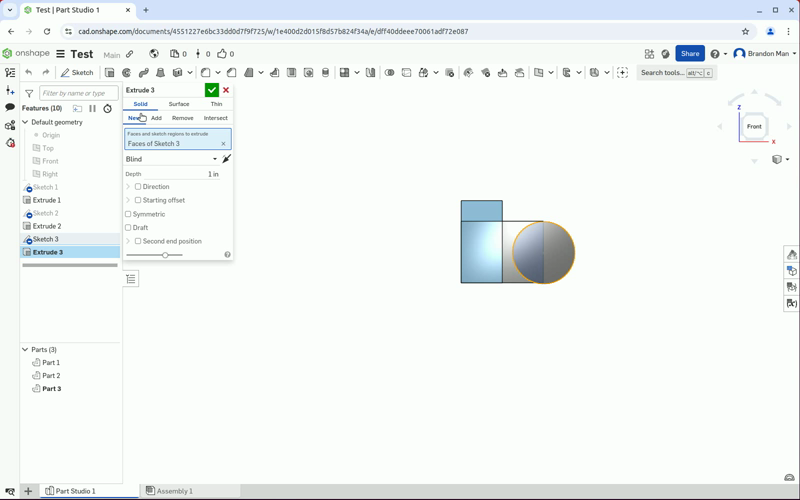
mouse_move(137, 120)
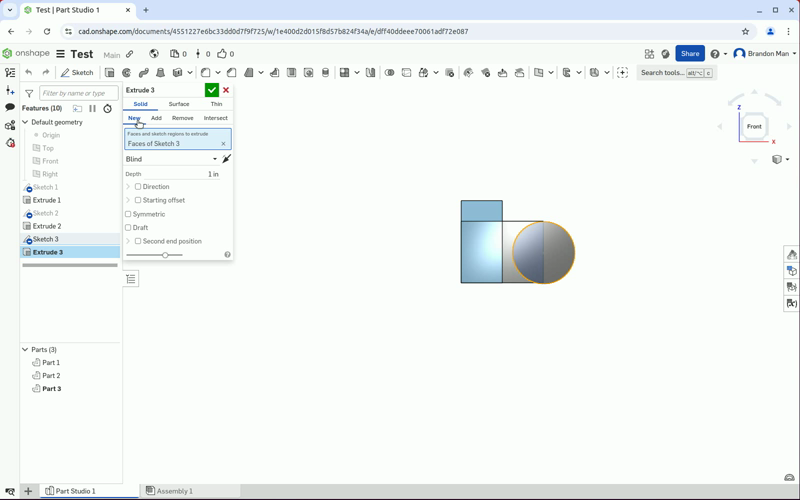
click(137, 120)
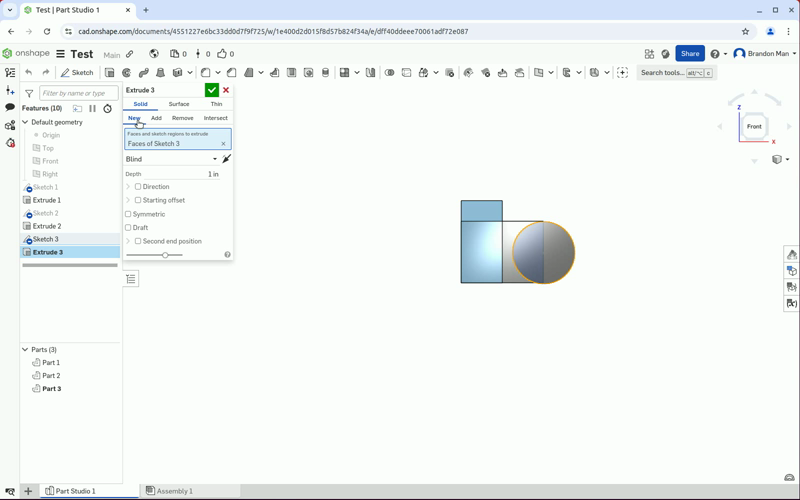
key(tab, 4)
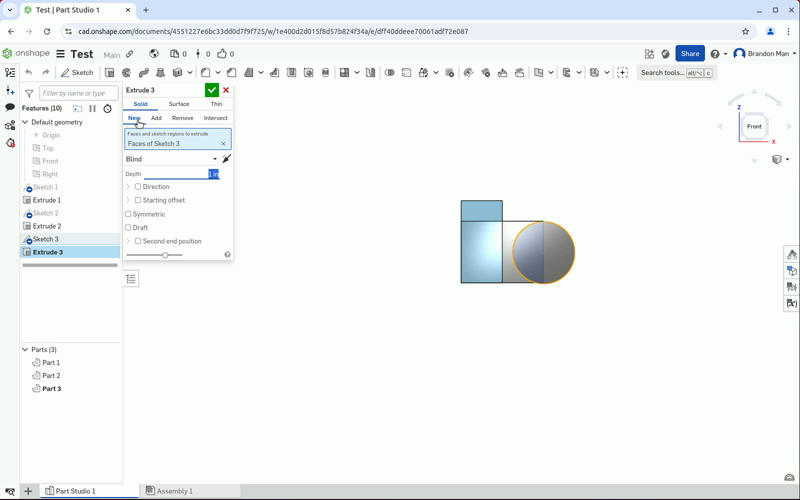
text(-16.85)
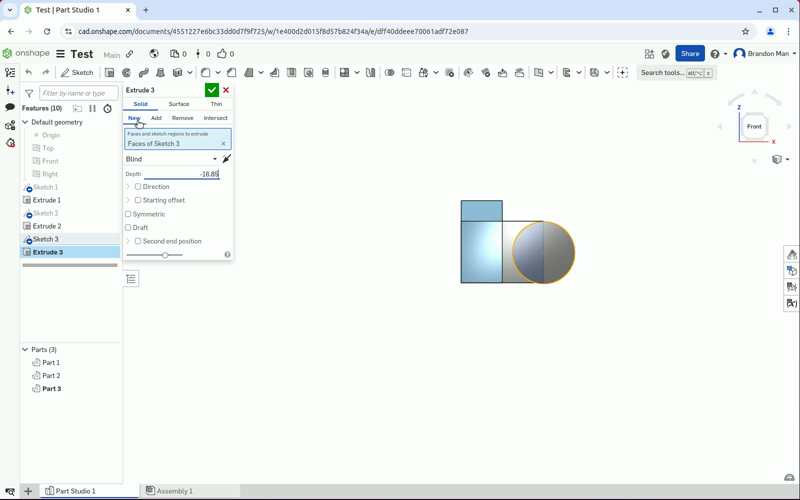
key(enter)
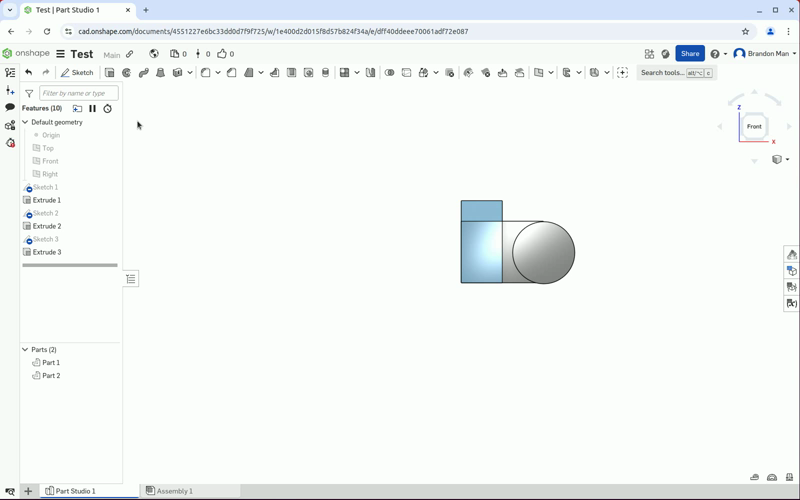
key(shift+h)
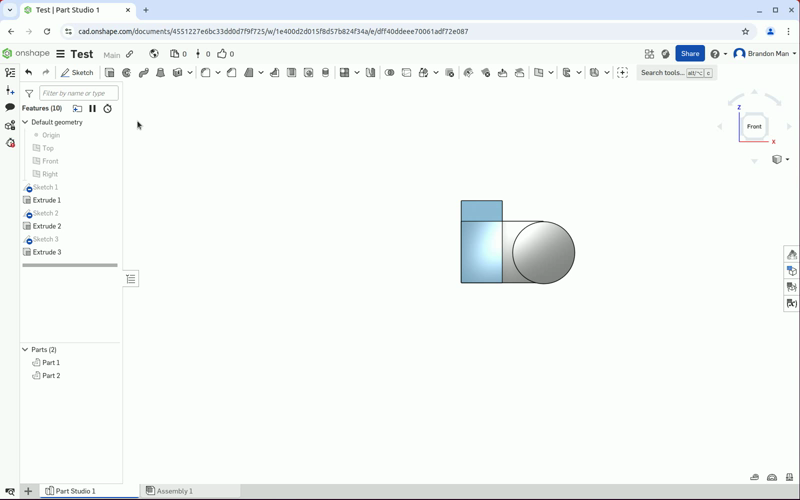
key(shift+h)
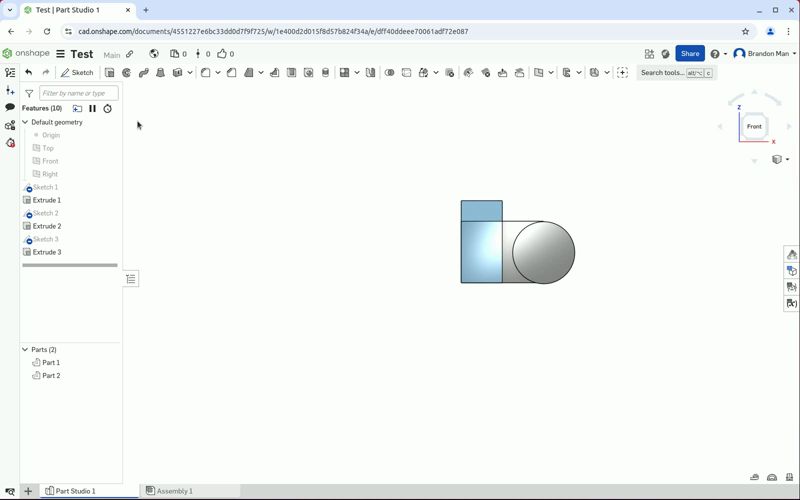
mouse_move(73, 189)
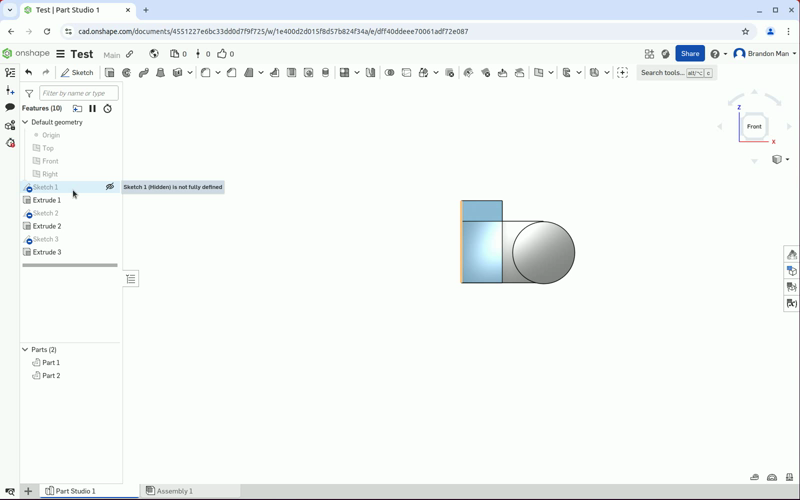
click(73, 189)
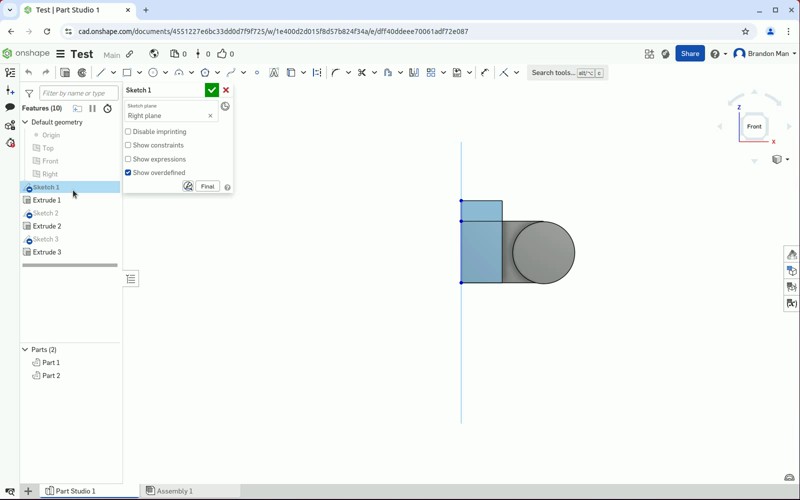
mouse_move(229, 92)
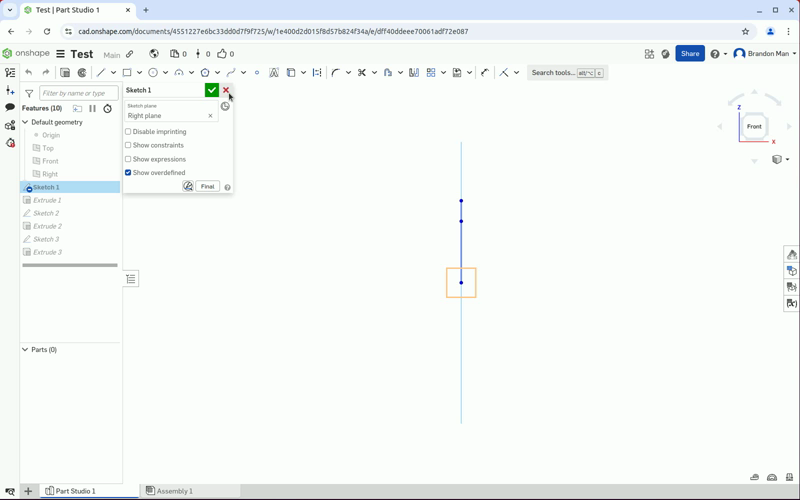
click(229, 92)
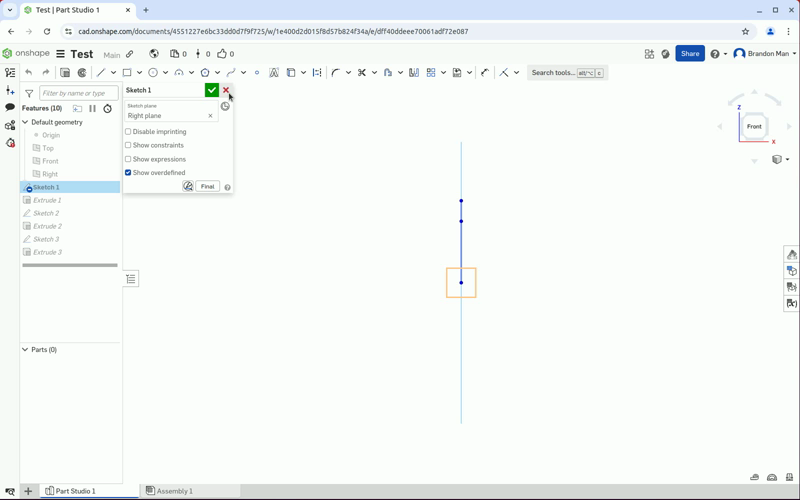
key(shift+s)
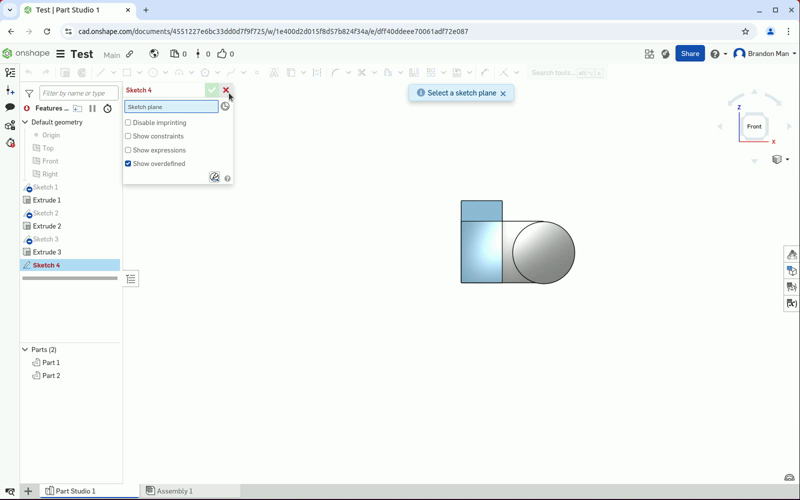
mouse_move(73, 163)
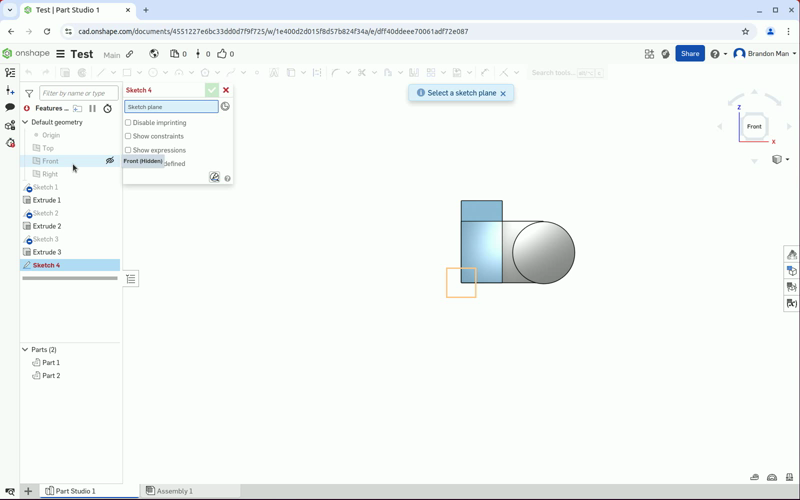
click(73, 163)
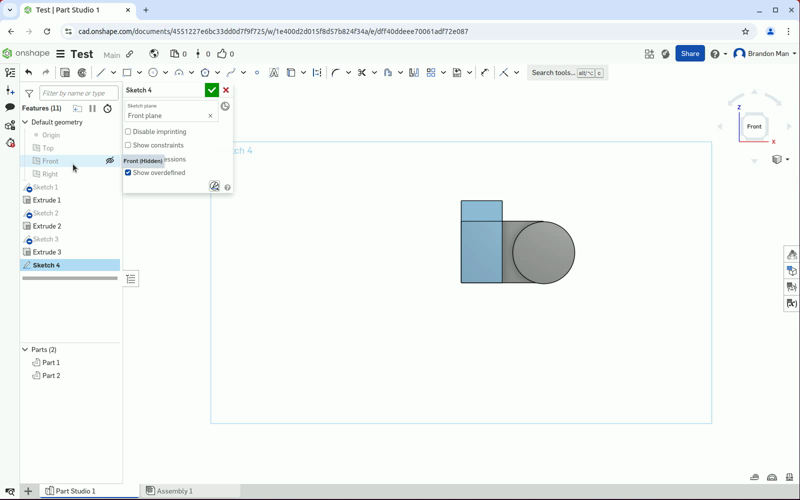
mouse_move(73, 352)
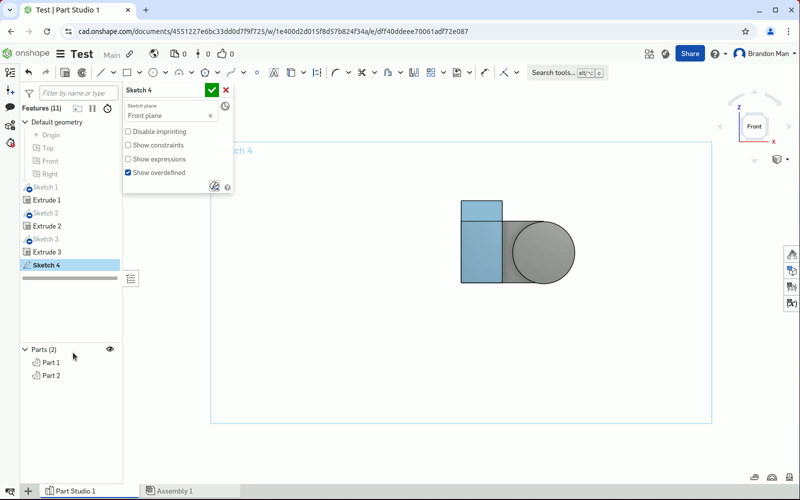
key(y)
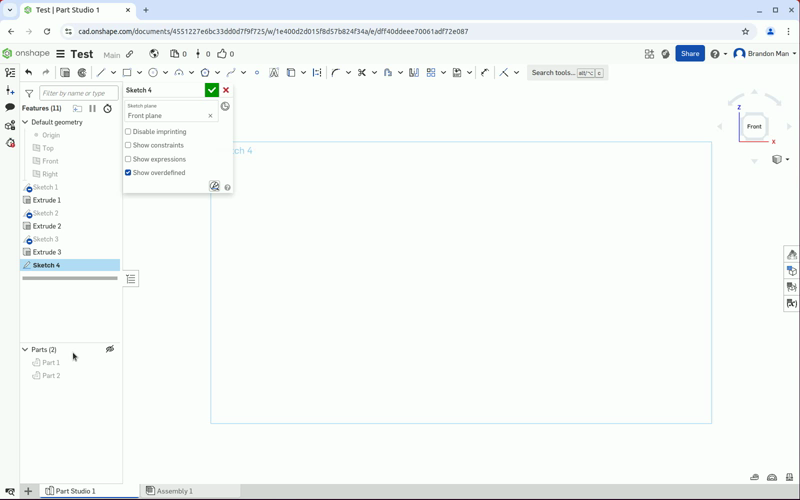
key(c)
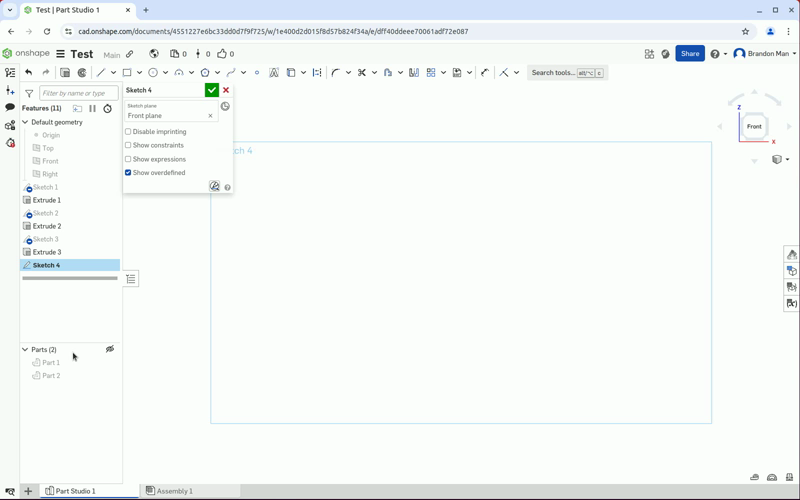
key_down(shift)
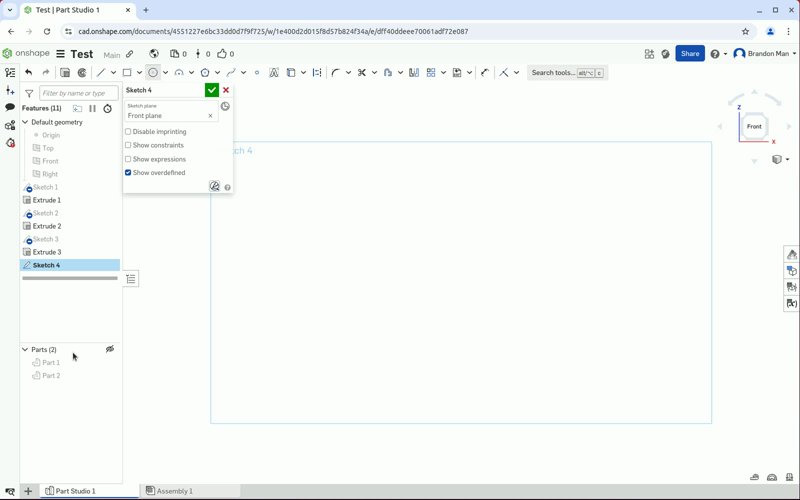
mouse_move(542, 252)
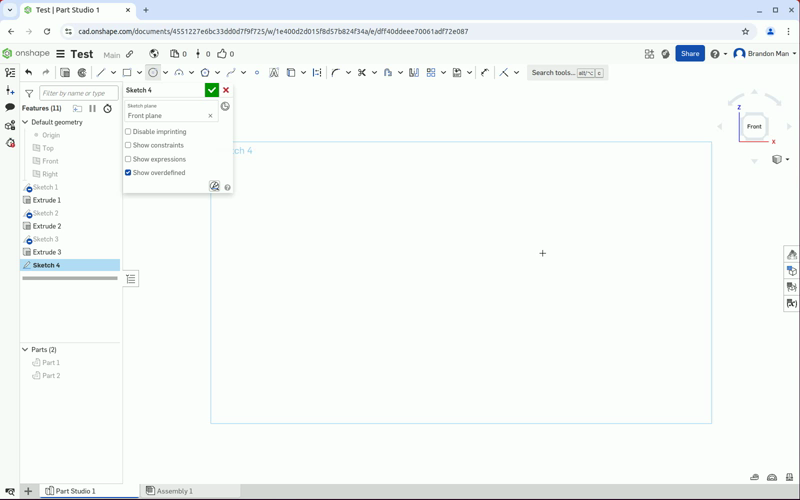
click(542, 252)
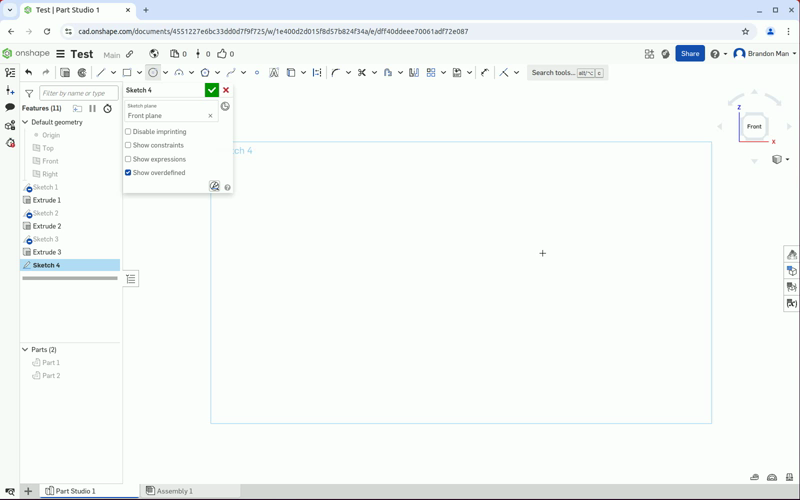
key_up(shift)
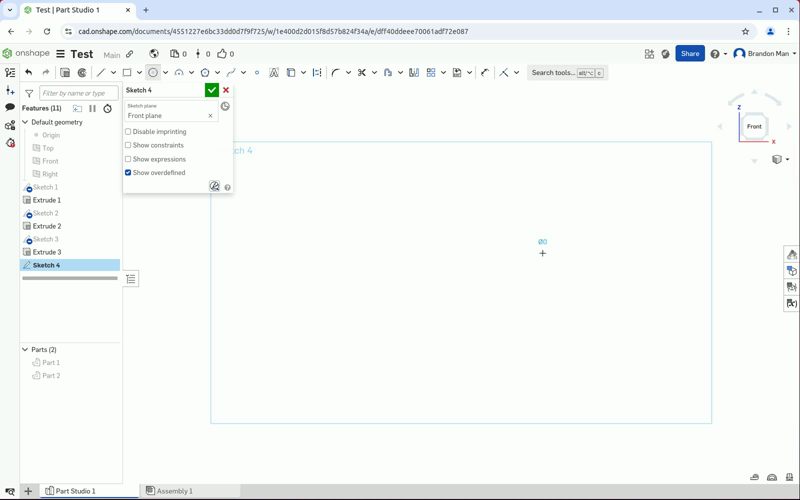
mouse_move(563, 252)
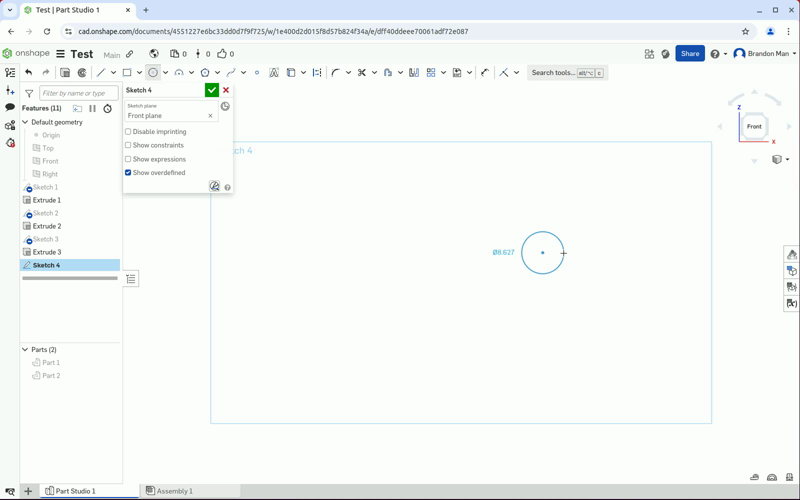
click(563, 252)
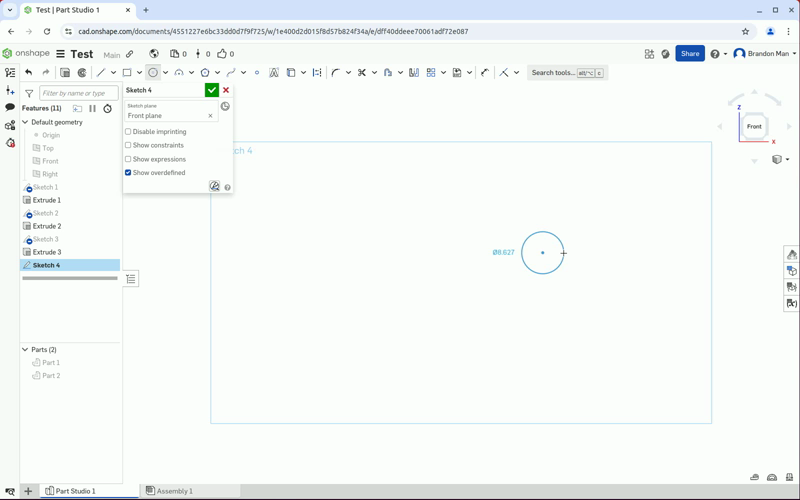
key(esc)
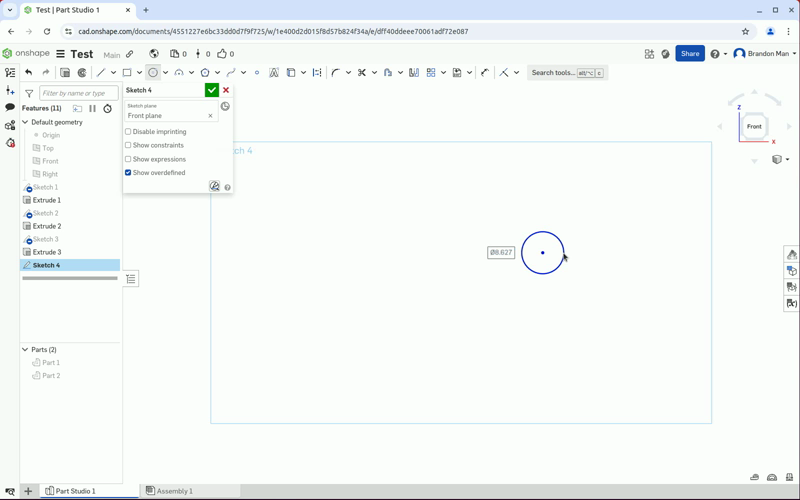
mouse_move(545, 263)
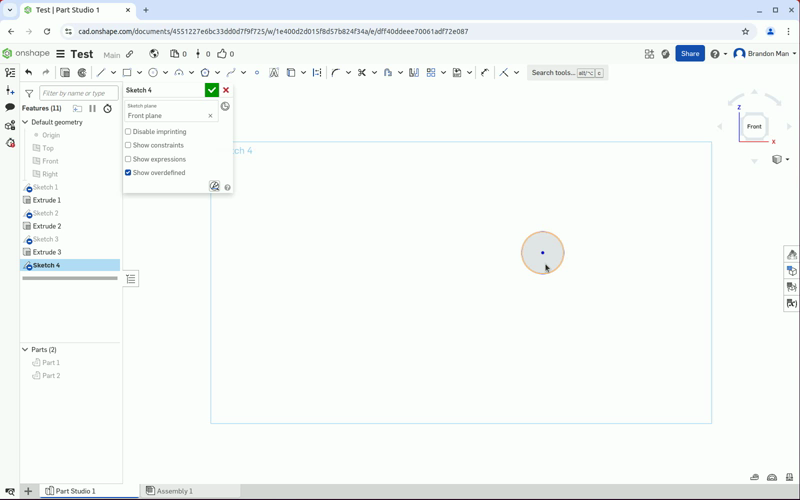
scroll(6)
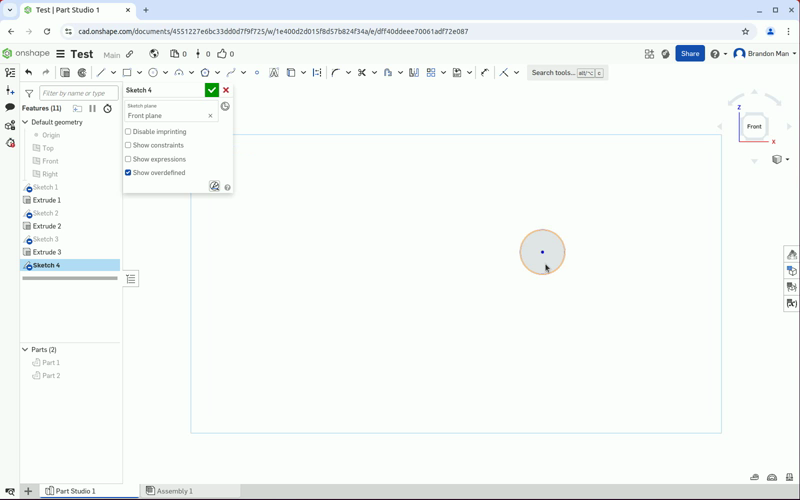
scroll(6)
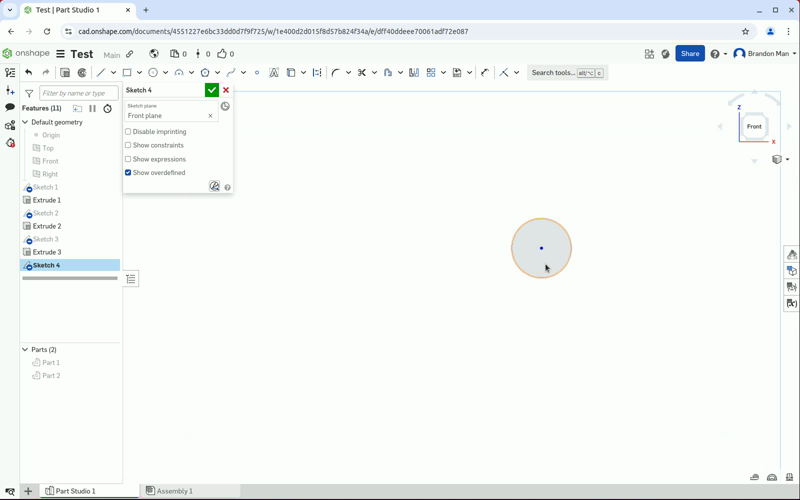
scroll(6)
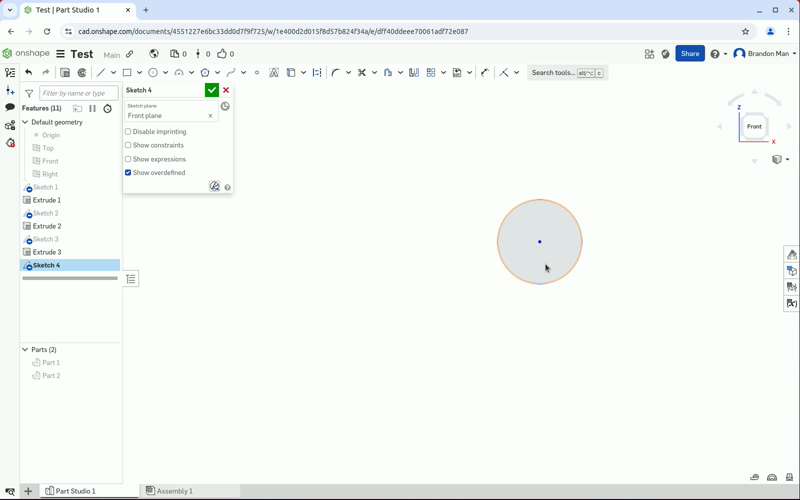
scroll(6)
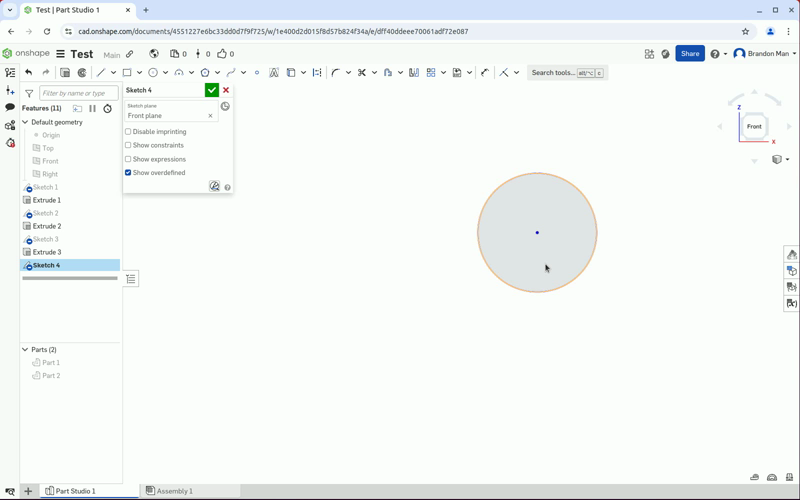
scroll(6)
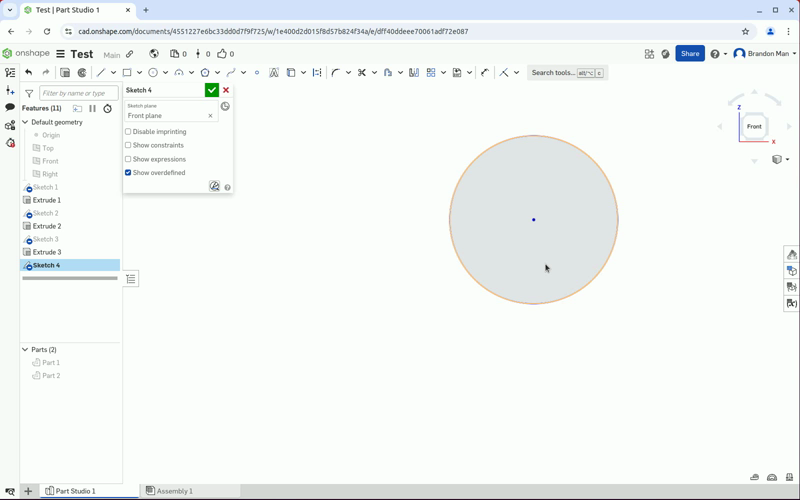
scroll(6)
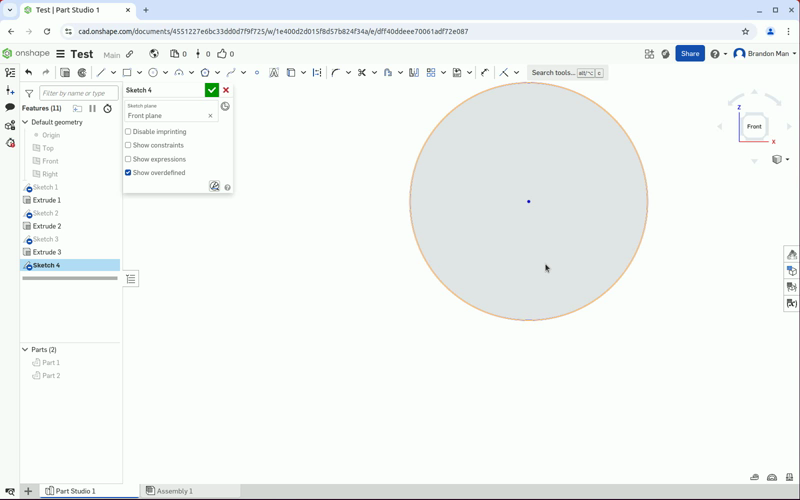
scroll(6)
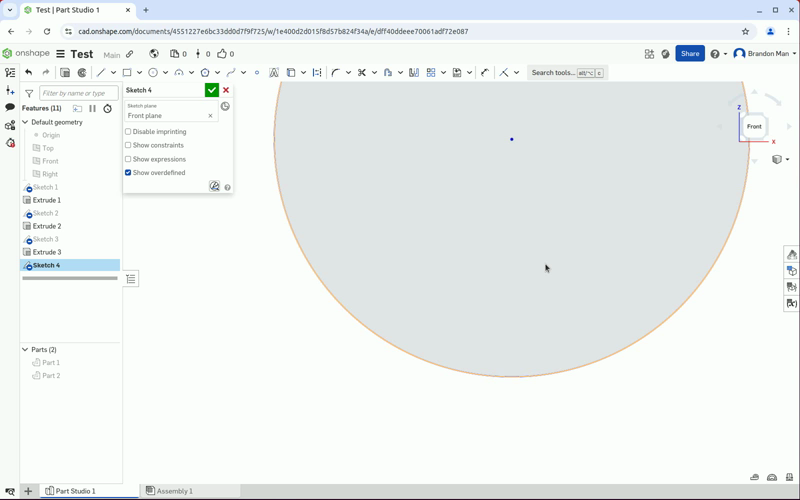
click(545, 263)
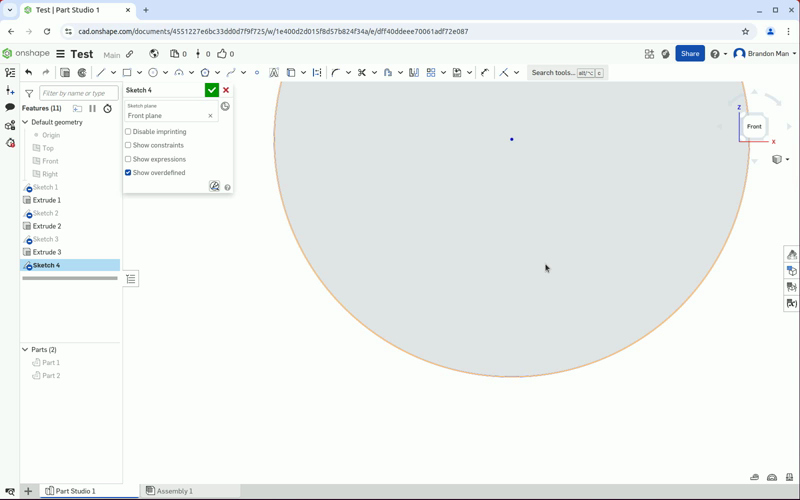
scroll(-6)
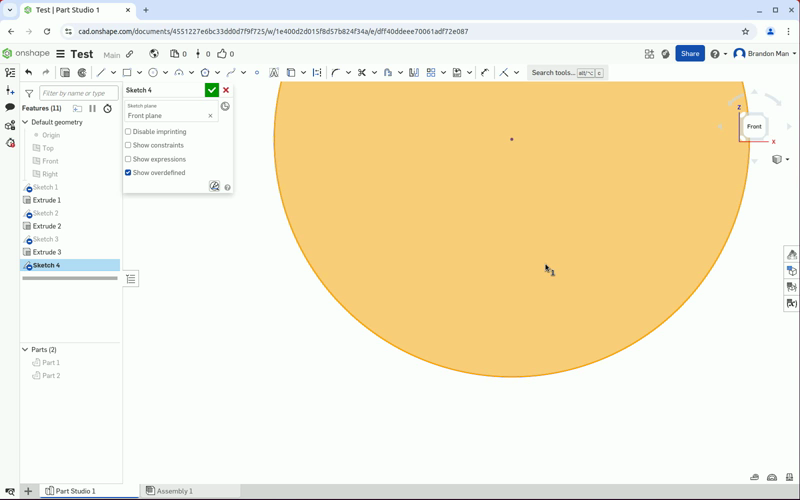
scroll(-6)
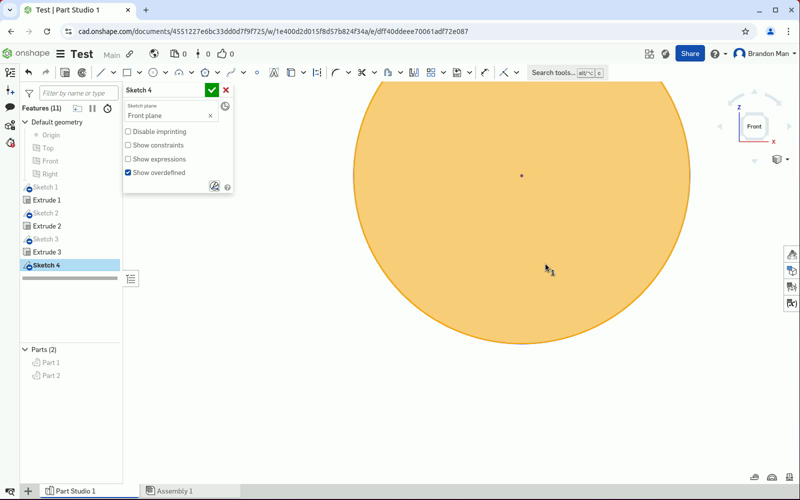
scroll(-6)
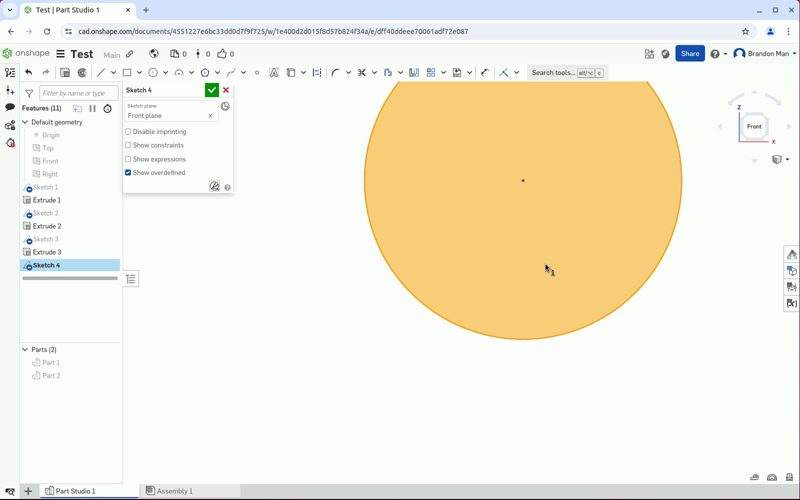
scroll(-6)
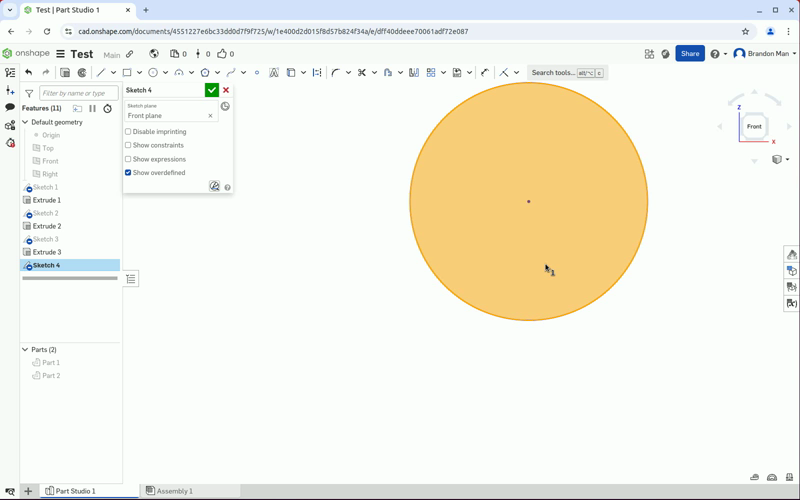
scroll(-6)
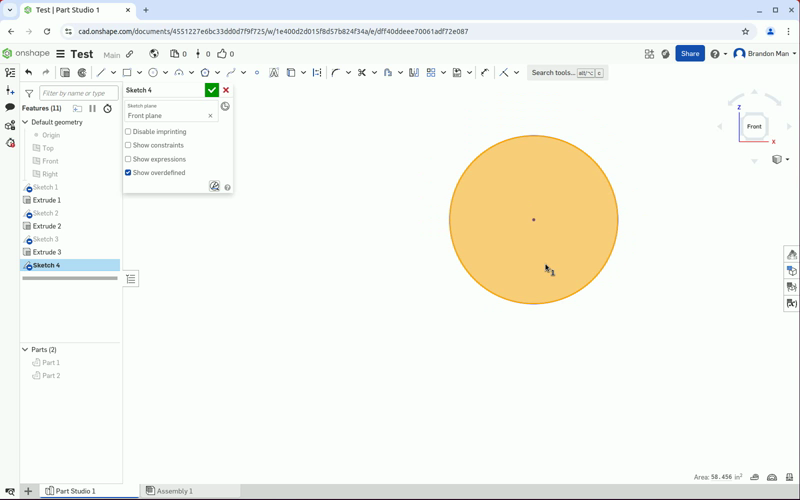
scroll(-6)
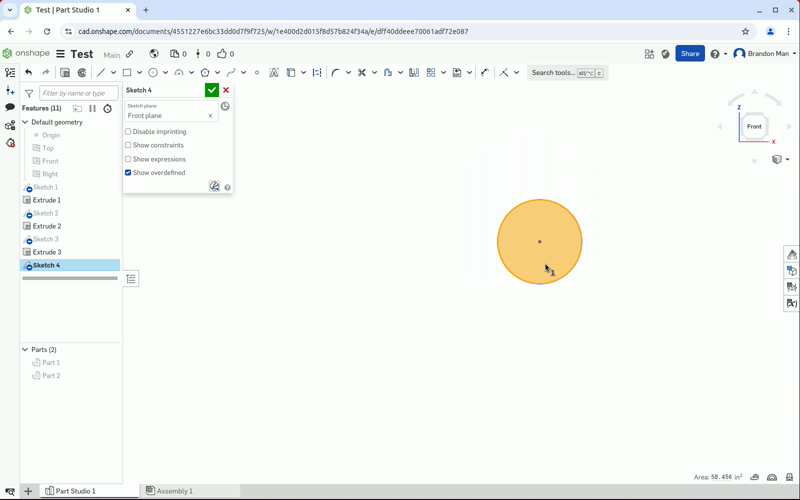
scroll(-6)
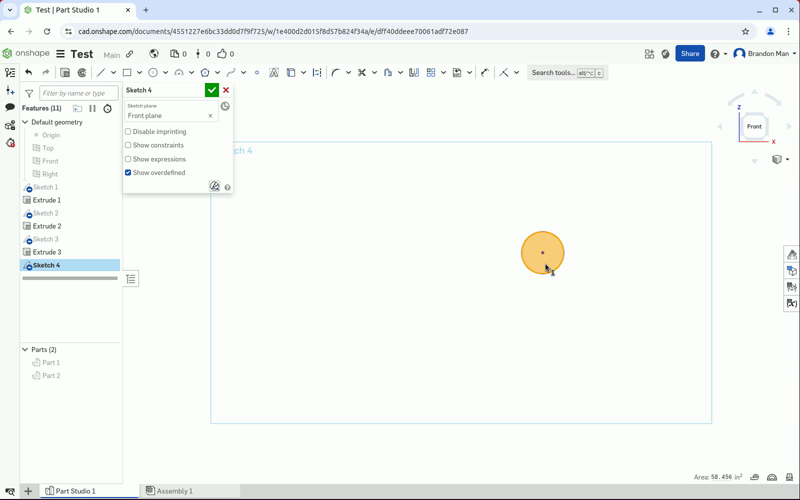
mouse_move(73, 352)
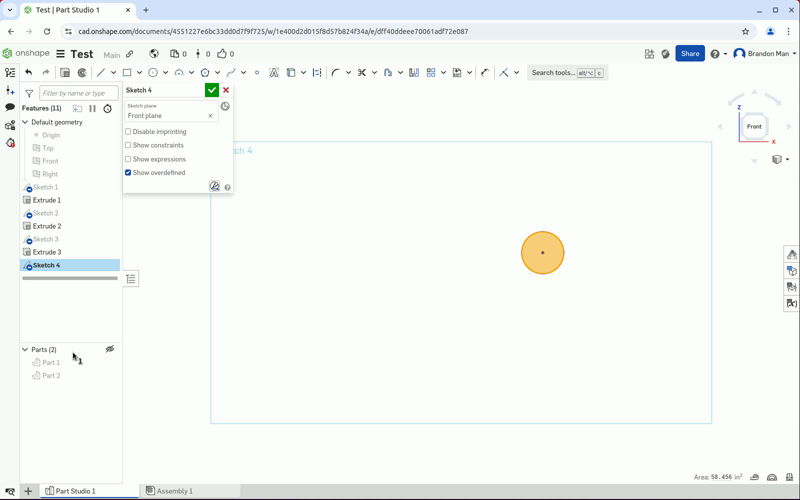
key(shift+y)
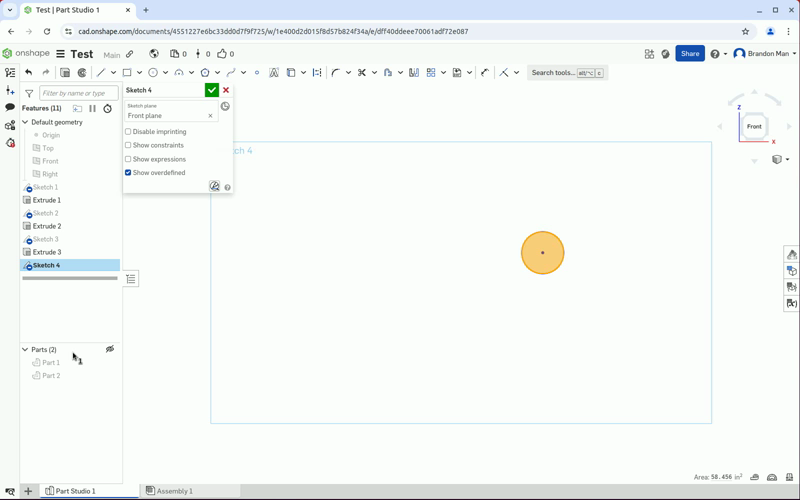
key(shift+e)
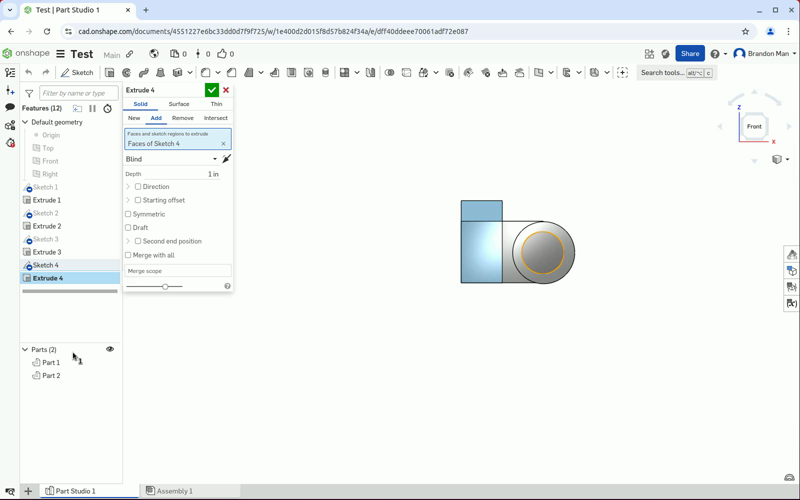
mouse_move(143, 106)
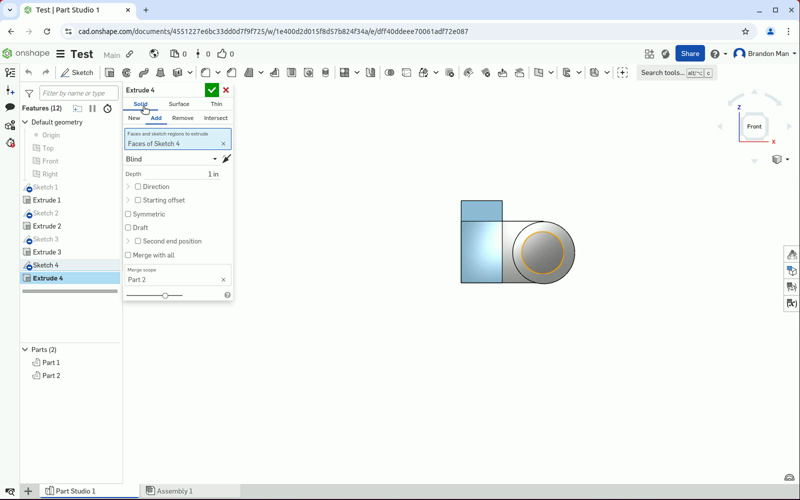
click(143, 106)
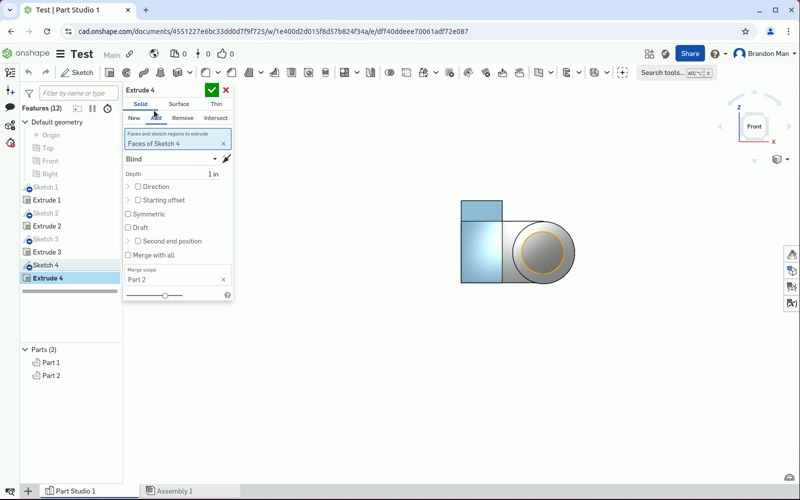
mouse_move(186, 120)
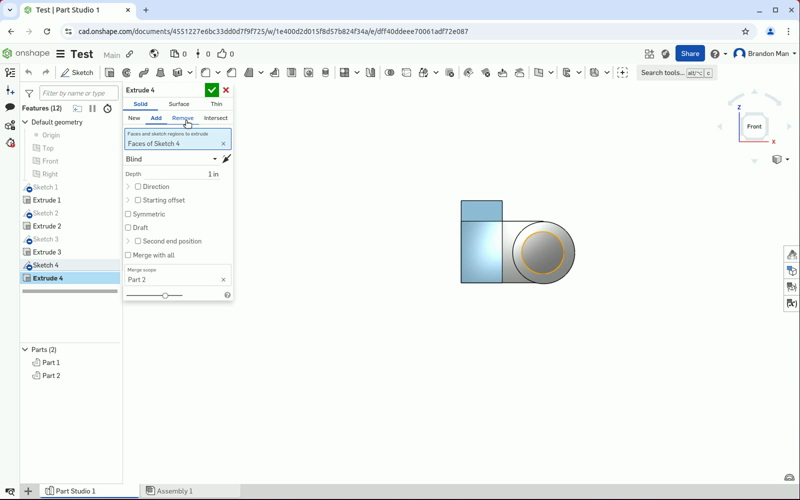
click(186, 120)
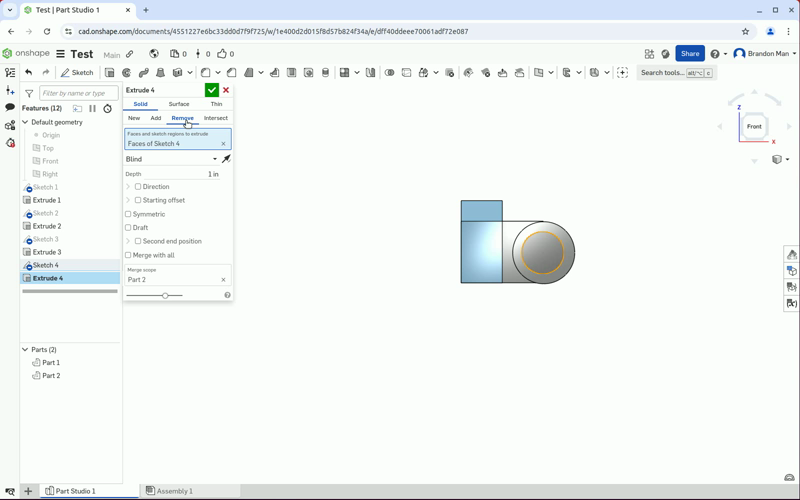
key(tab, 4)
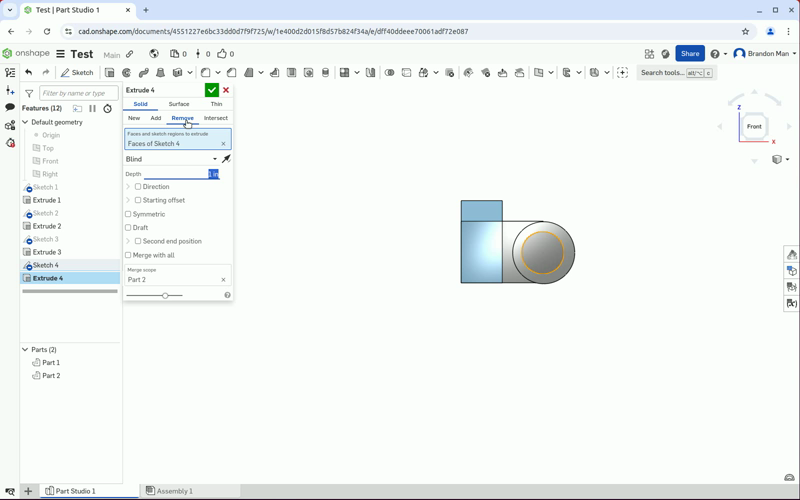
text(16.85)
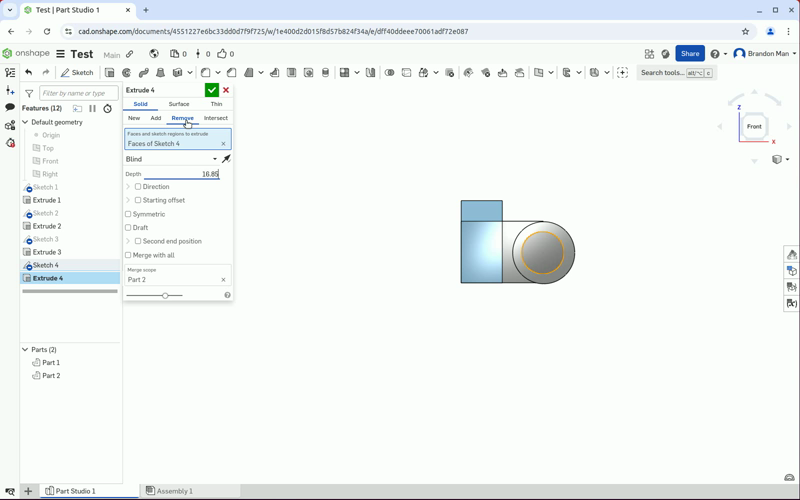
key(tab, 6)
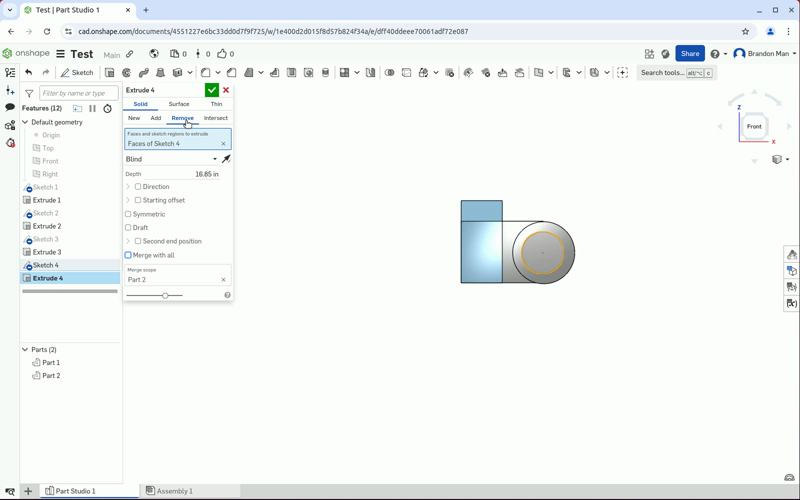
key(space)
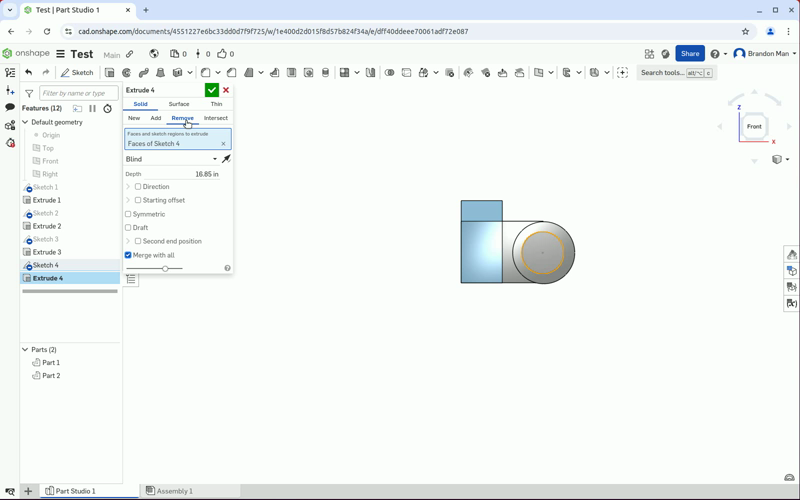
key(enter)
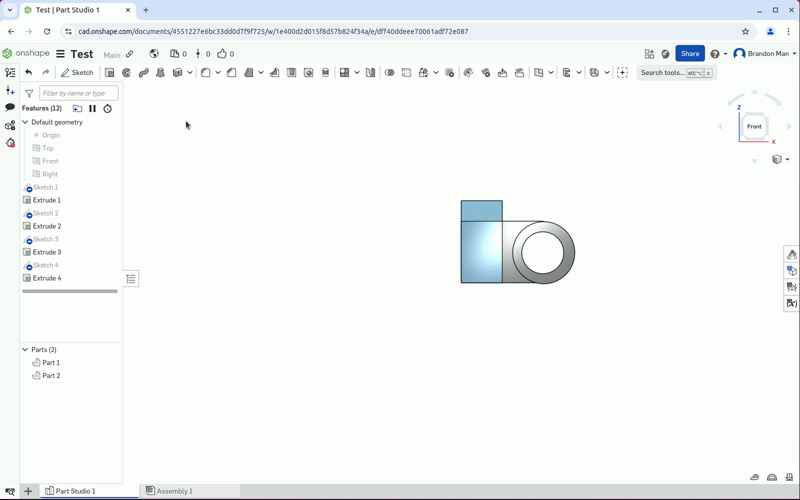
key(shift+h)
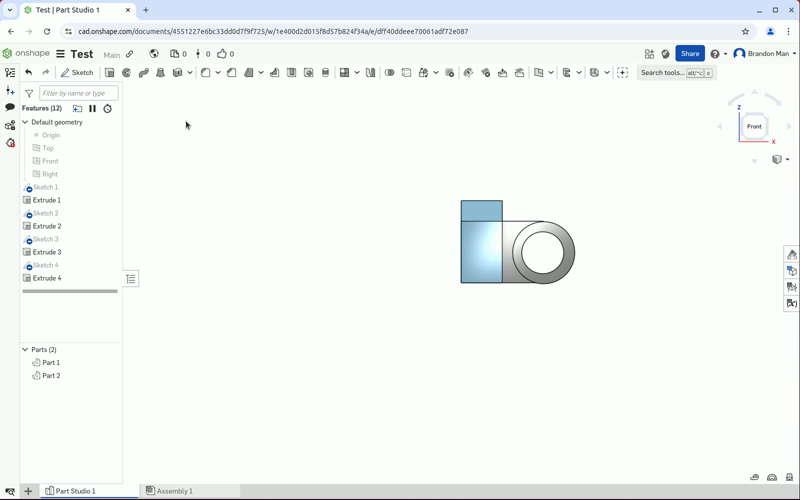
key(shift+h)
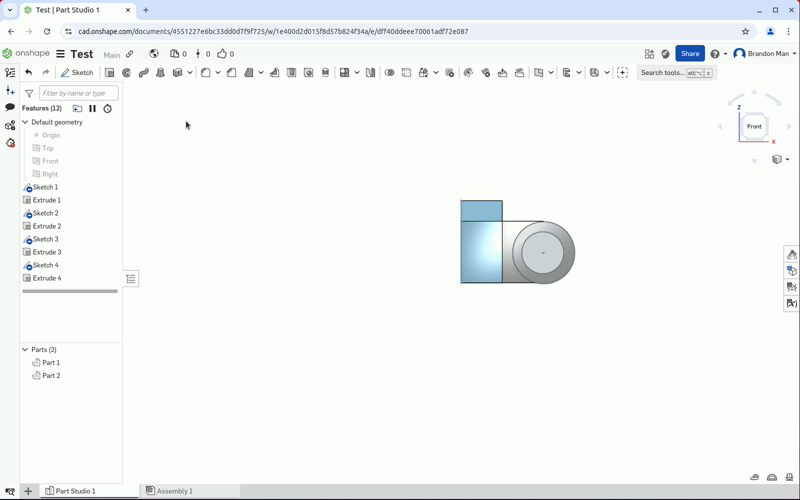
key(shift+7)
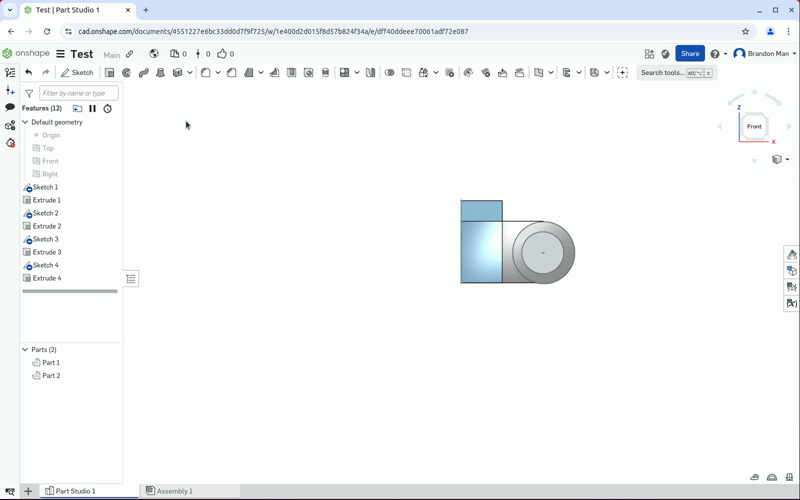
key(left, 2)
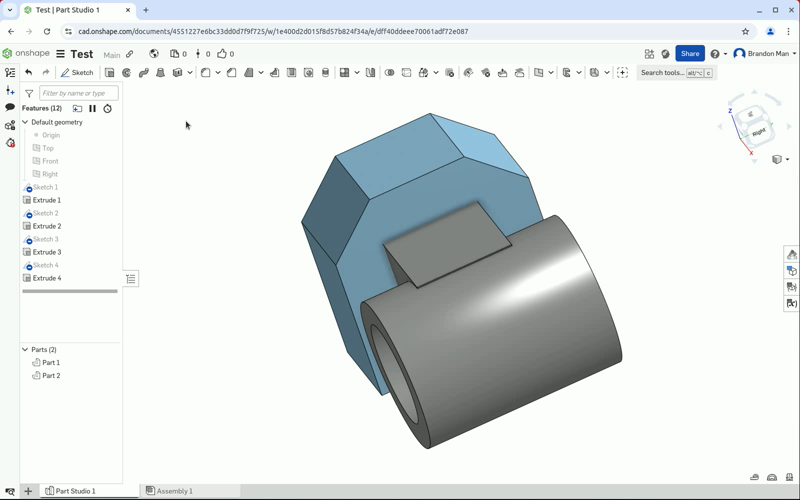
key(down, 2)
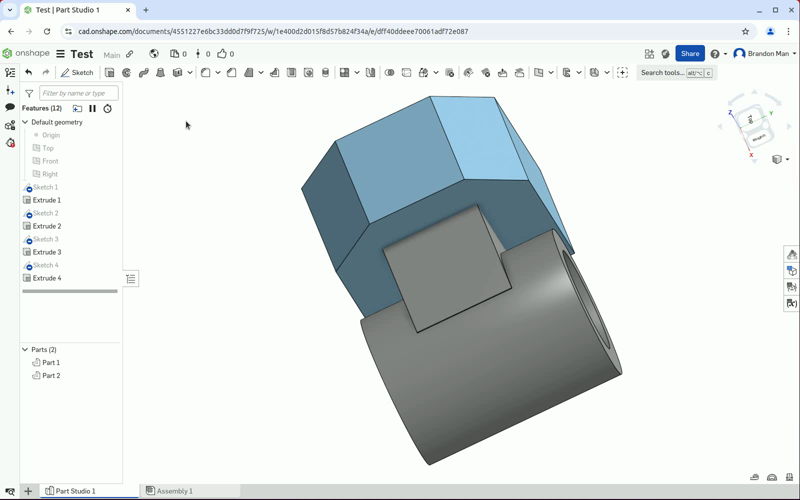
key(up, 2)
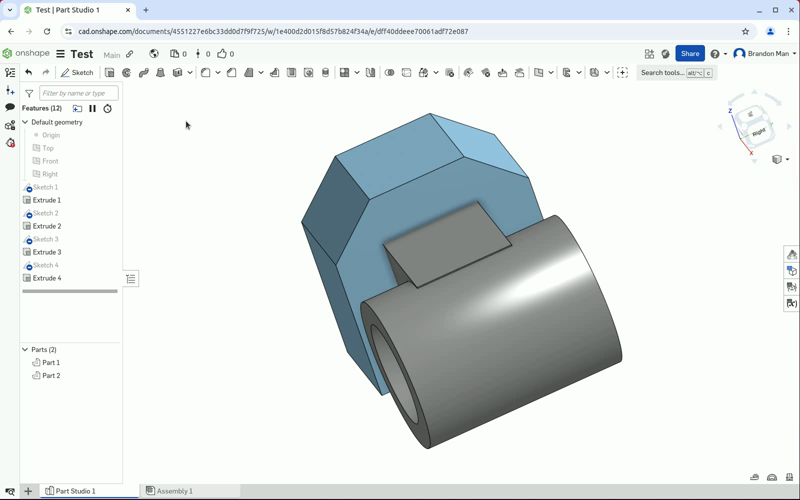
key(right, 2)
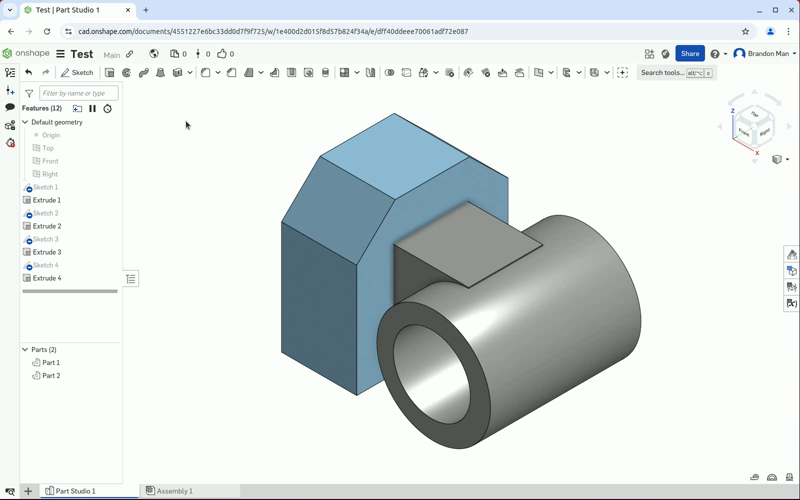
mouse_move(73, 189)
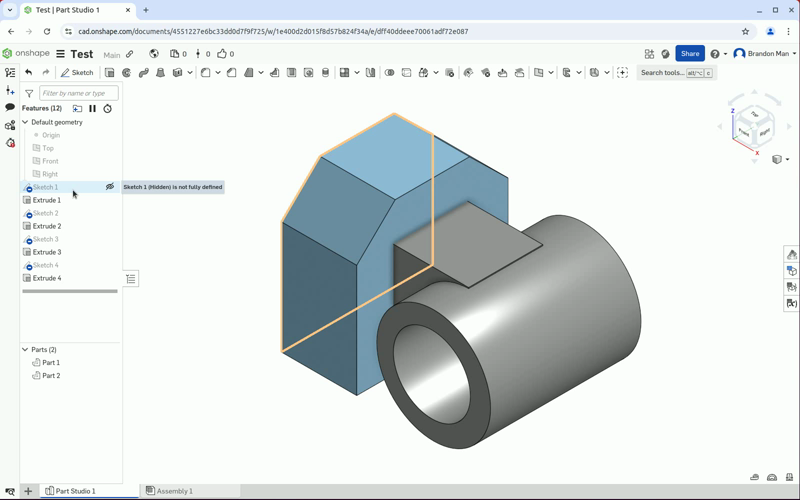
click(73, 189)